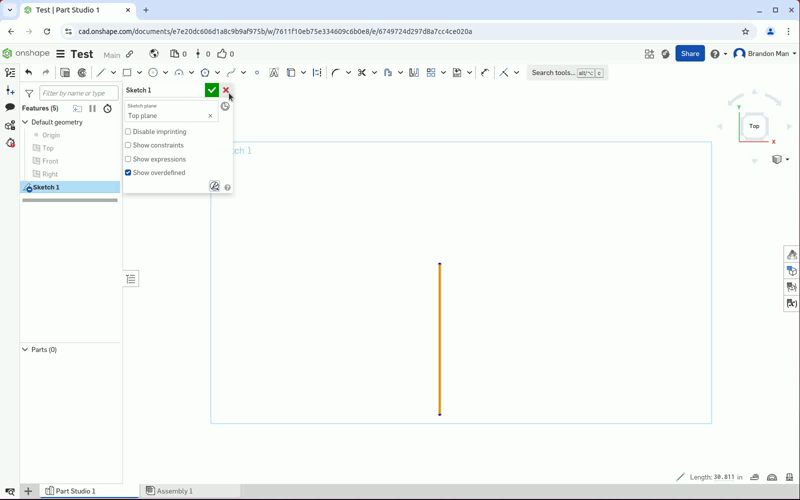
key(shift+h)
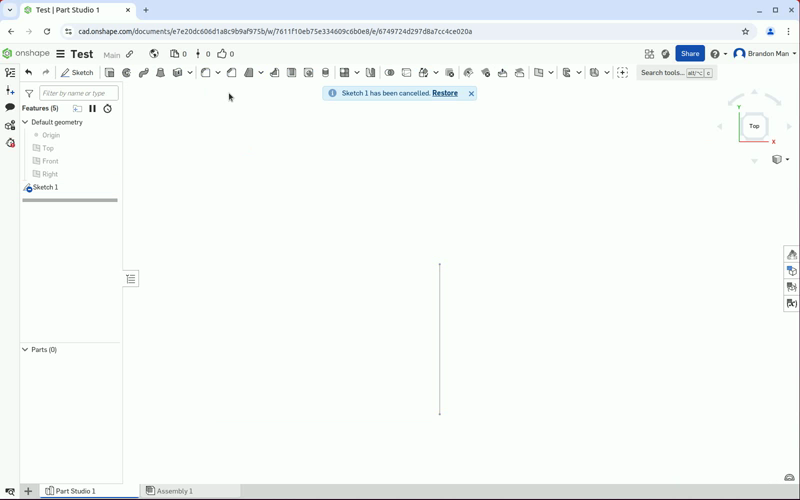
key(shift+s)
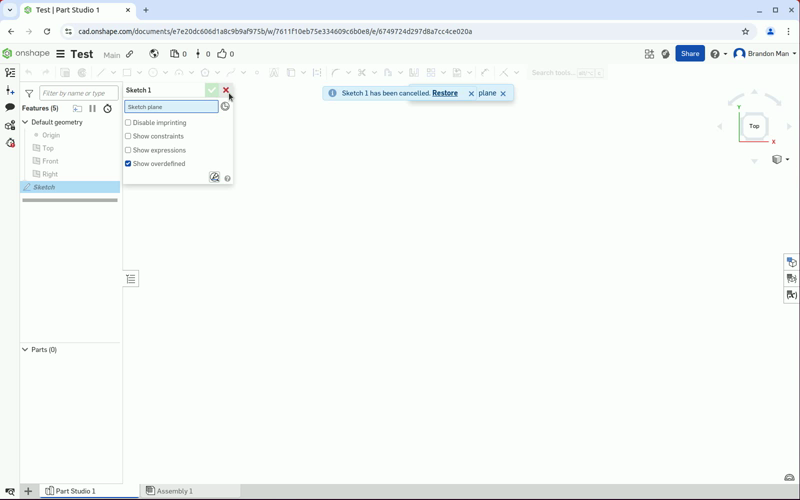
mouse_move(73, 150)
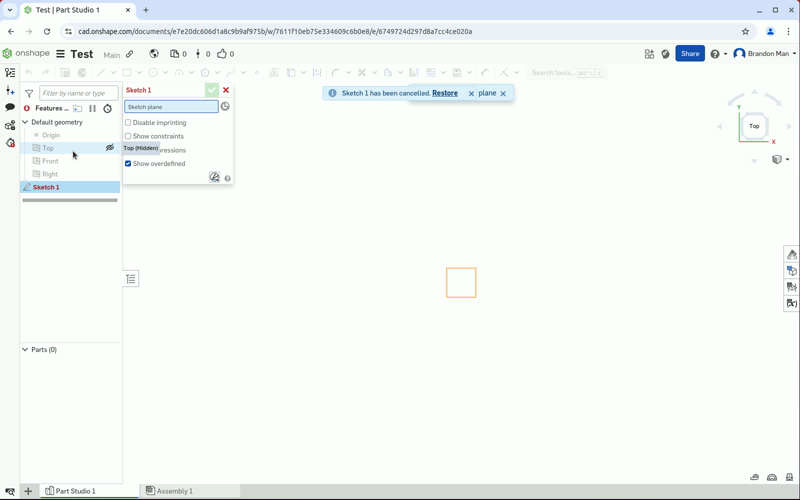
click(73, 150)
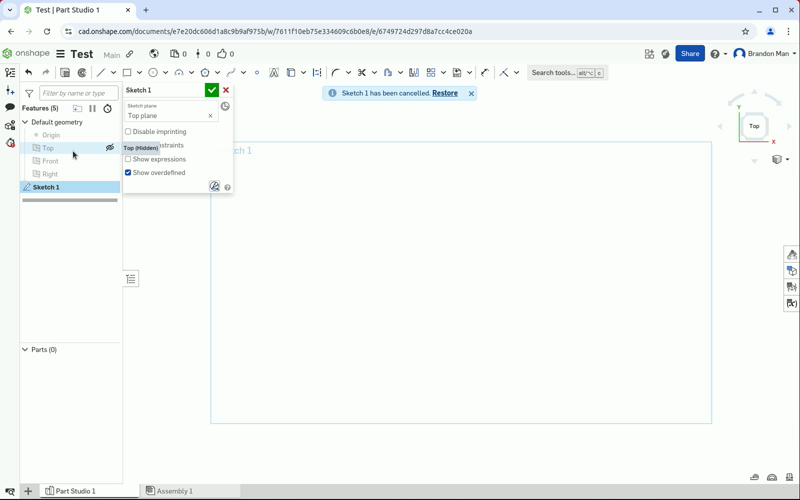
mouse_move(73, 352)
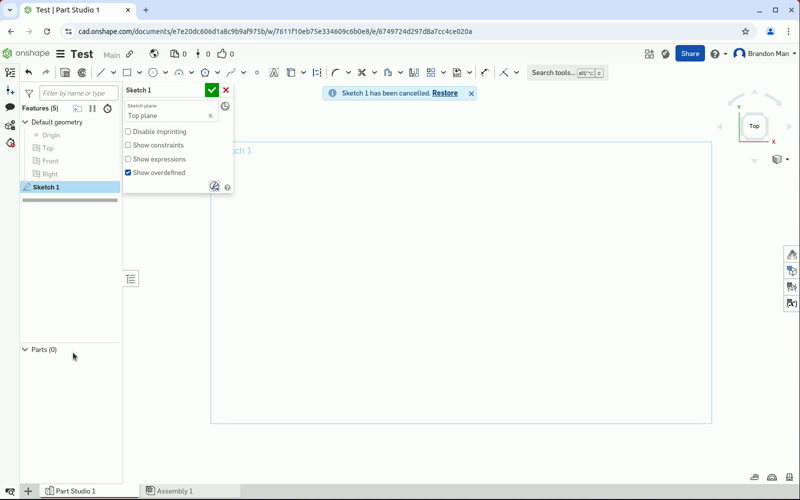
key(y)
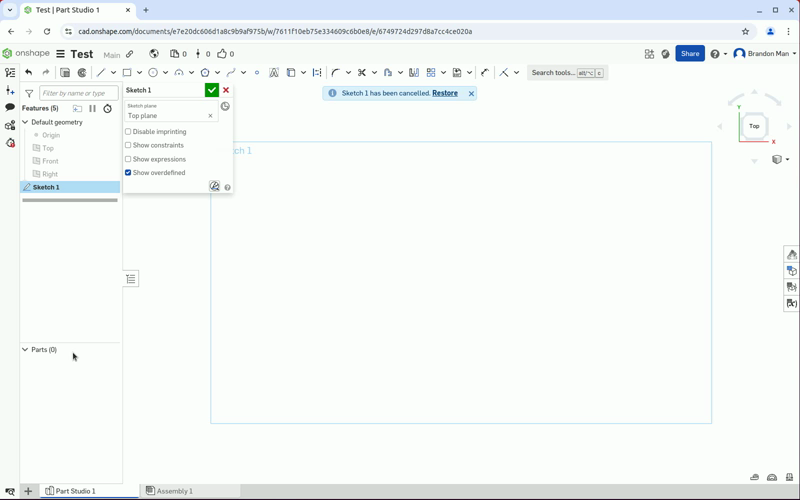
key(l)
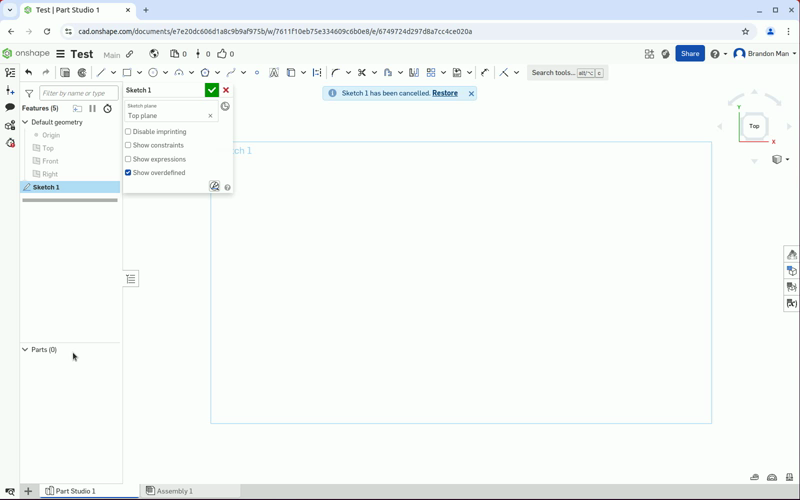
key_down(shift)
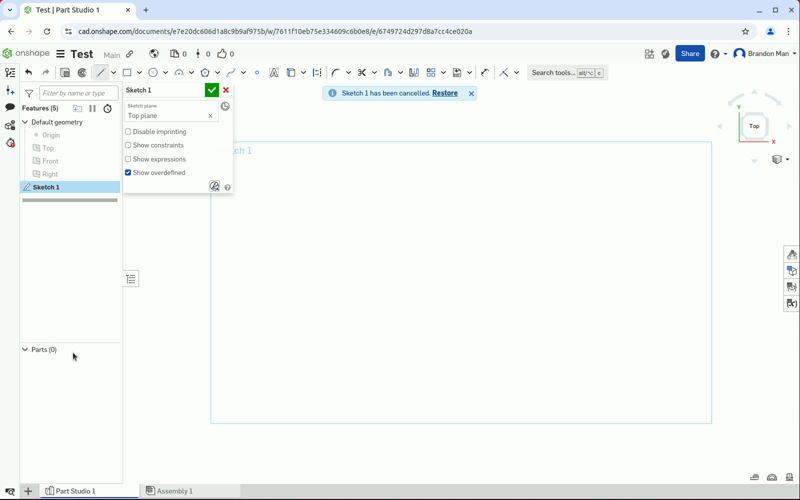
mouse_move(460, 395)
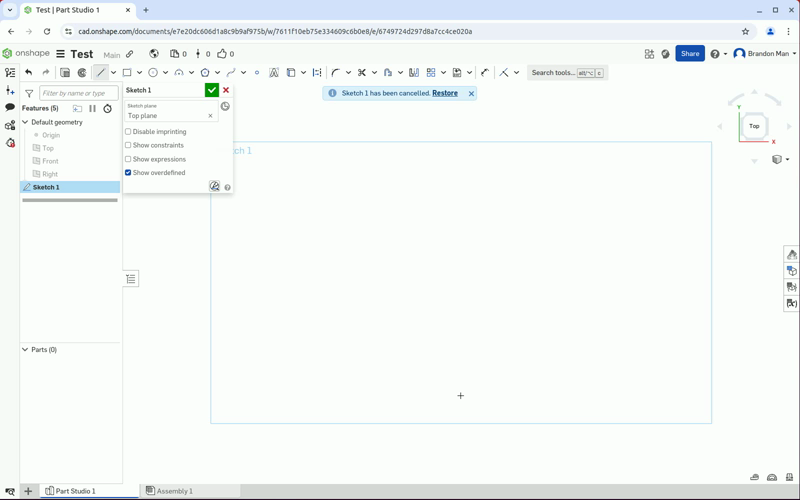
click(460, 395)
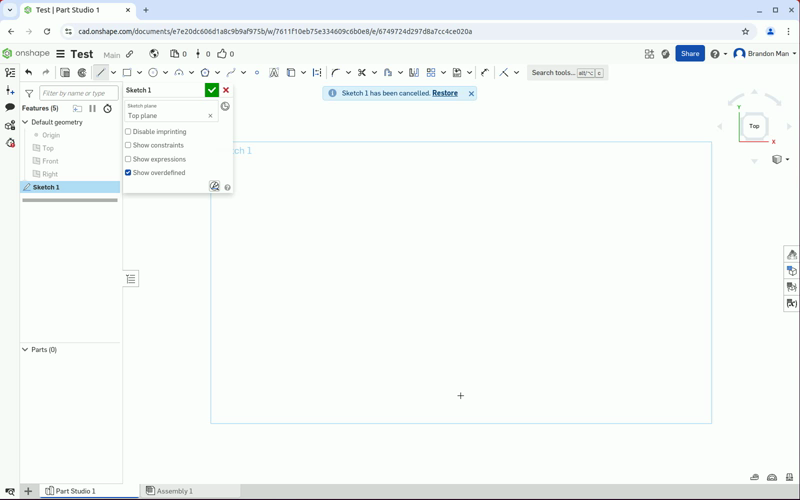
key_up(shift)
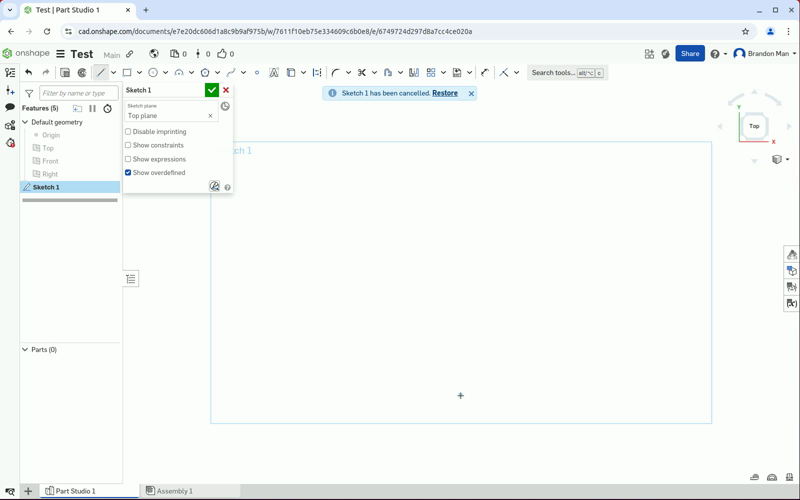
key_down(shift)
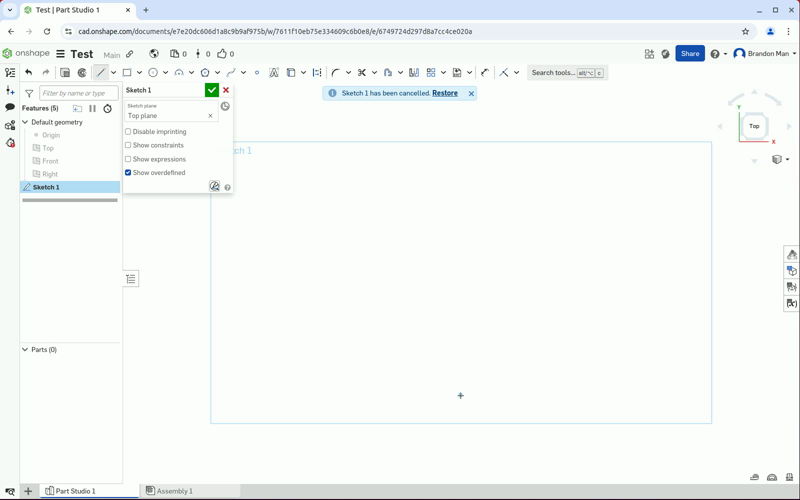
mouse_move(490, 395)
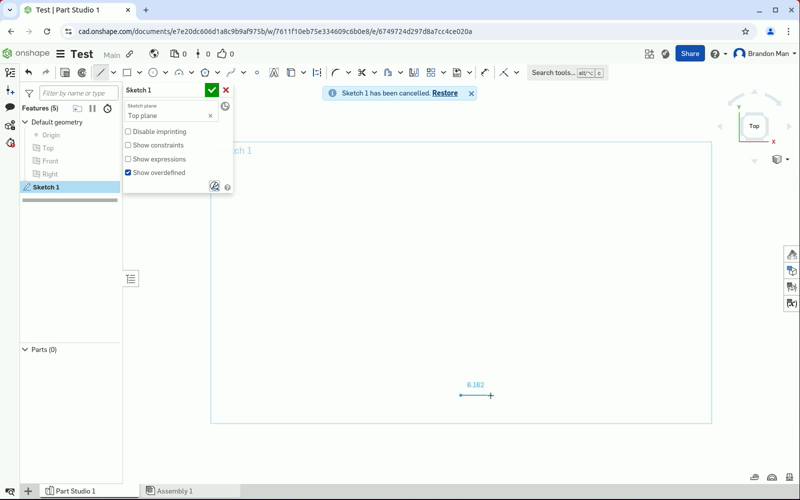
mouse_move(464, 395)
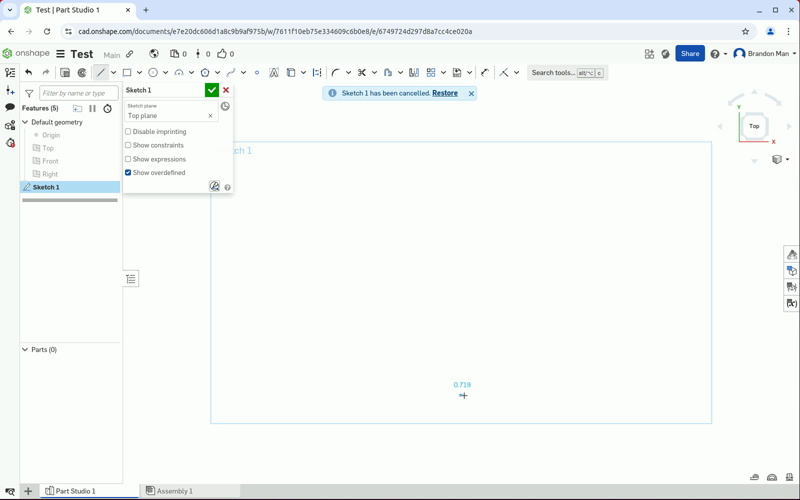
scroll(6)
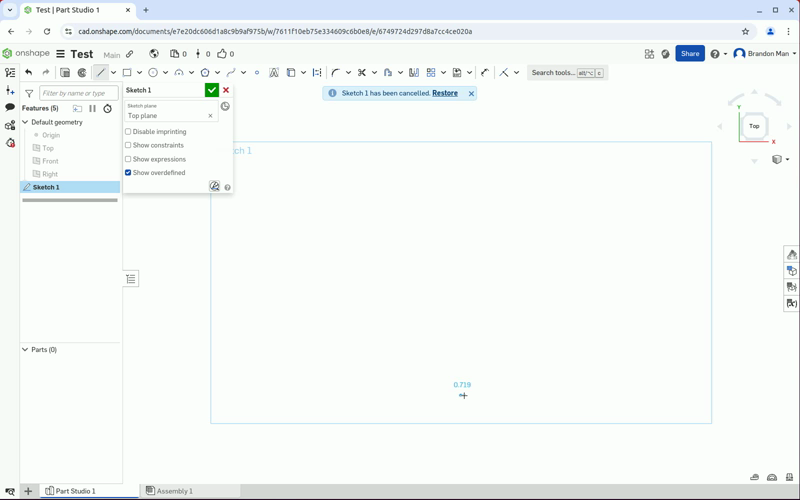
scroll(6)
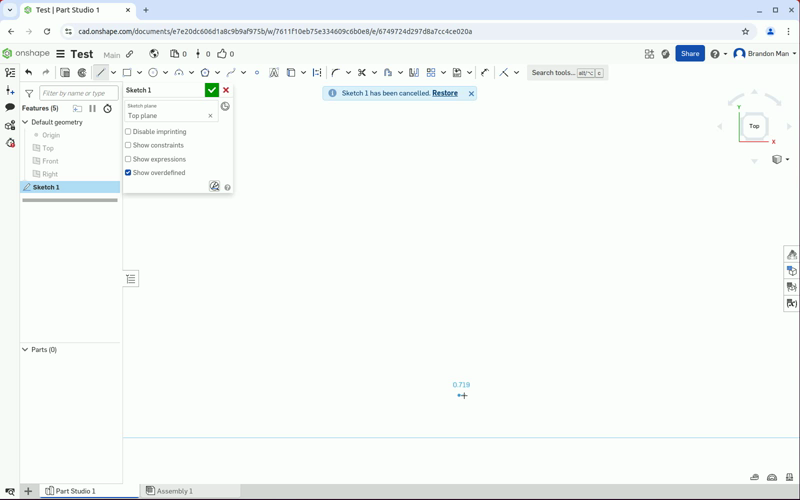
scroll(6)
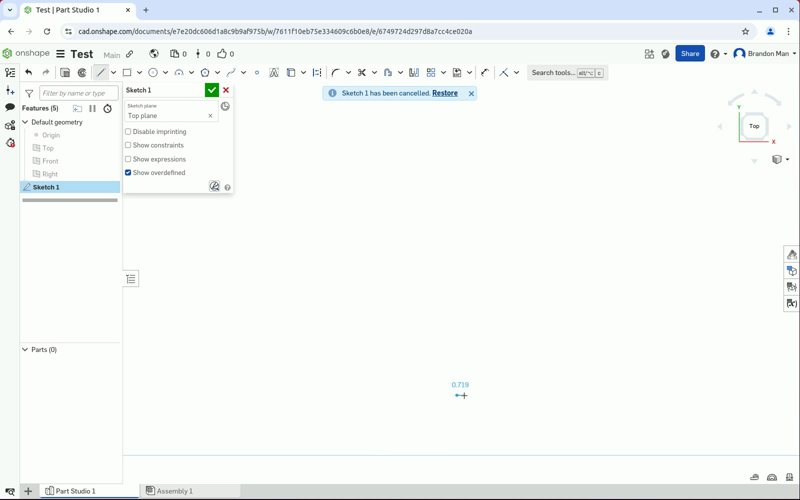
scroll(6)
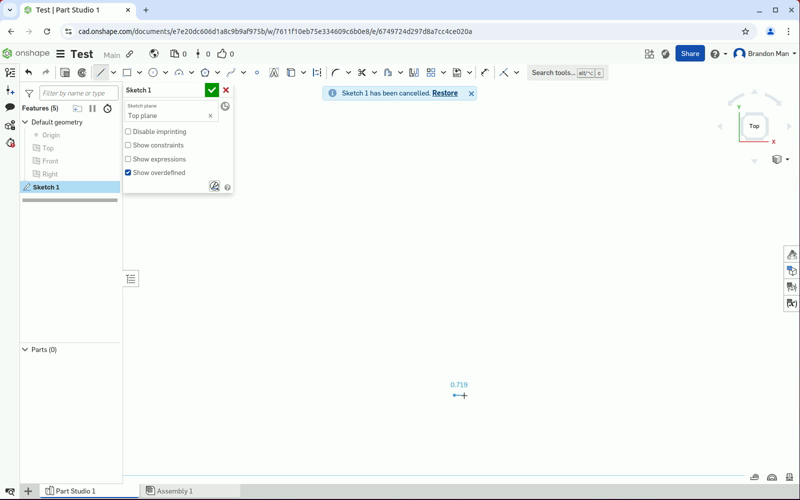
scroll(6)
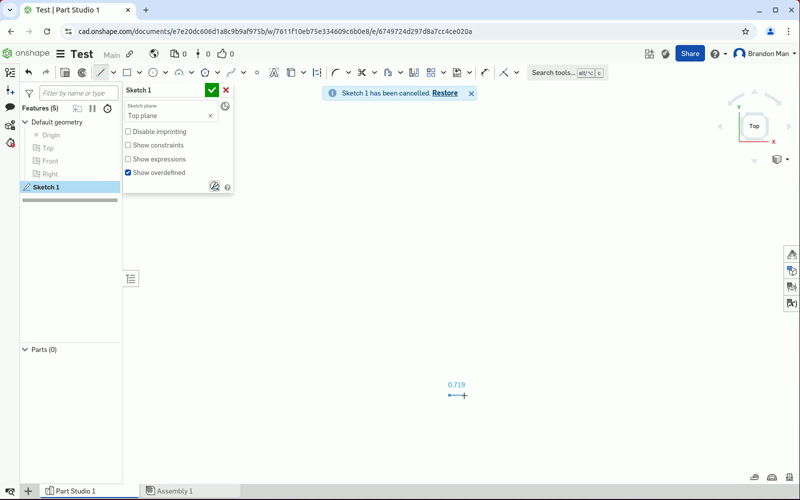
scroll(6)
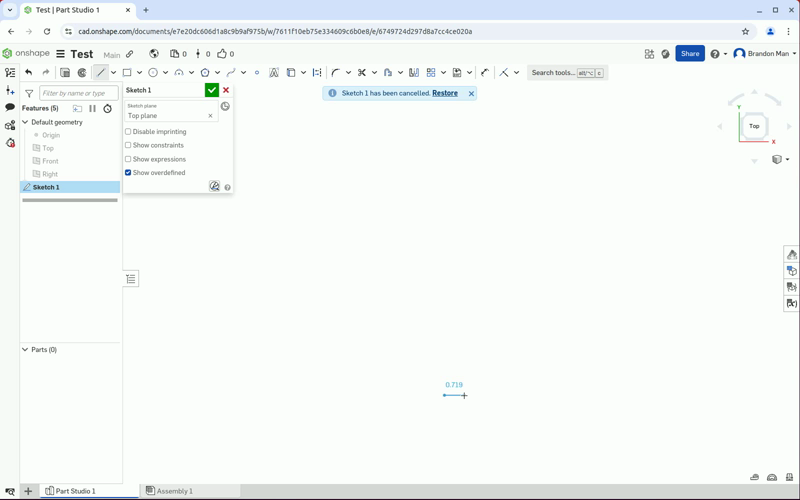
scroll(6)
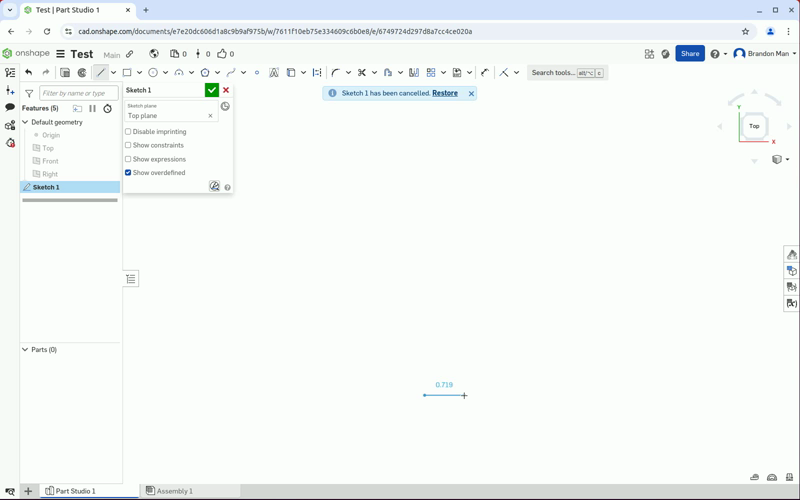
click(464, 395)
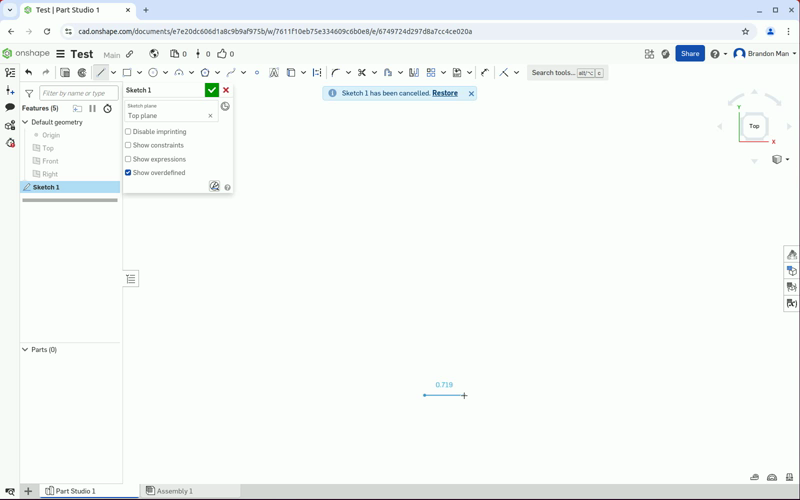
scroll(-6)
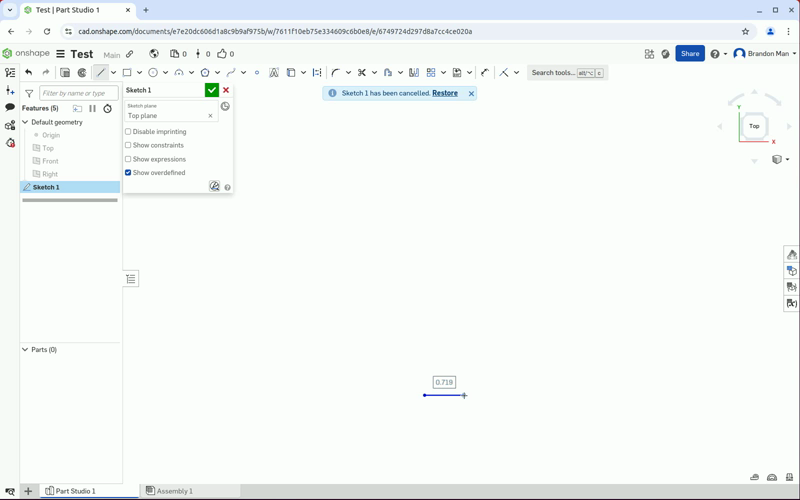
scroll(-6)
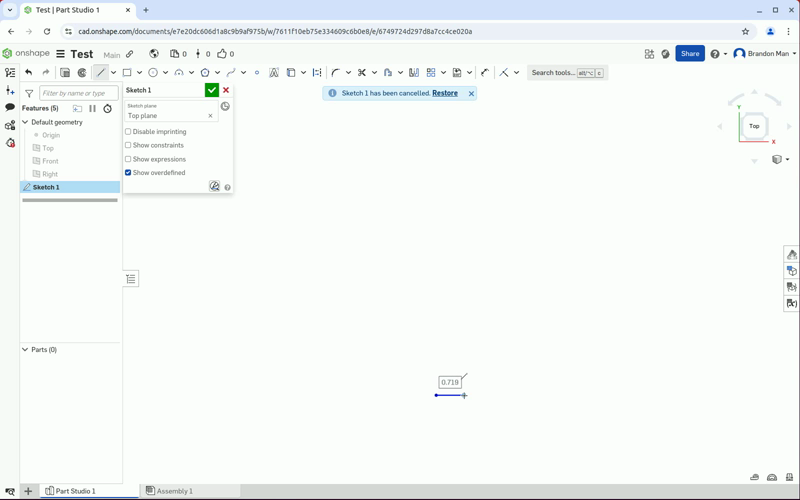
scroll(-6)
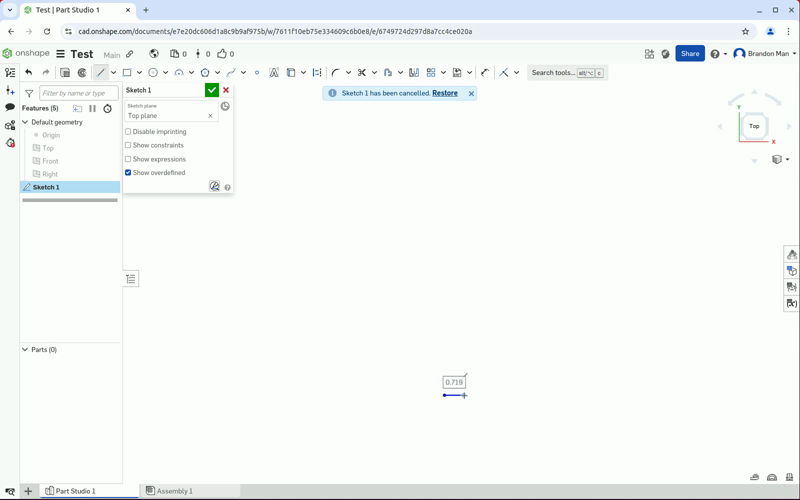
scroll(-6)
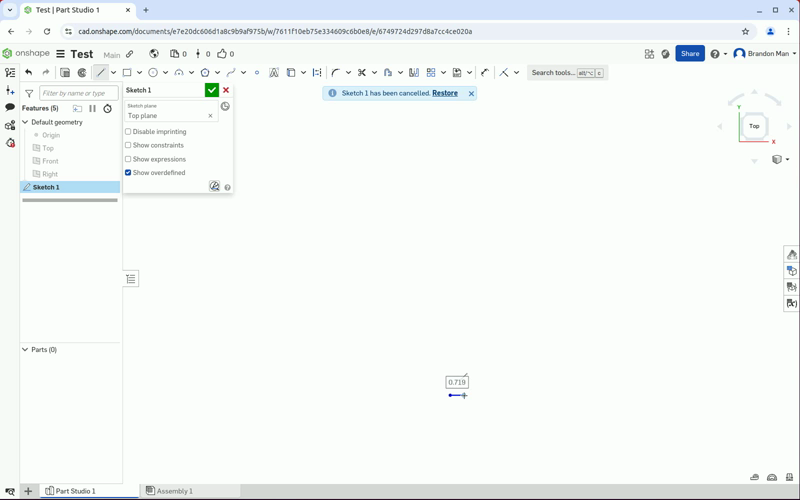
scroll(-6)
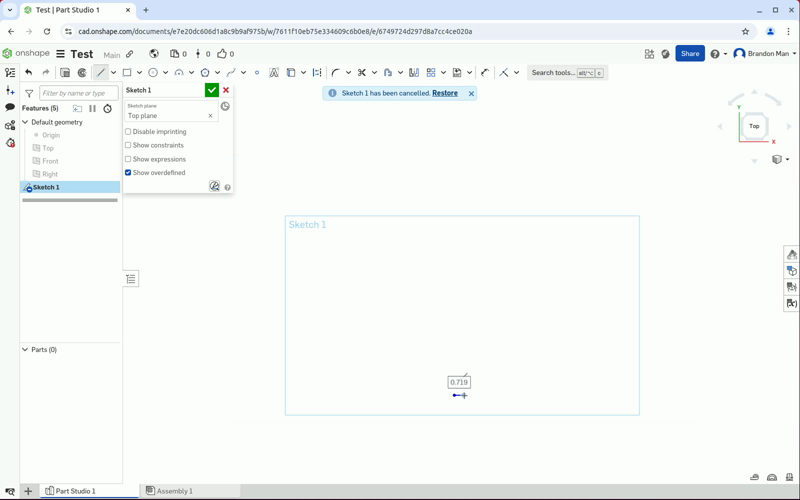
scroll(-6)
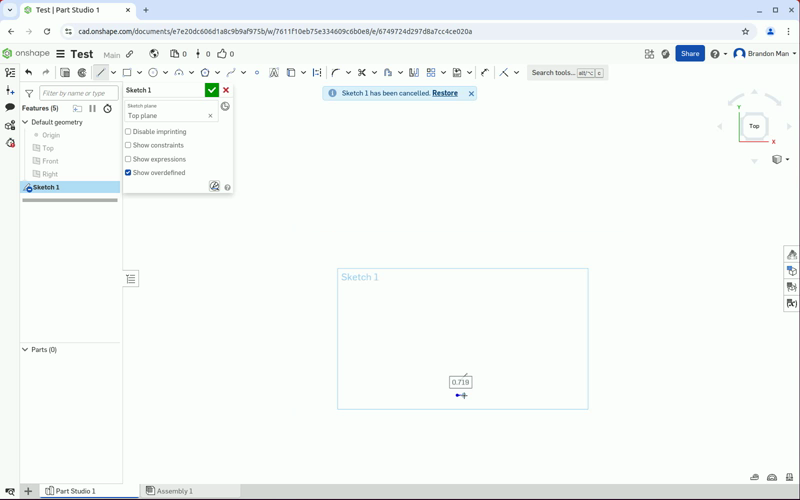
scroll(-6)
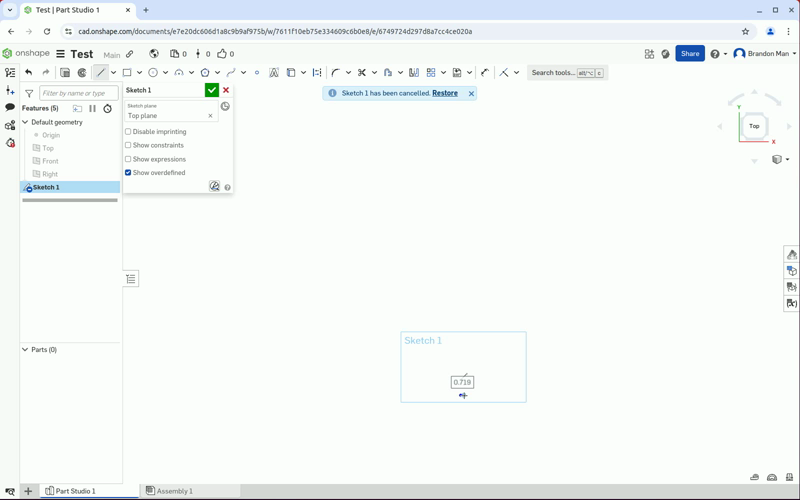
key_up(shift)
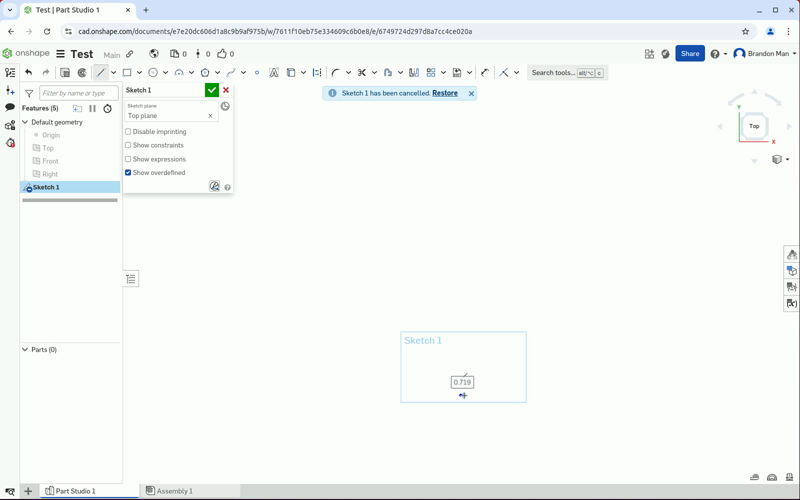
key_down(shift)
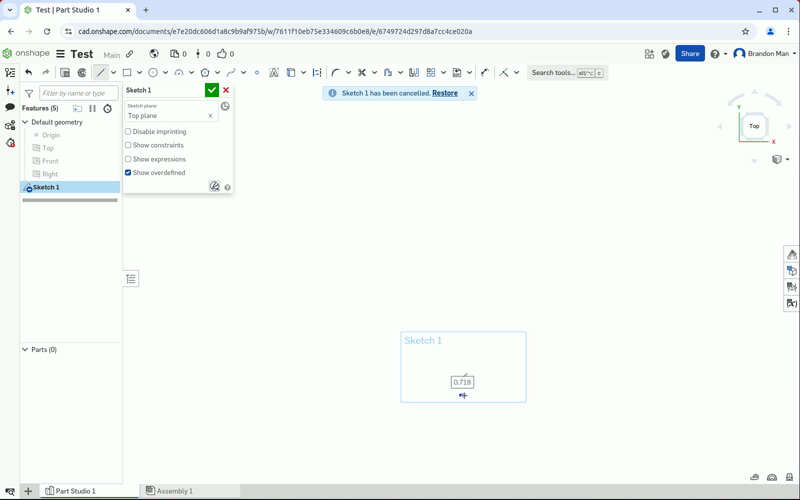
mouse_move(464, 282)
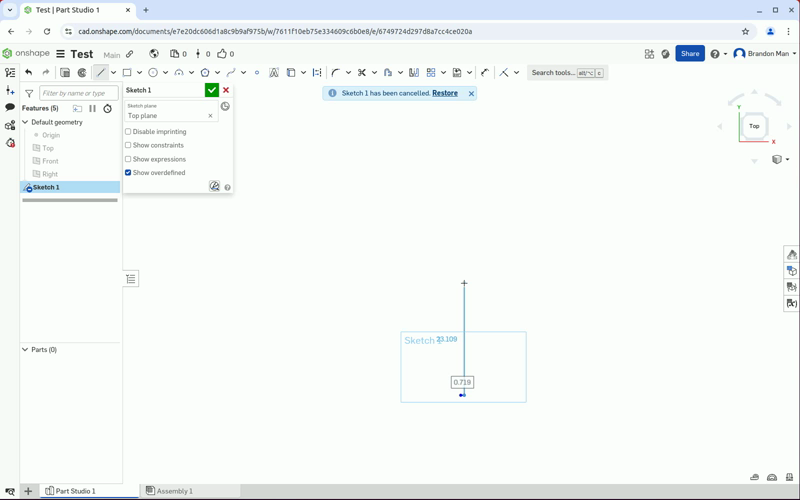
click(464, 282)
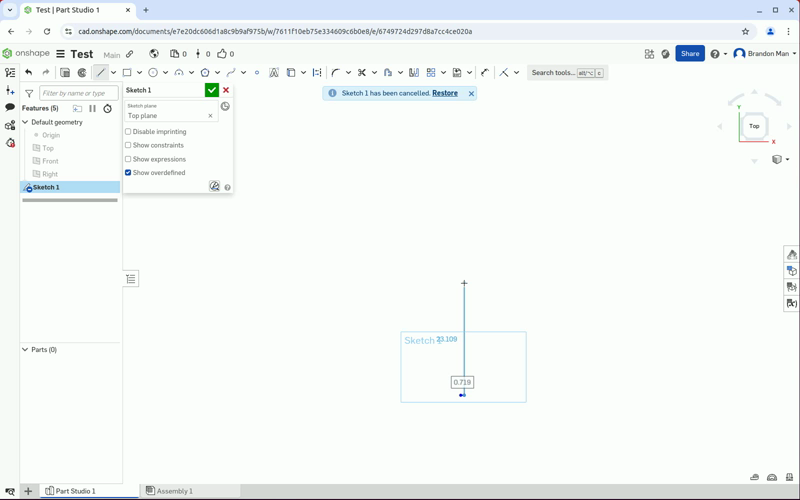
key_up(shift)
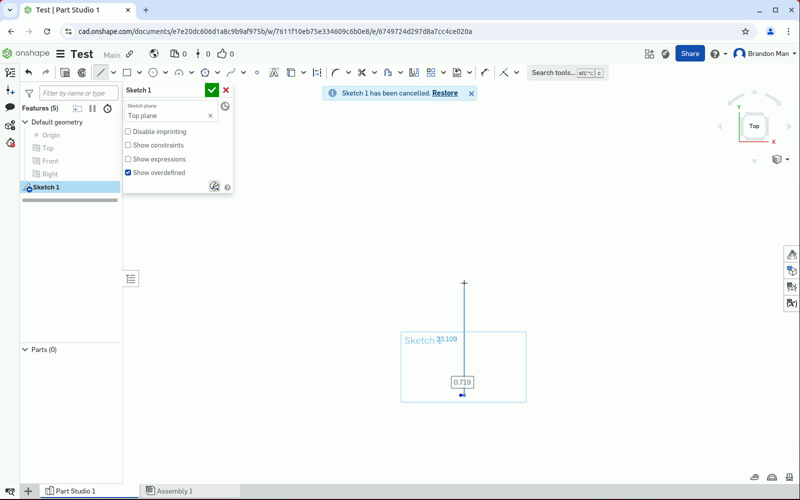
key_down(shift)
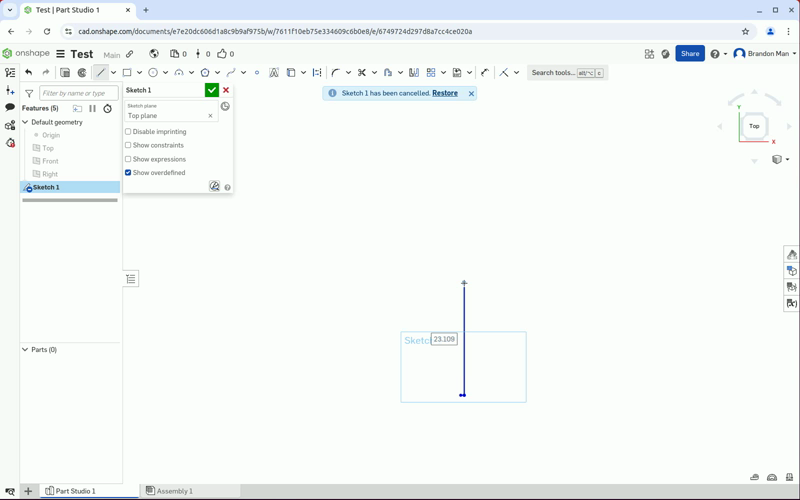
mouse_move(494, 282)
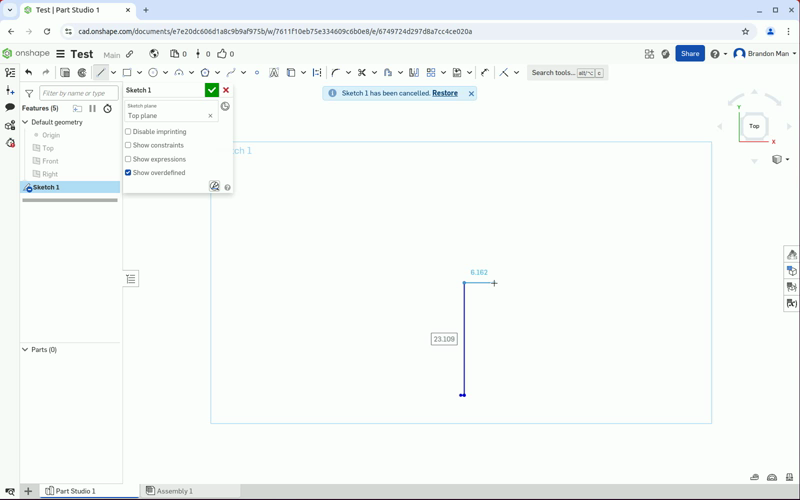
mouse_move(460, 282)
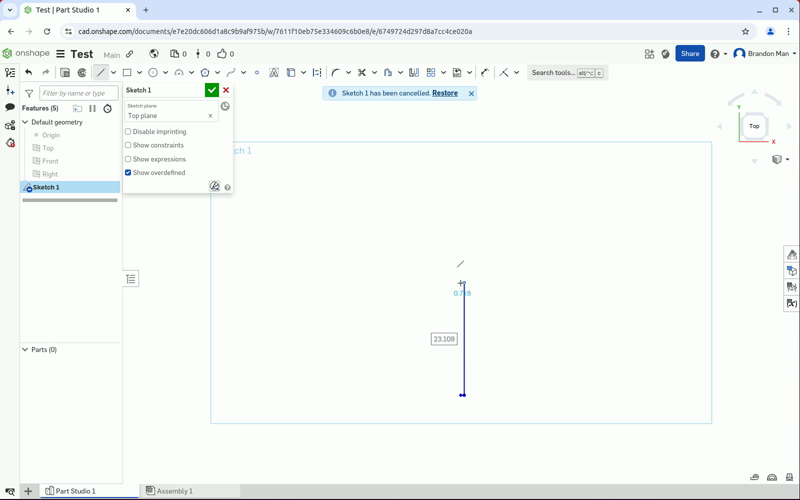
scroll(6)
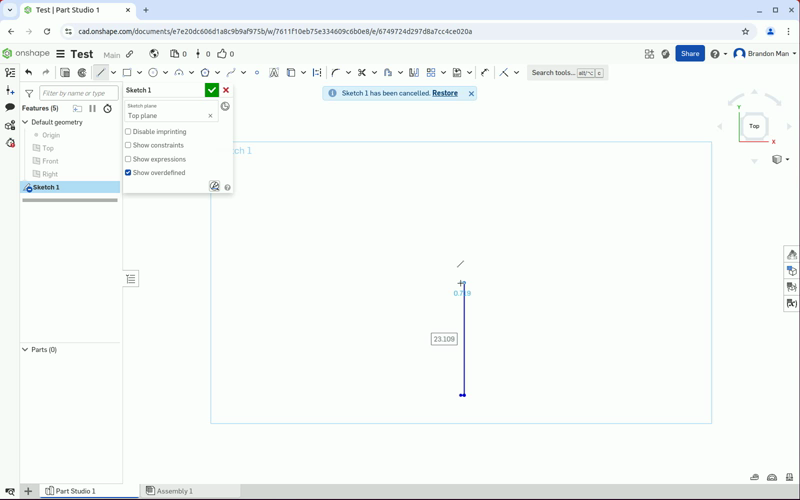
scroll(6)
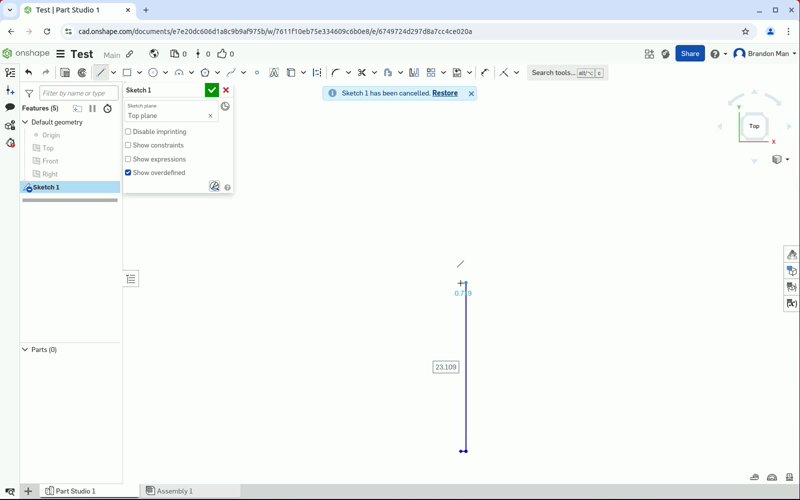
scroll(6)
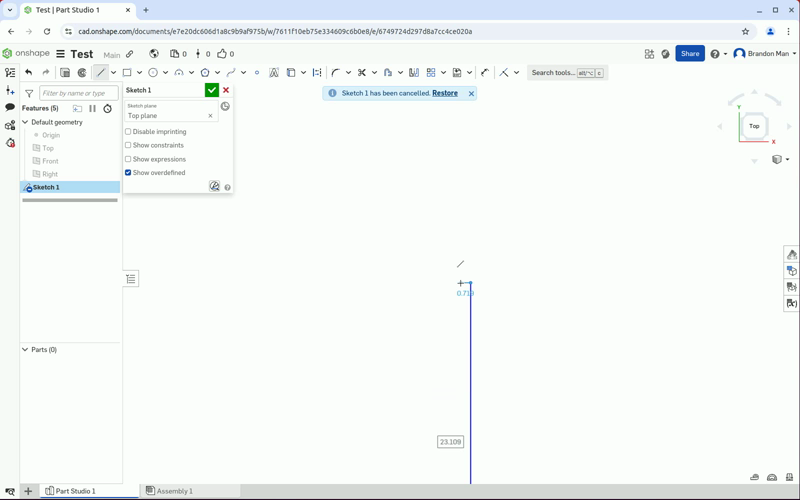
scroll(6)
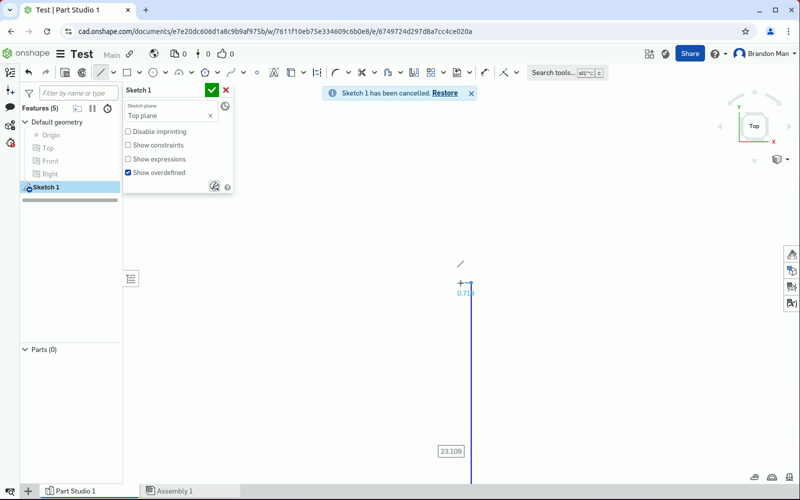
scroll(6)
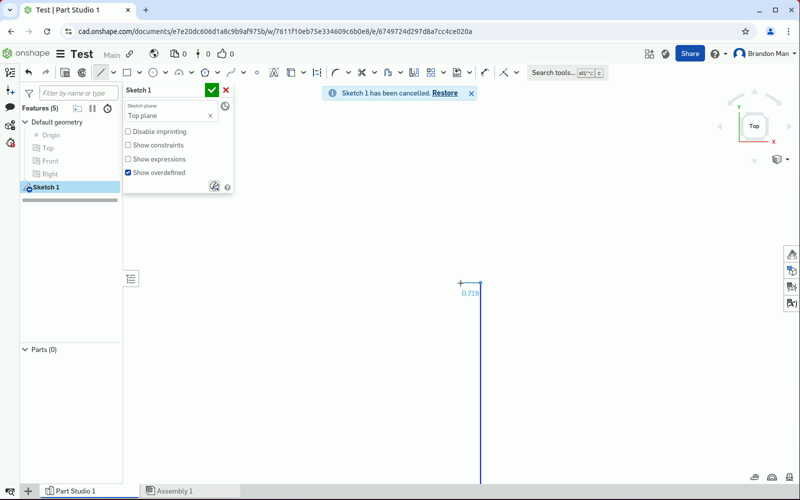
scroll(6)
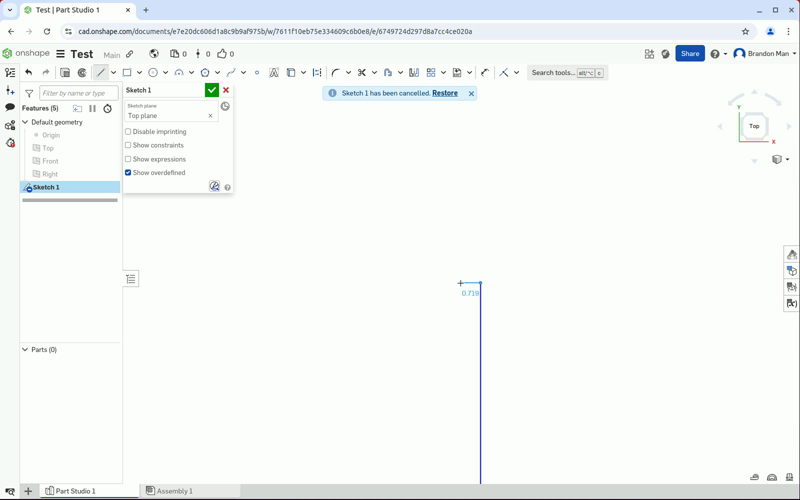
scroll(6)
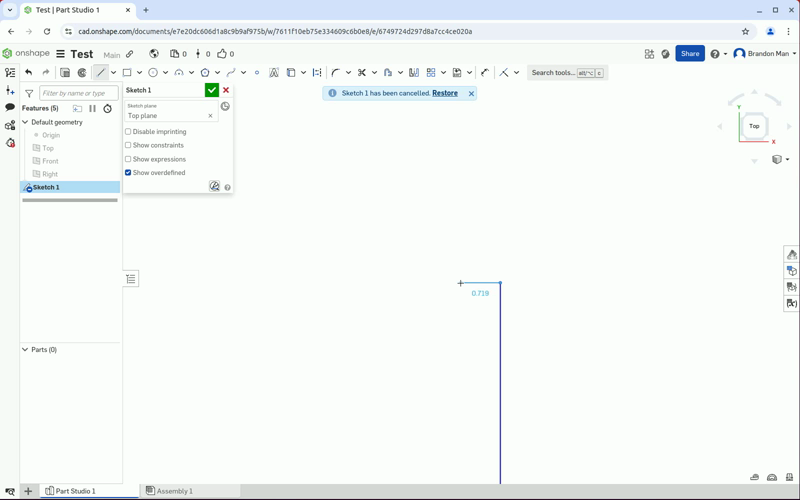
click(460, 282)
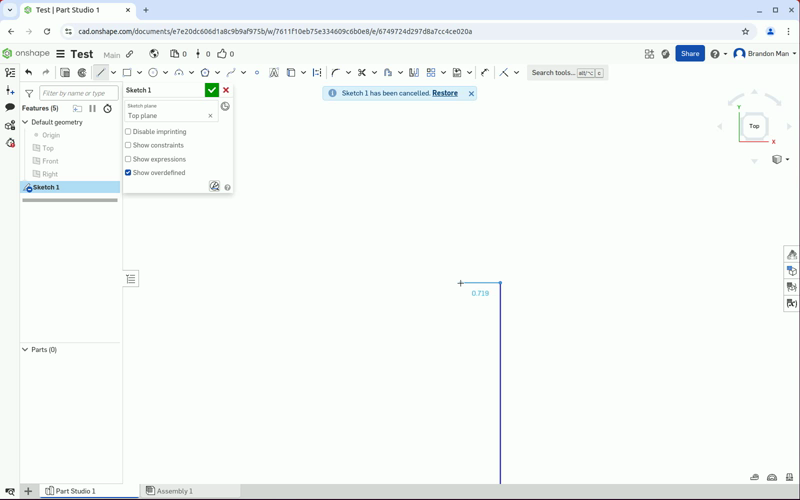
scroll(-6)
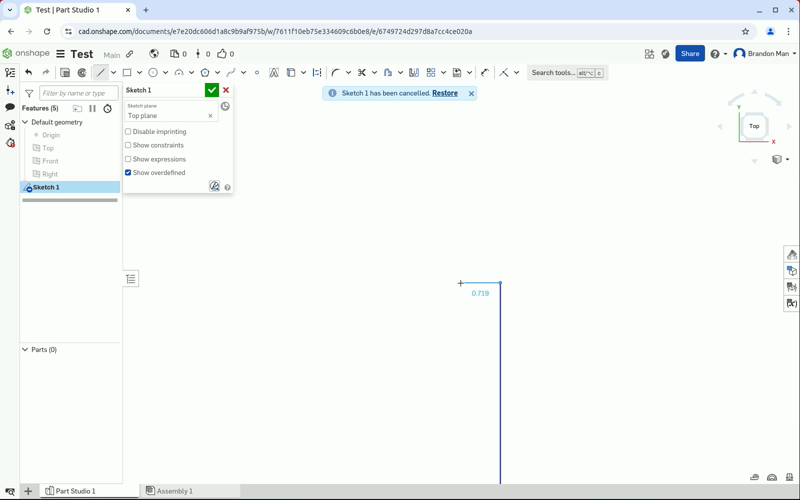
scroll(-6)
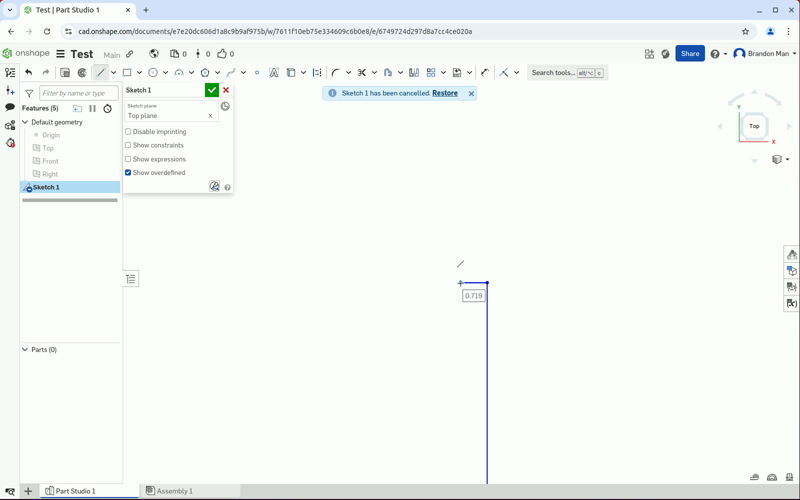
scroll(-6)
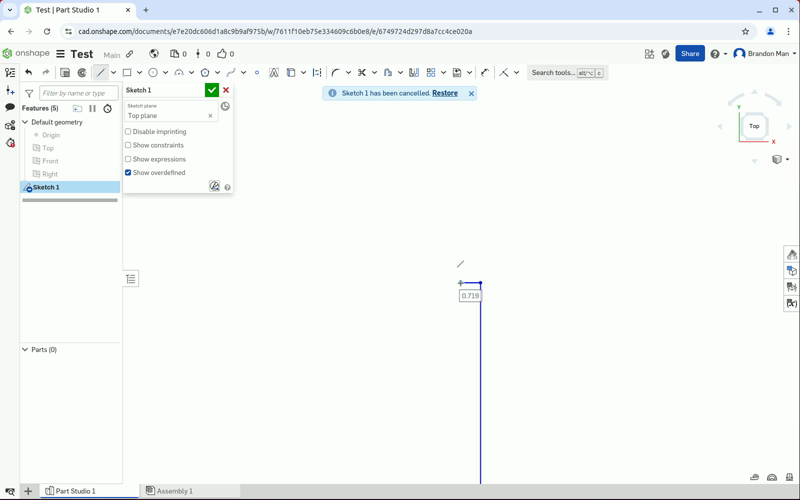
scroll(-6)
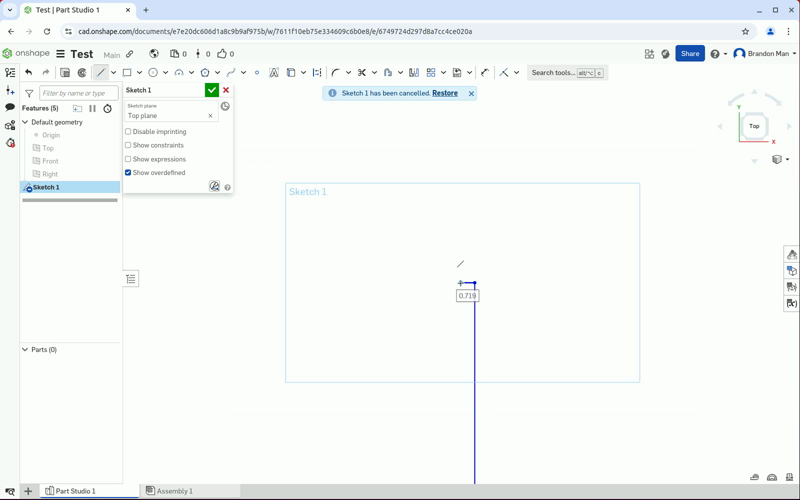
scroll(-6)
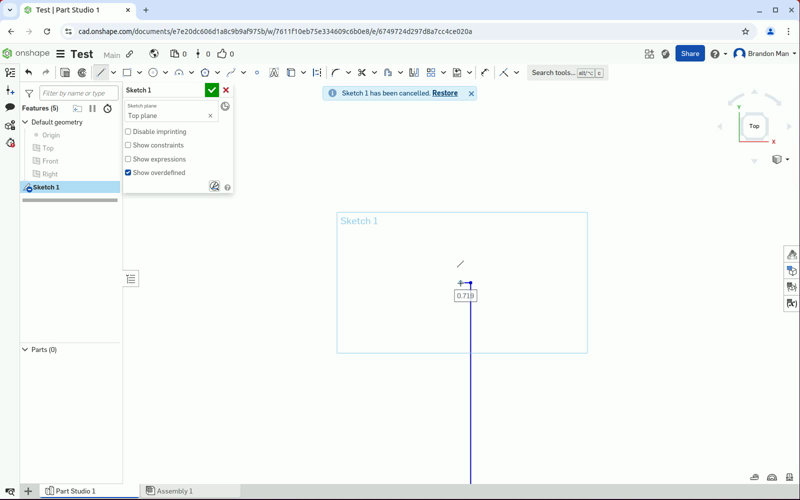
scroll(-6)
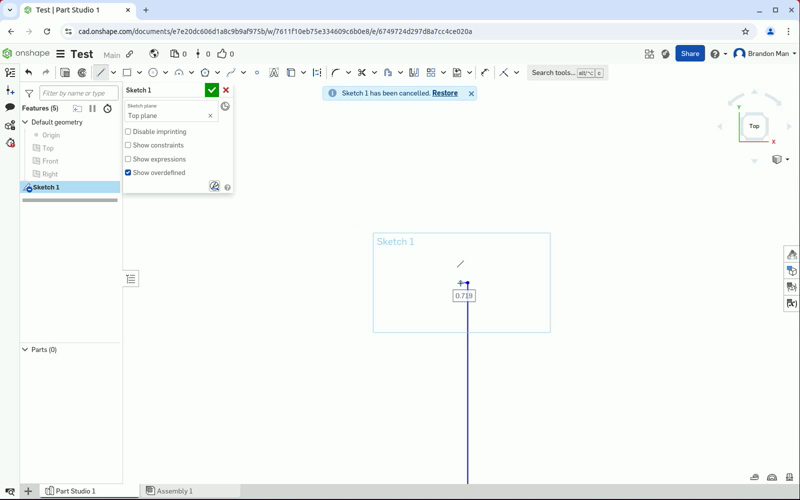
scroll(-6)
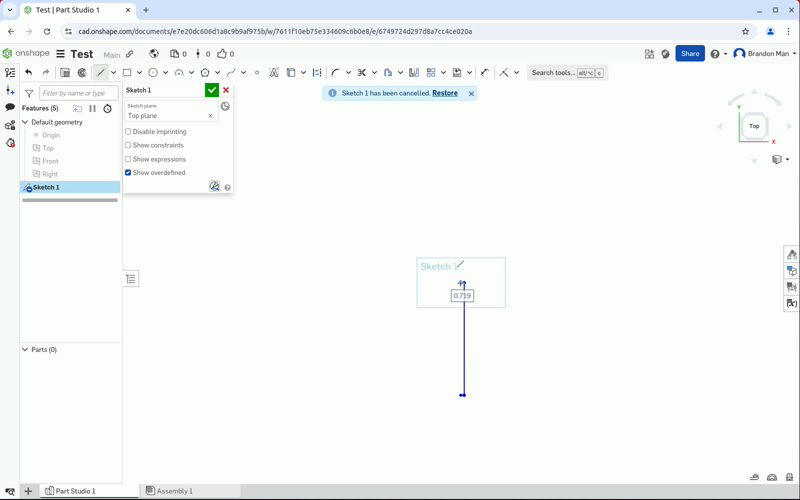
key_up(shift)
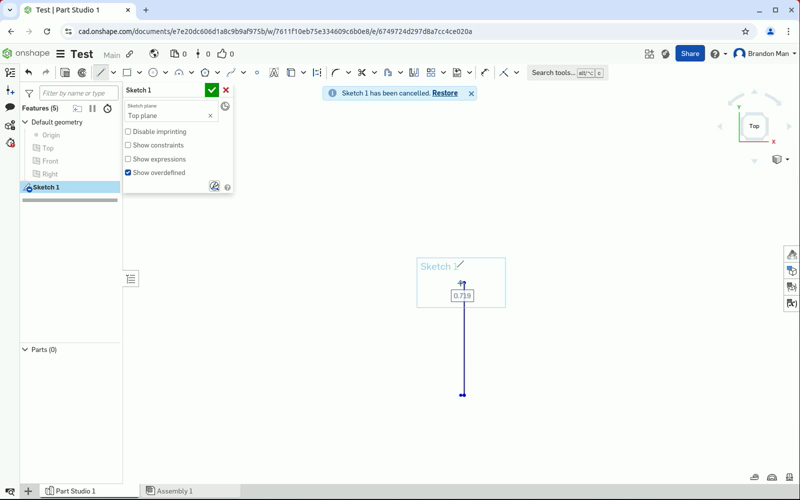
key_down(shift)
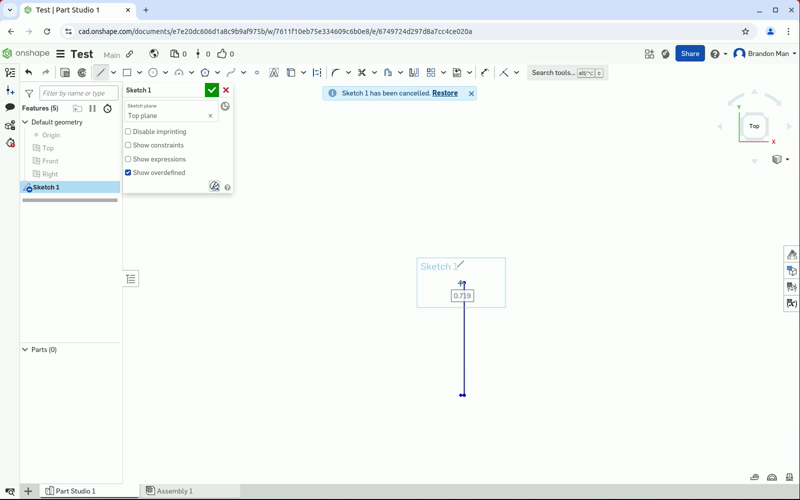
mouse_move(460, 395)
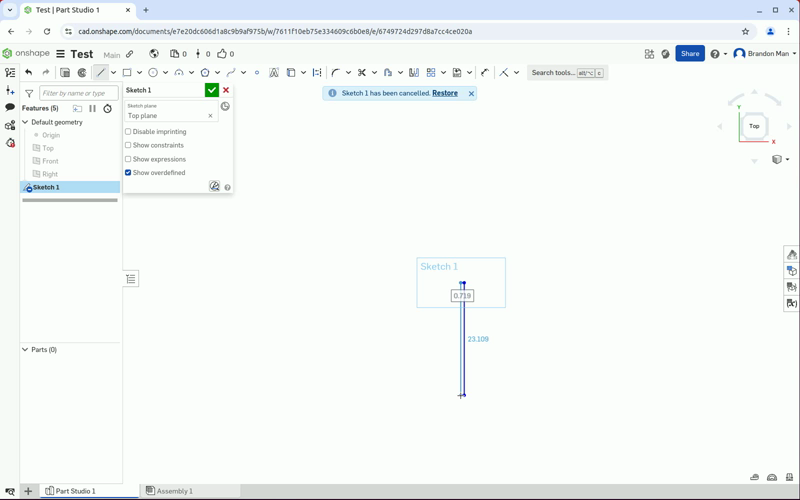
scroll(6)
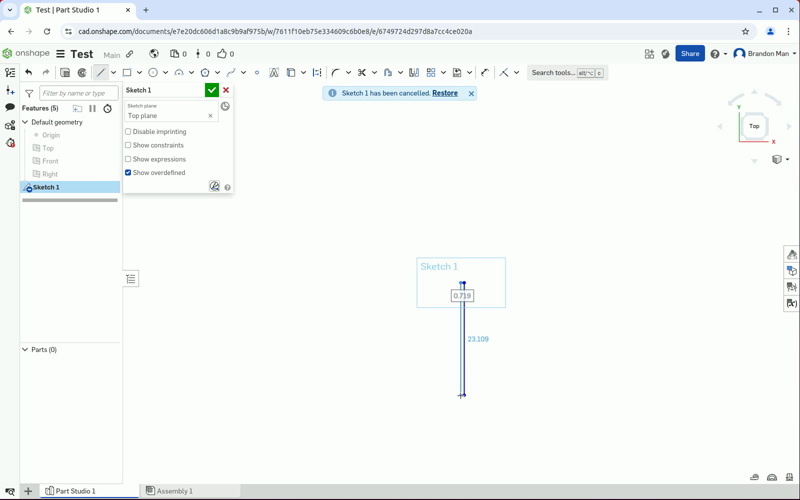
scroll(6)
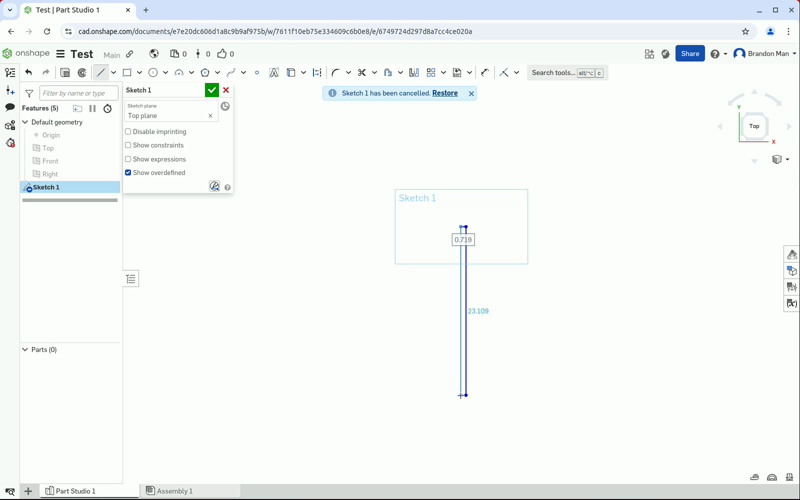
scroll(6)
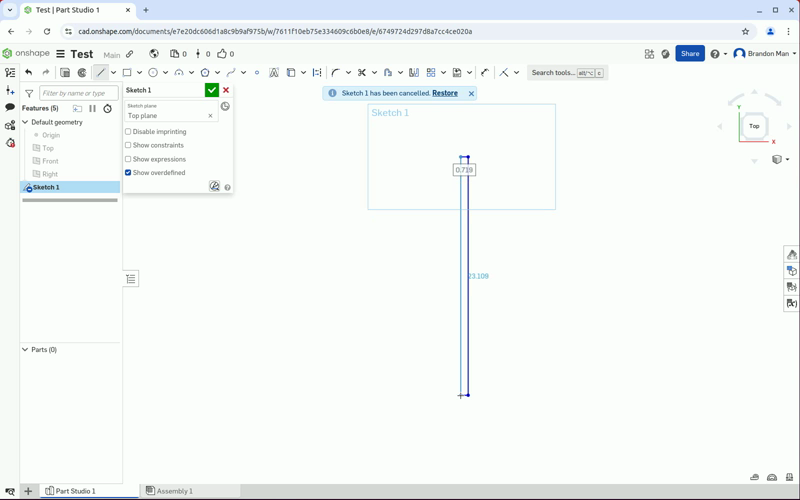
scroll(6)
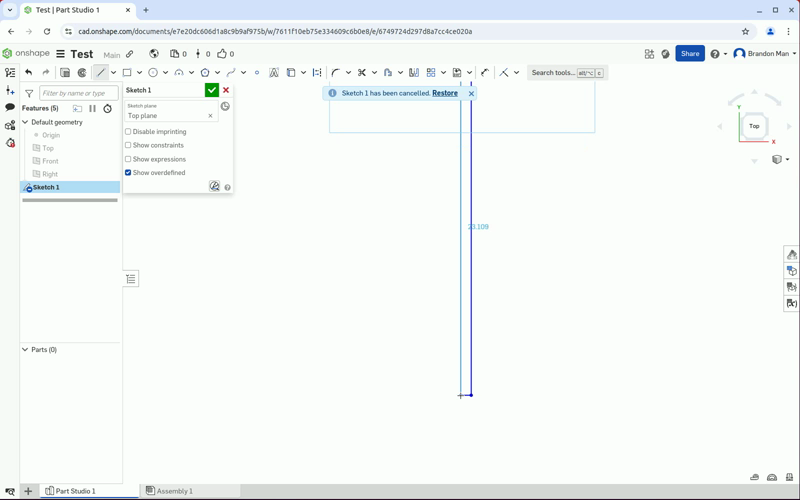
scroll(6)
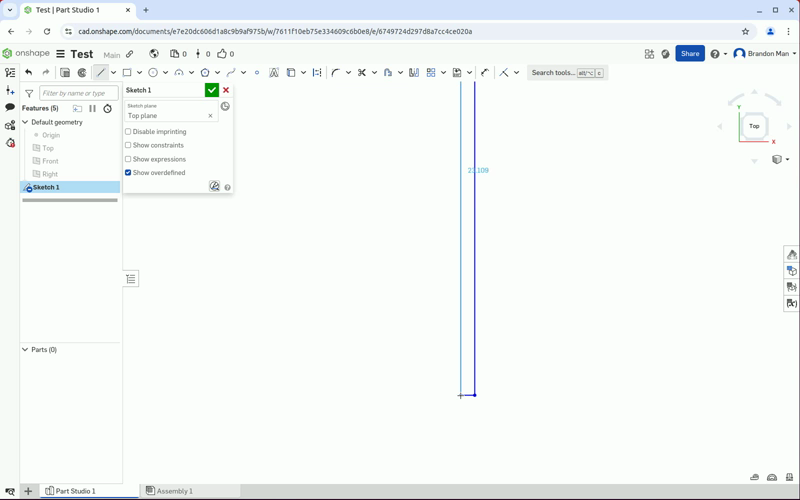
scroll(6)
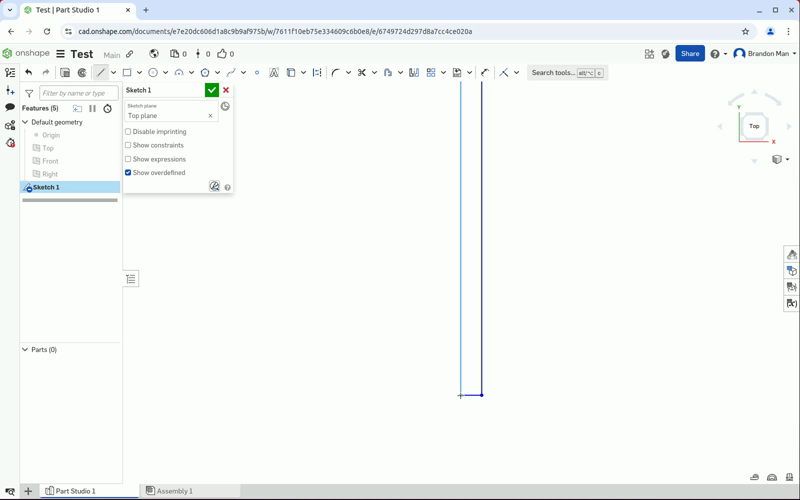
scroll(6)
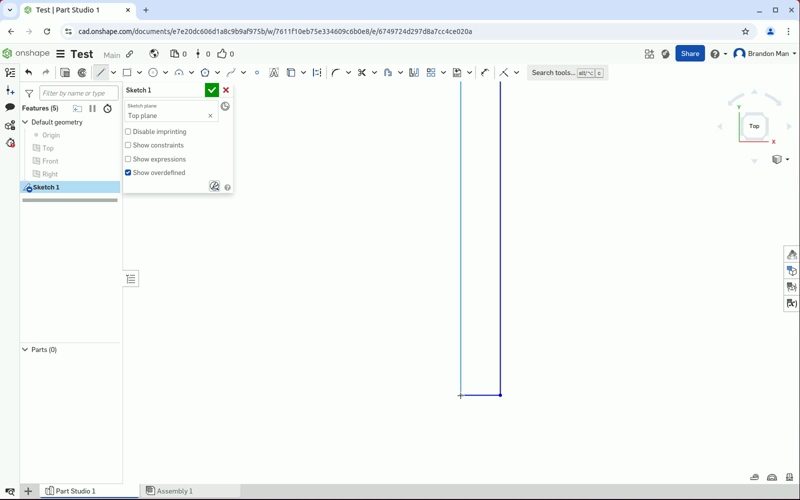
key_up(shift)
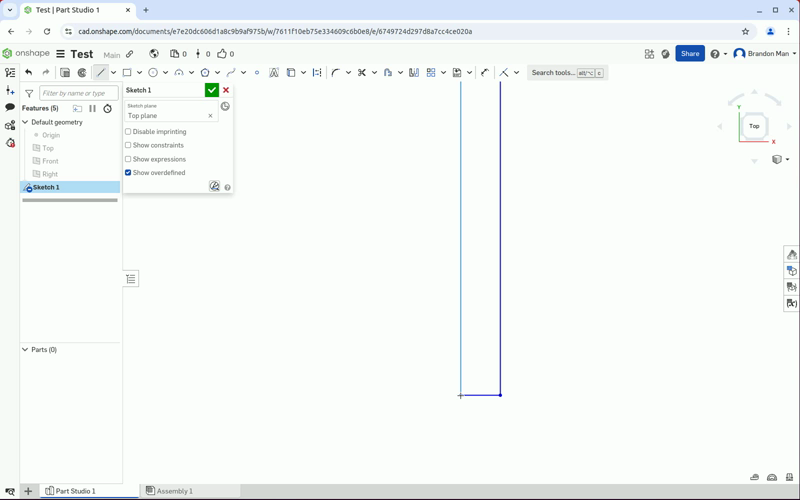
click(460, 395)
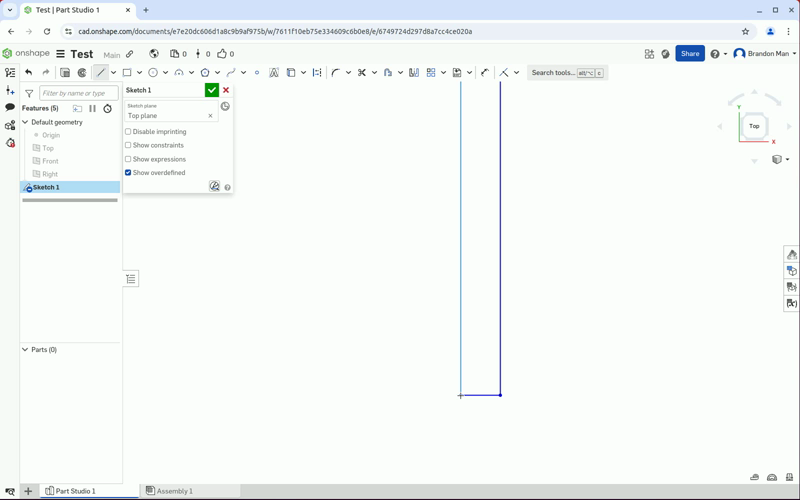
scroll(-6)
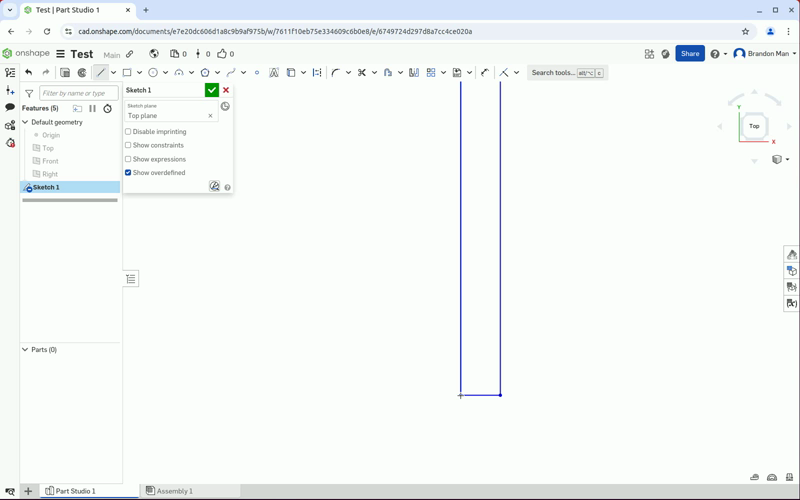
scroll(-6)
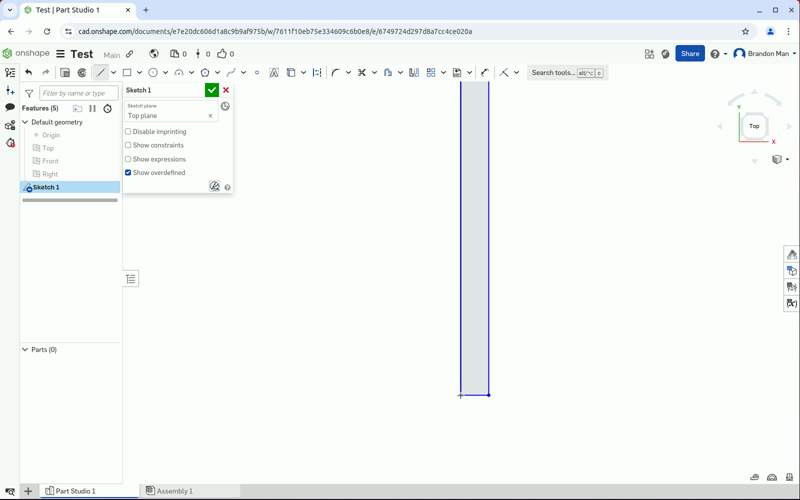
scroll(-6)
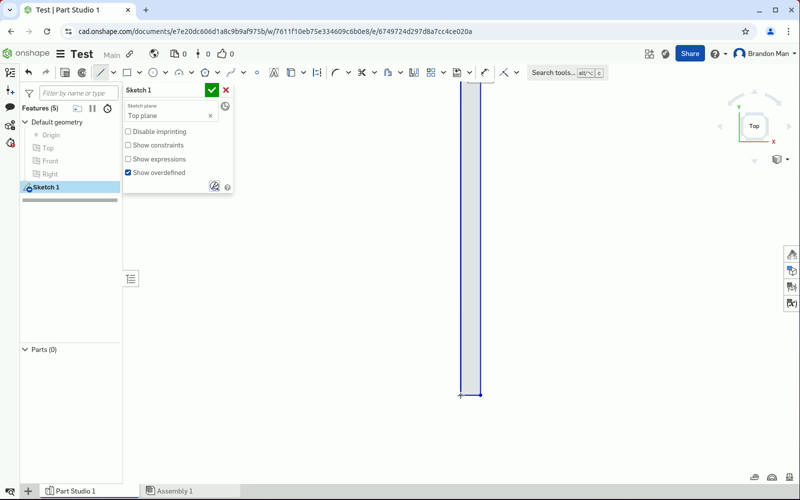
scroll(-6)
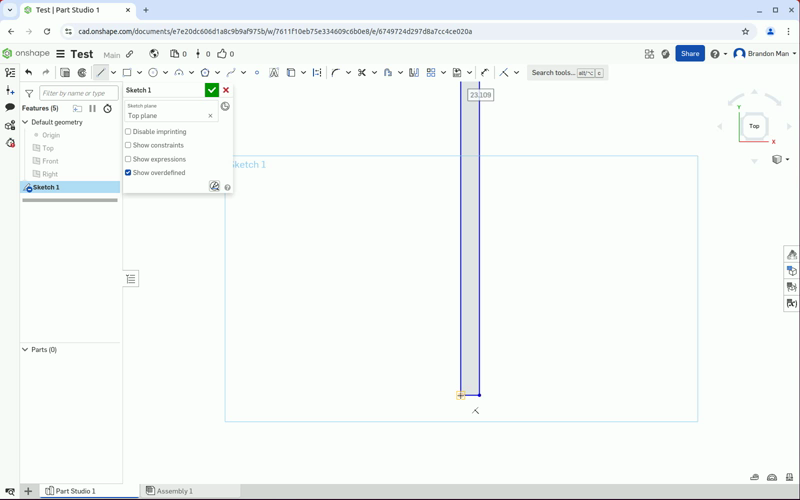
scroll(-6)
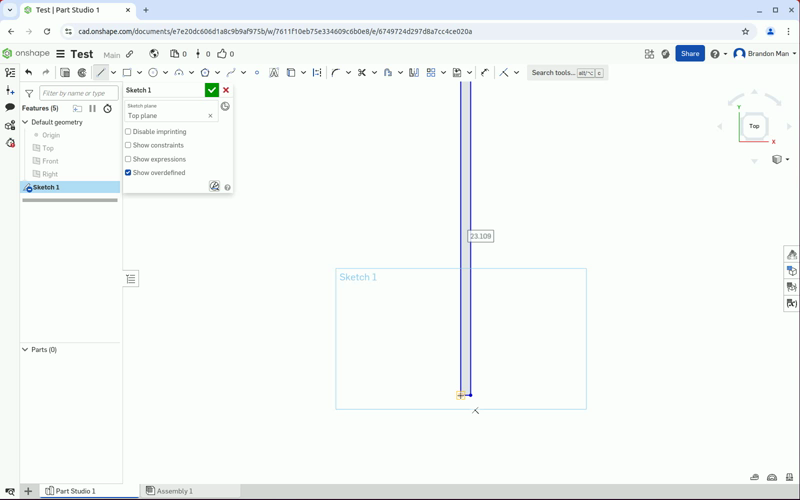
scroll(-6)
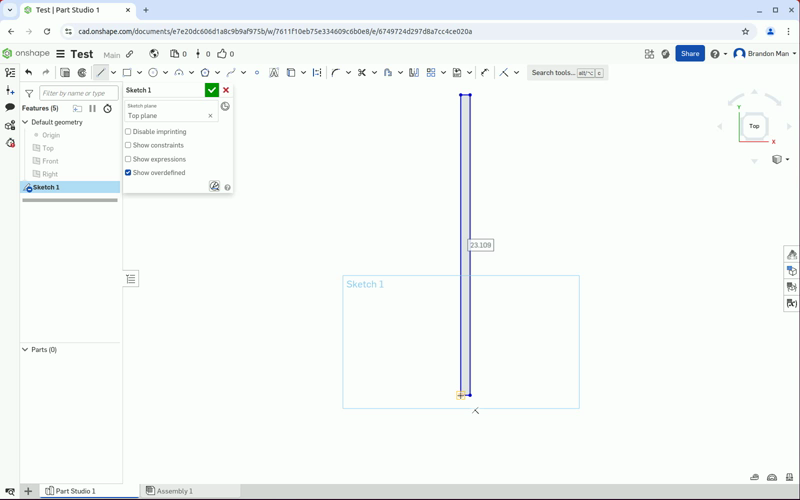
scroll(-6)
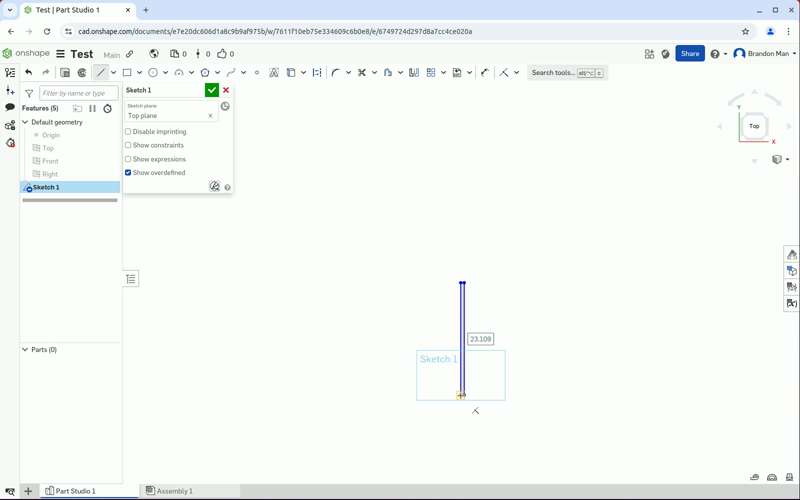
key(esc)
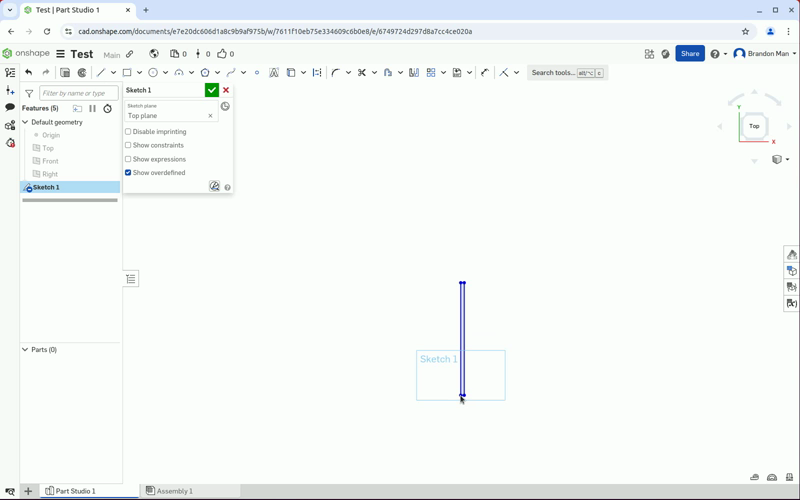
mouse_move(463, 304)
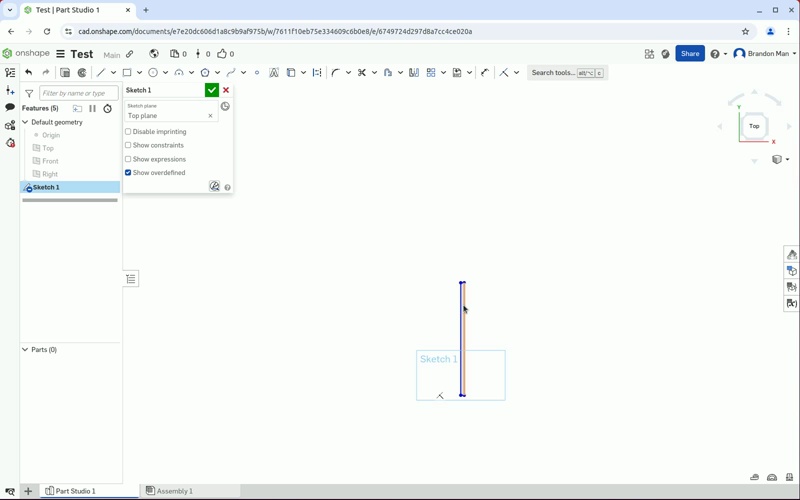
scroll(6)
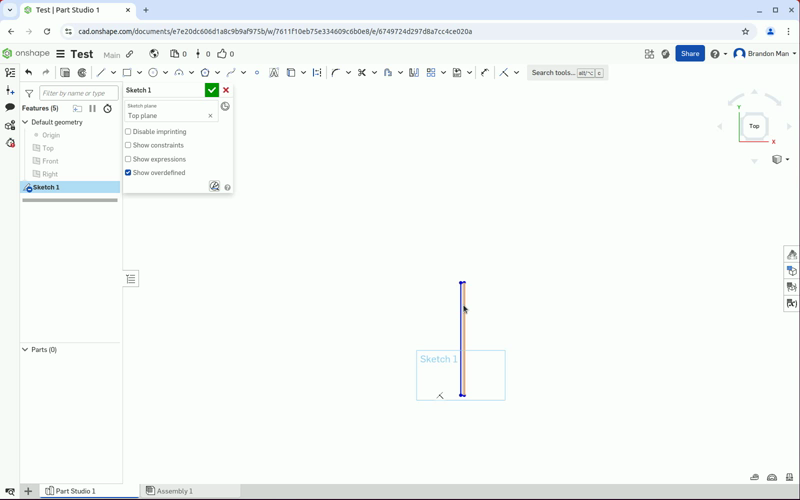
scroll(6)
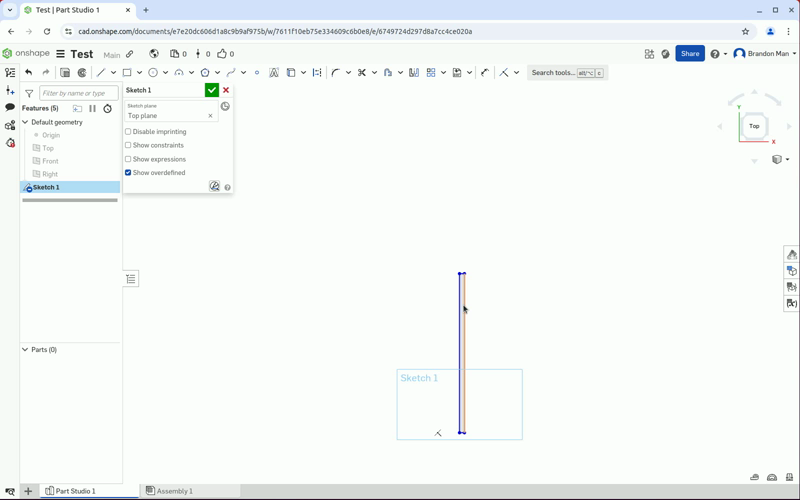
scroll(6)
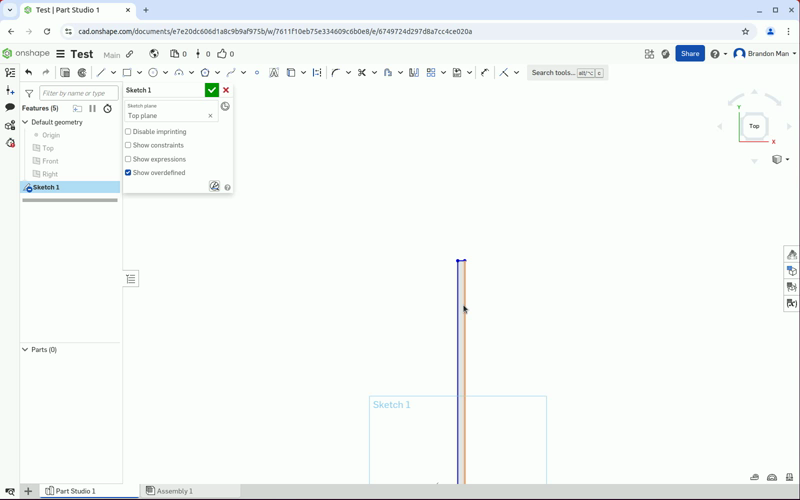
scroll(6)
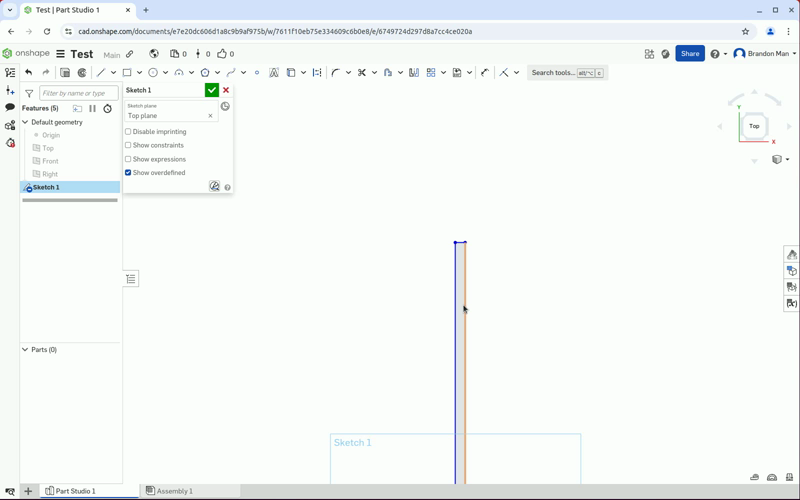
scroll(6)
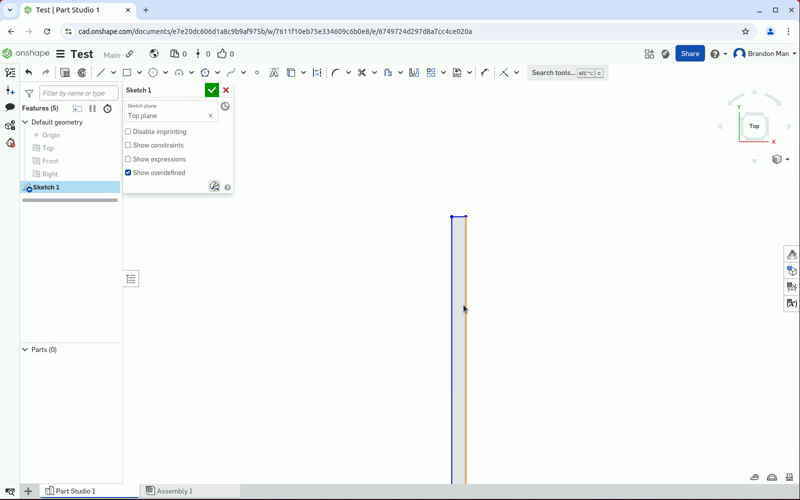
scroll(6)
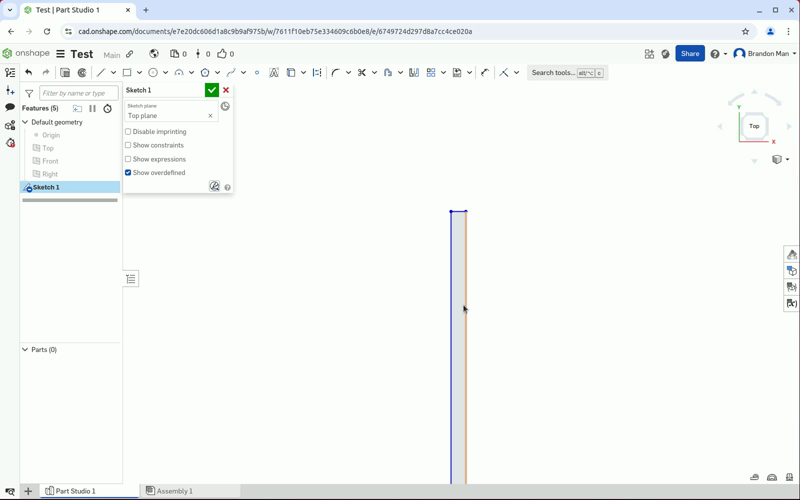
scroll(6)
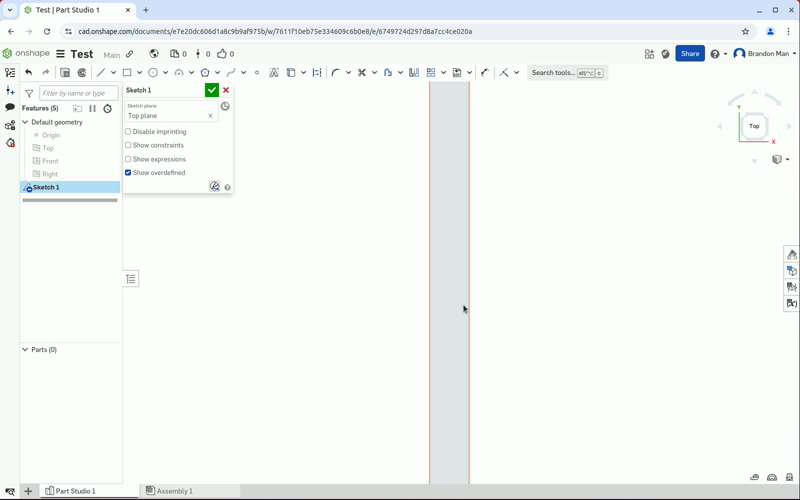
click(463, 304)
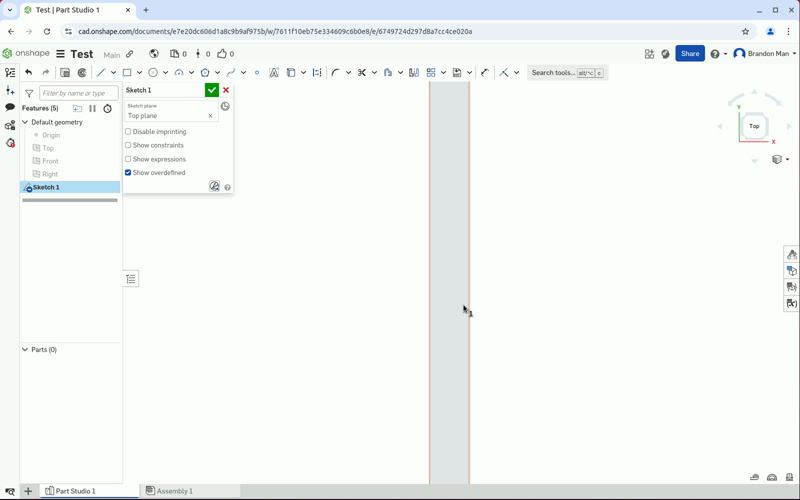
scroll(-6)
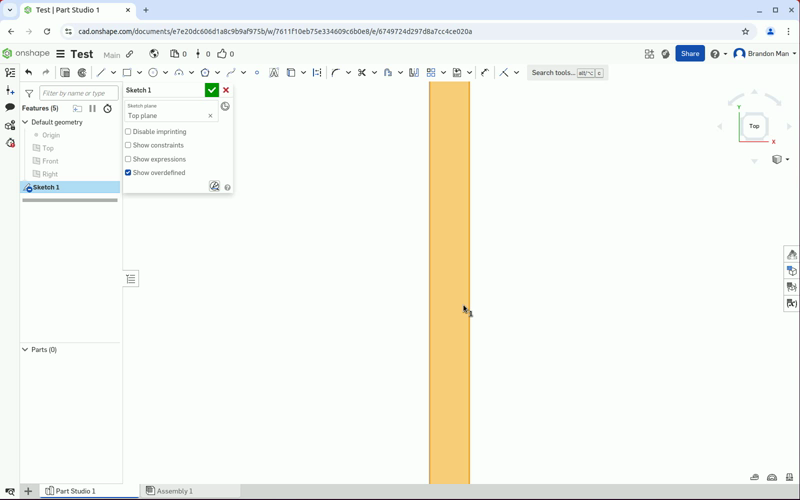
scroll(-6)
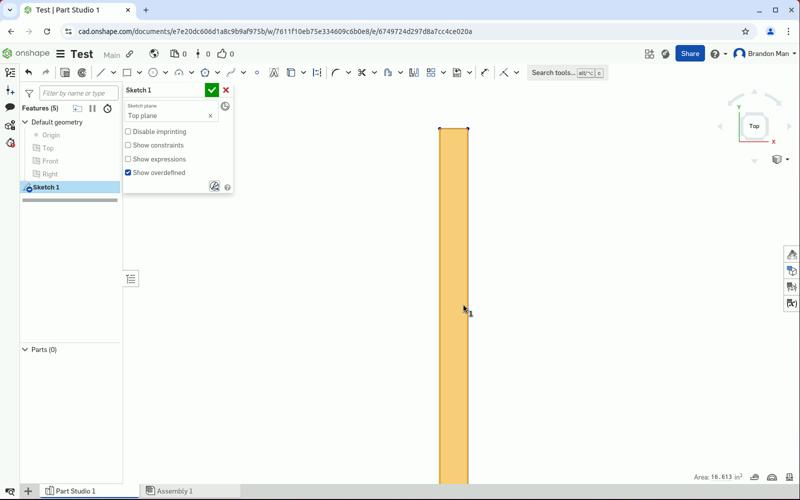
scroll(-6)
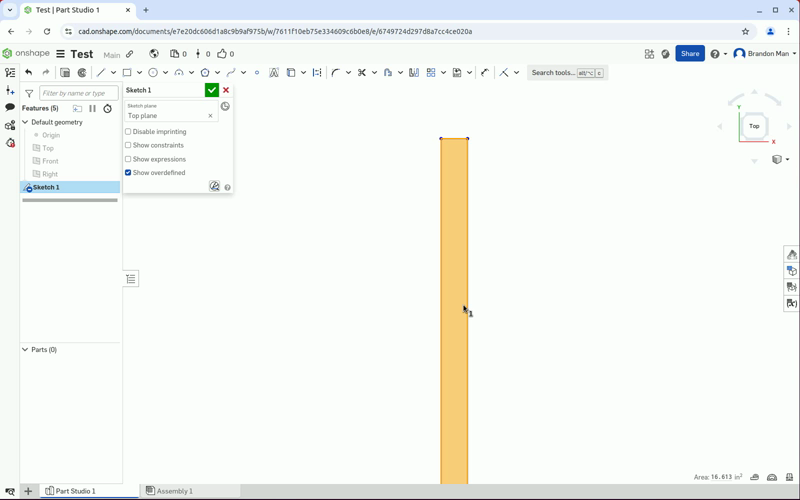
scroll(-6)
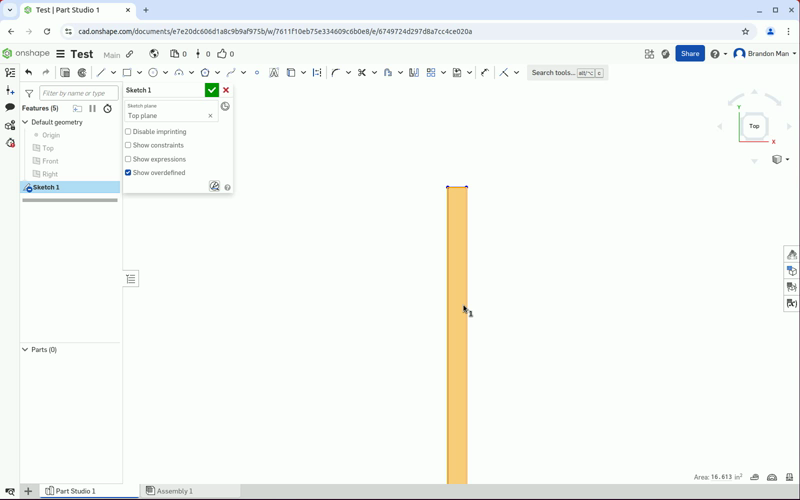
scroll(-6)
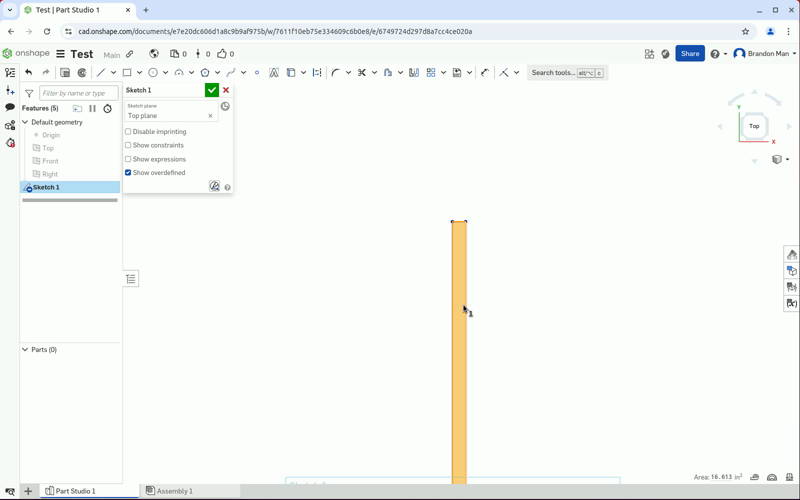
scroll(-6)
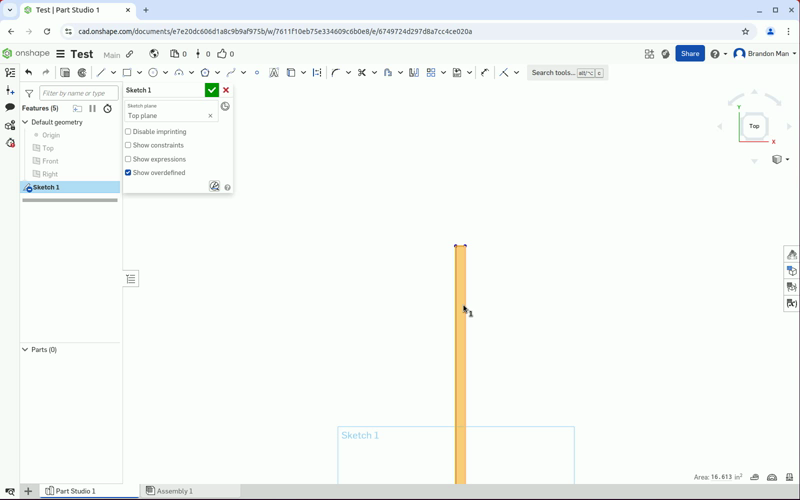
scroll(-6)
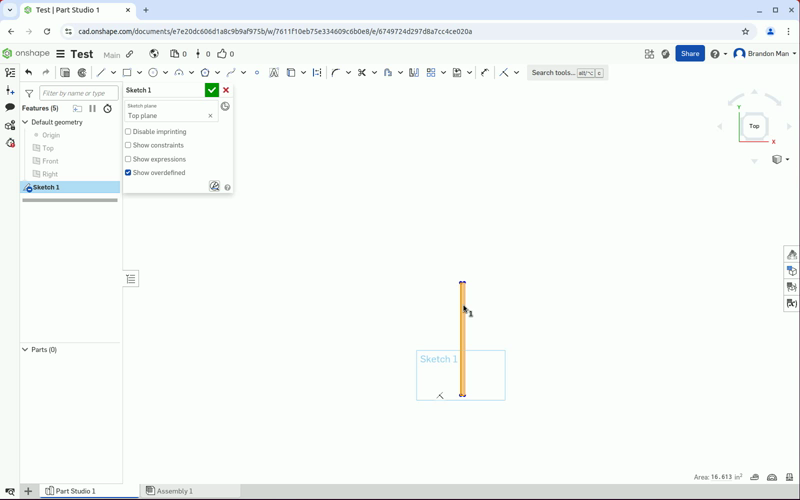
mouse_move(73, 352)
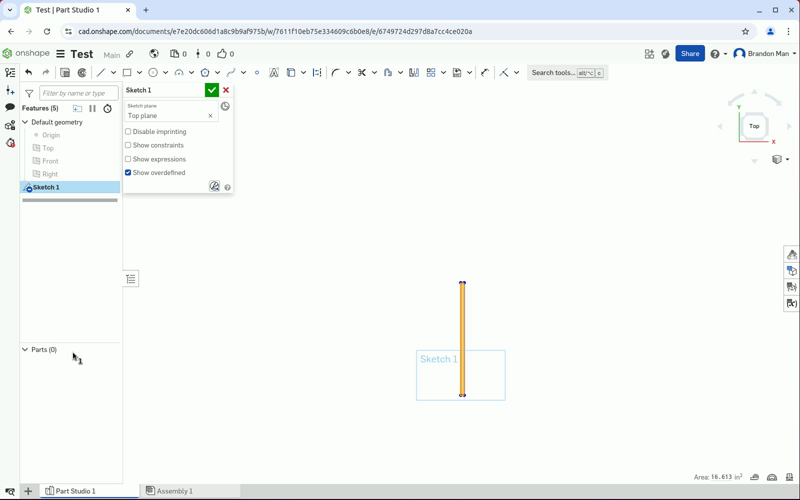
key(shift+y)
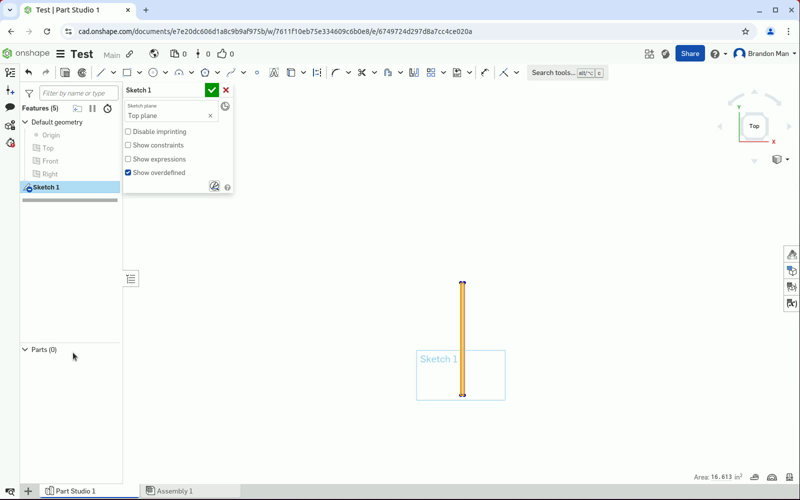
key(shift+e)
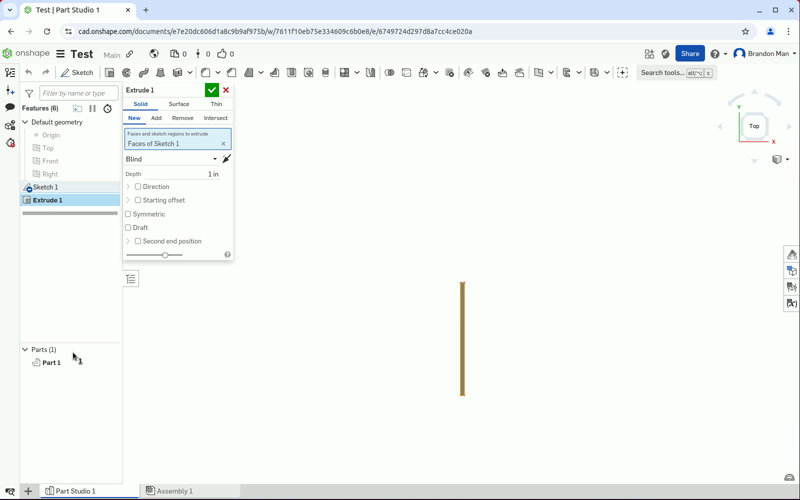
mouse_move(143, 106)
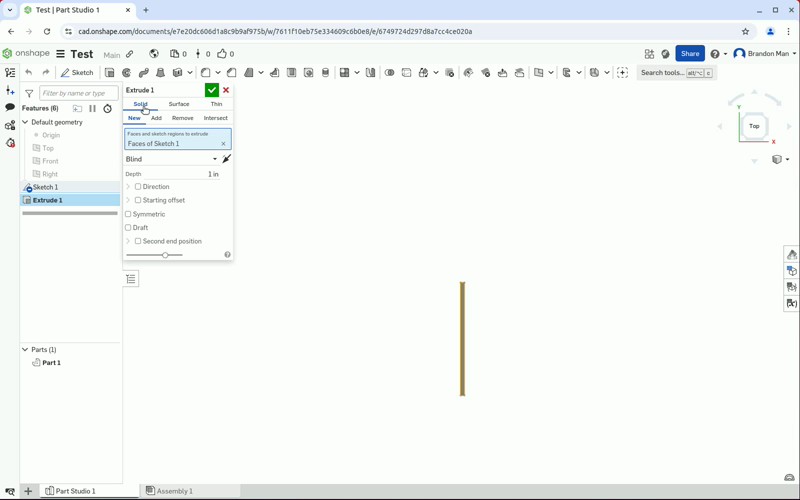
click(143, 106)
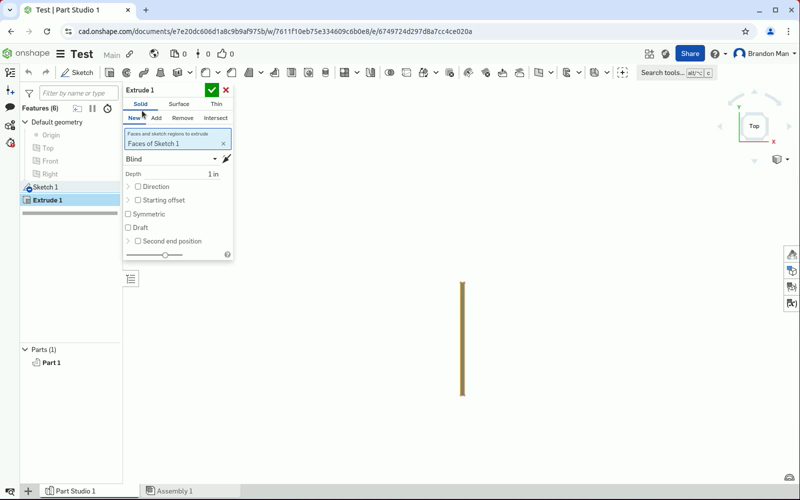
mouse_move(137, 120)
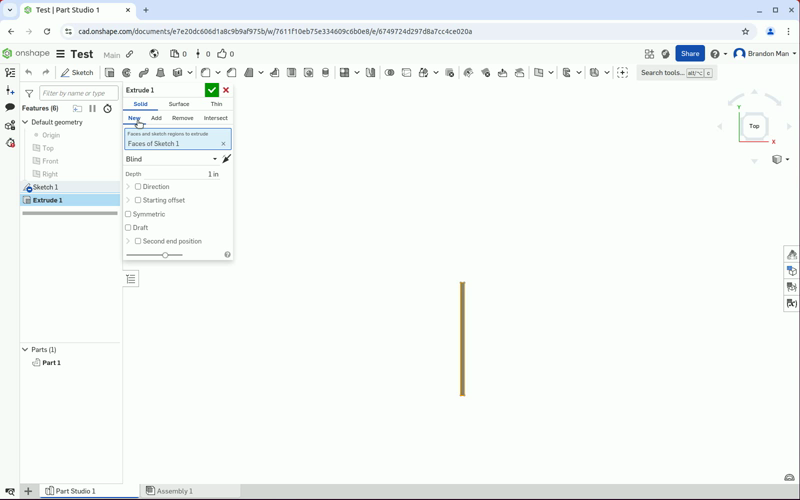
click(137, 120)
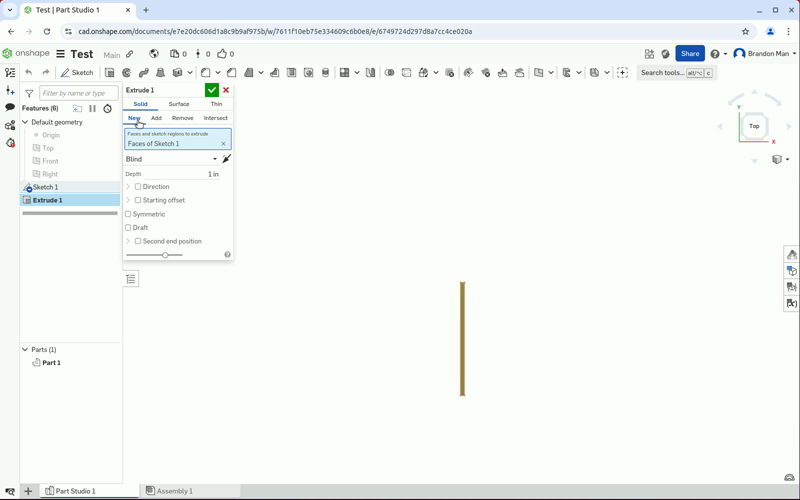
key(tab, 4)
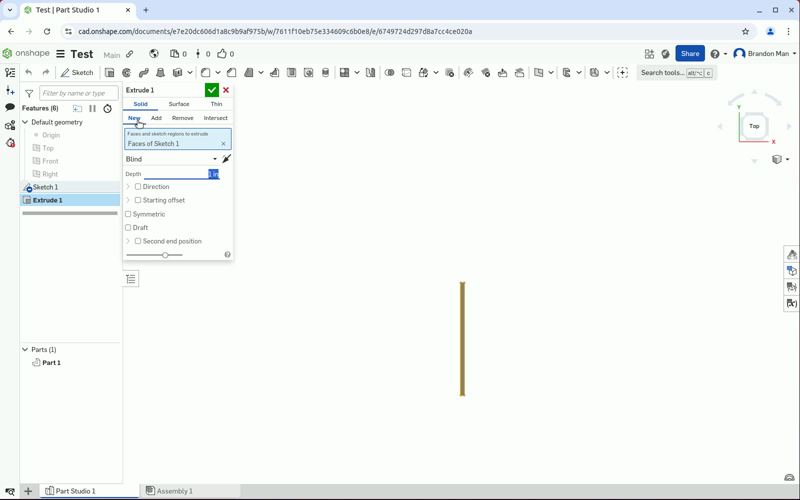
text(2.166)
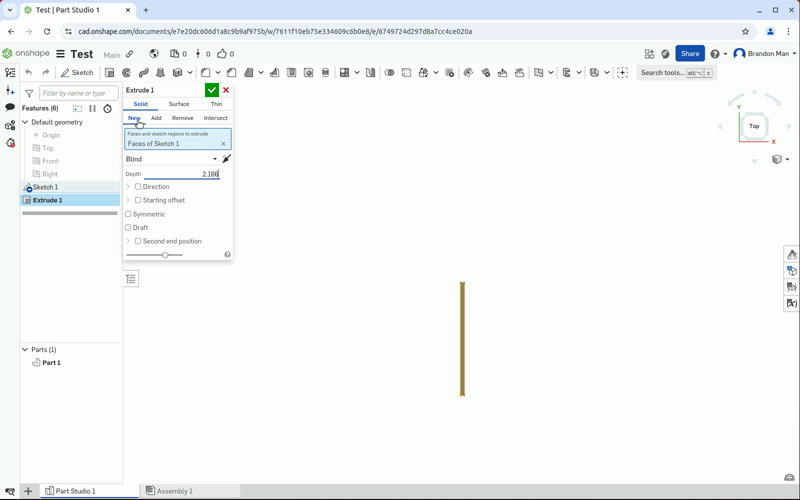
key(enter)
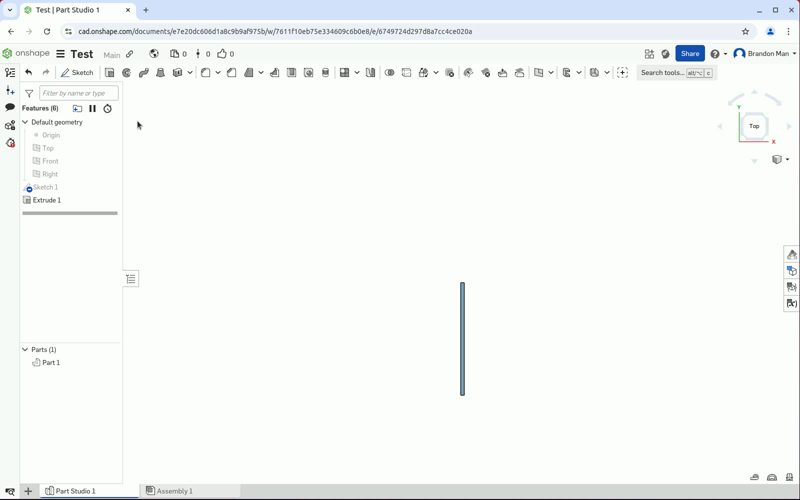
key(shift+h)
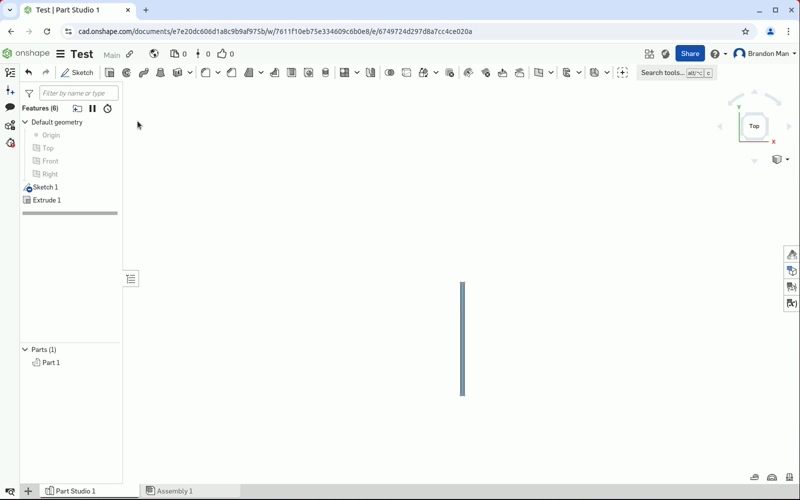
key(shift+h)
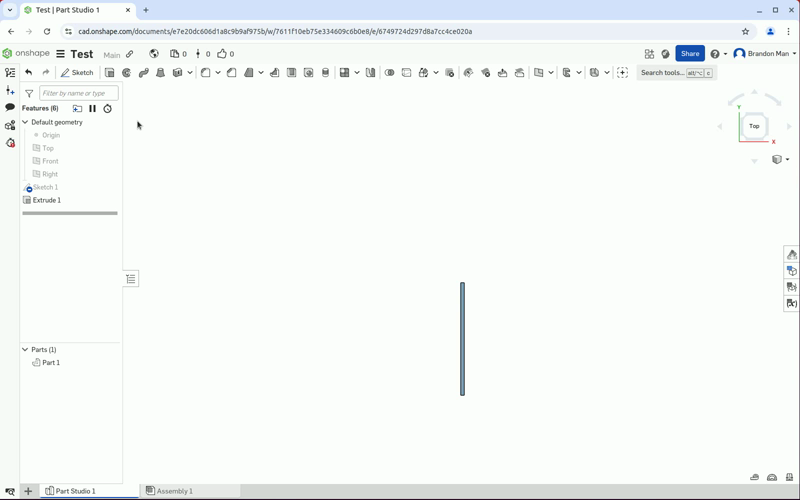
mouse_move(73, 189)
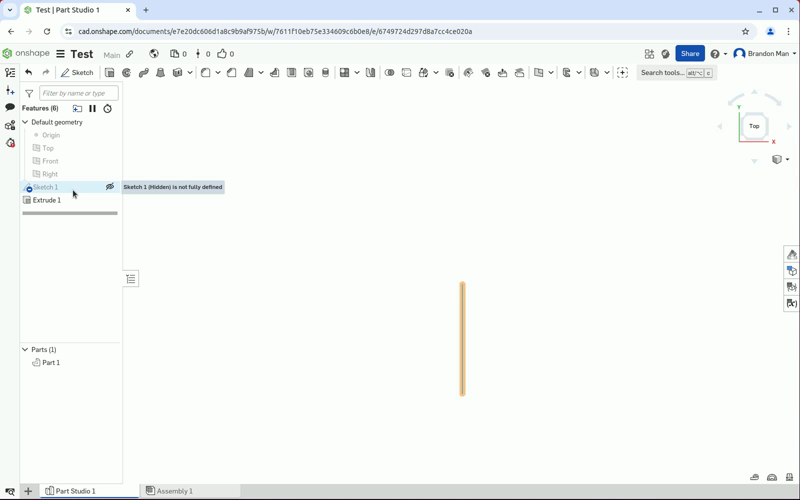
click(73, 189)
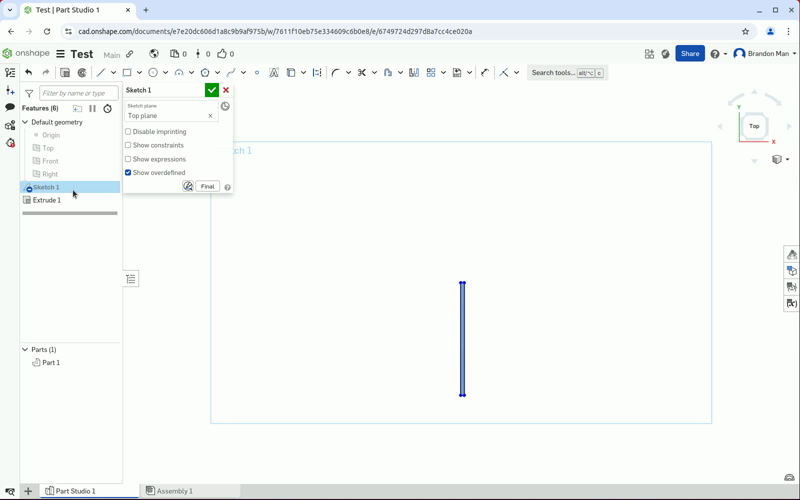
mouse_move(229, 92)
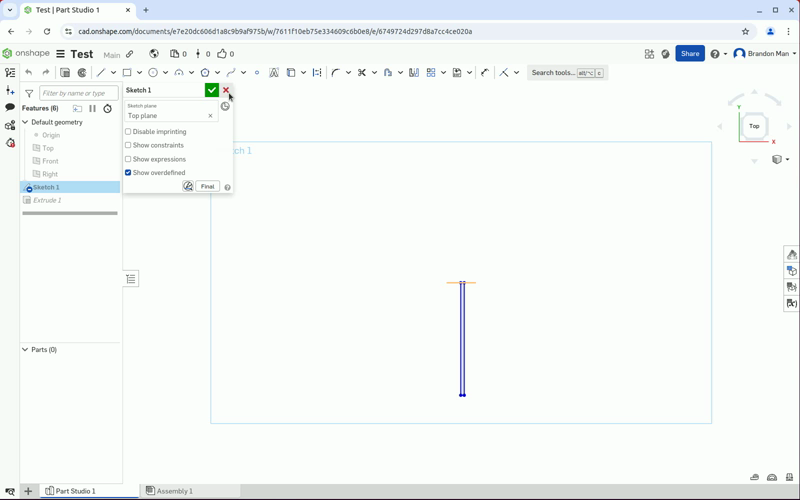
click(229, 92)
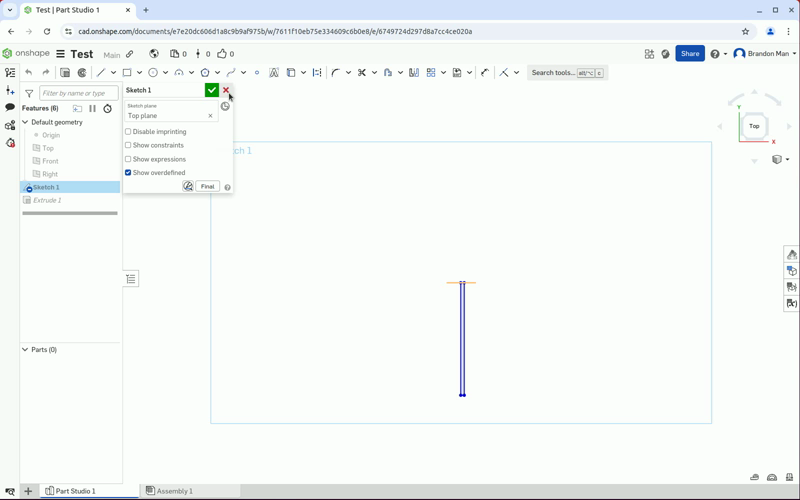
key(shift+s)
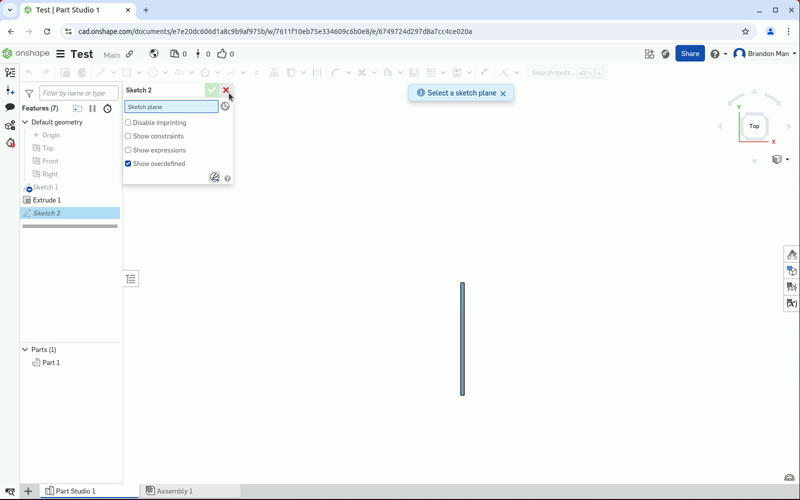
mouse_move(73, 150)
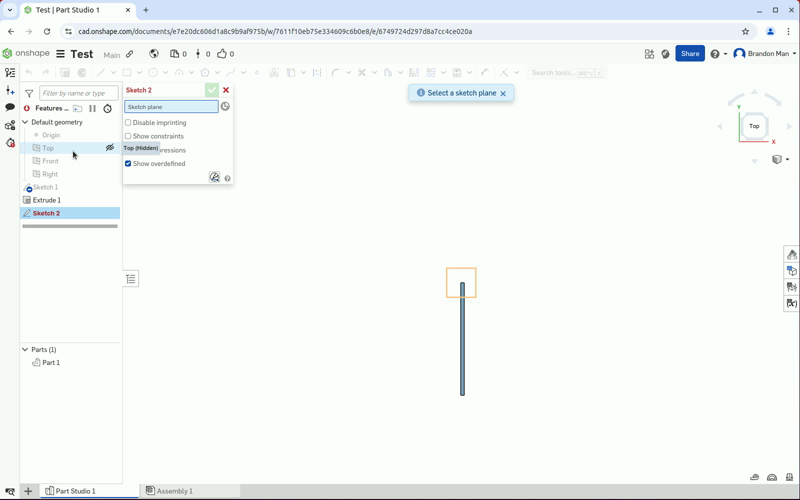
click(73, 150)
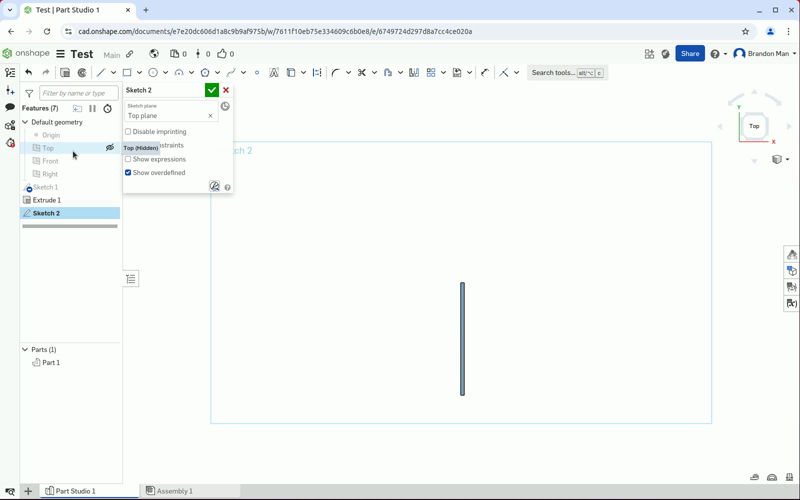
mouse_move(73, 352)
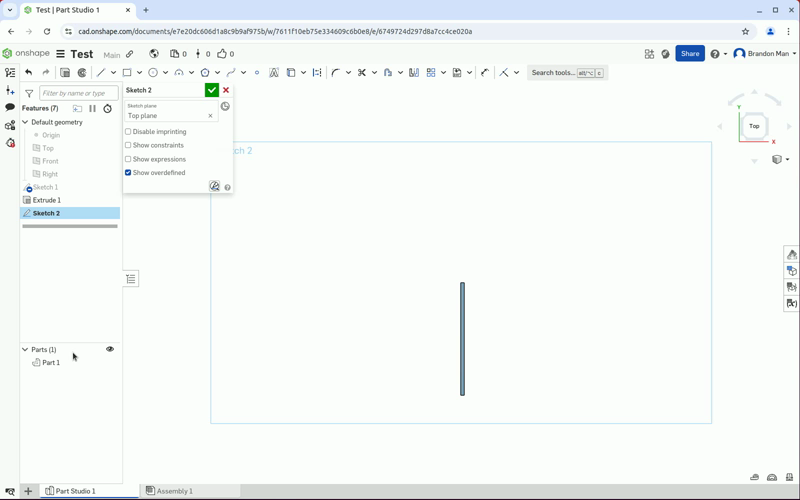
key(y)
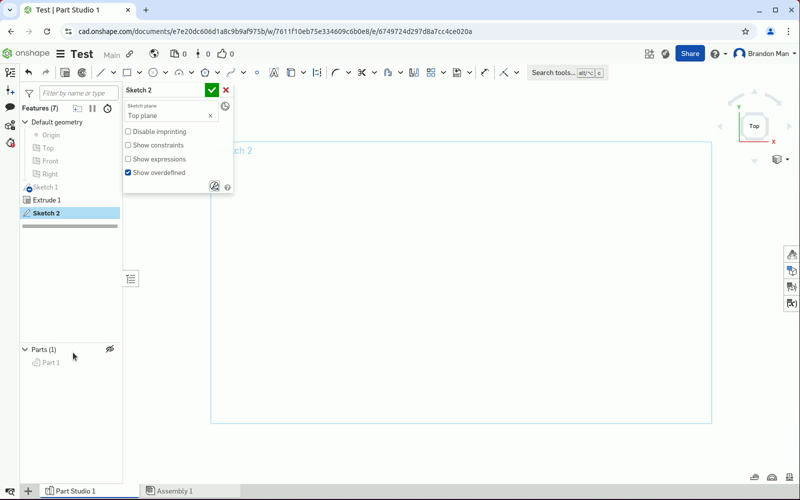
key(l)
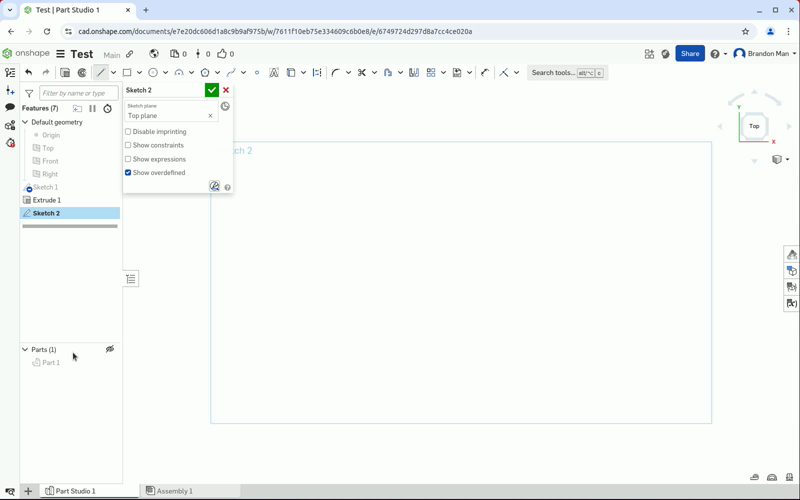
key_down(shift)
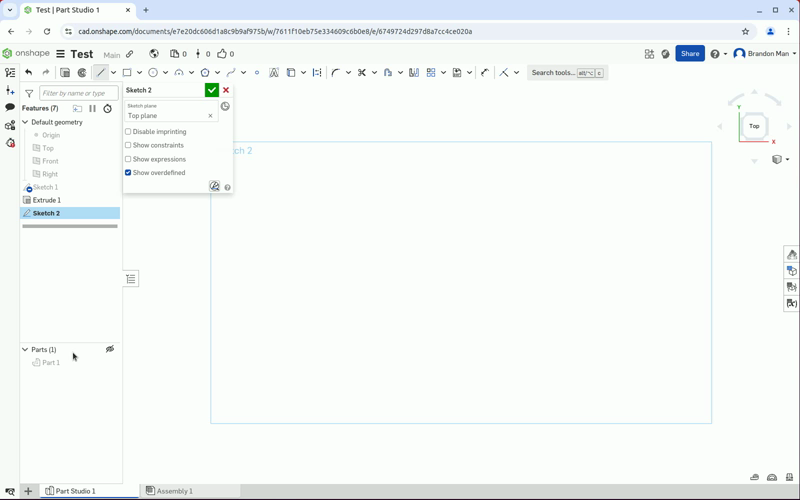
mouse_move(505, 395)
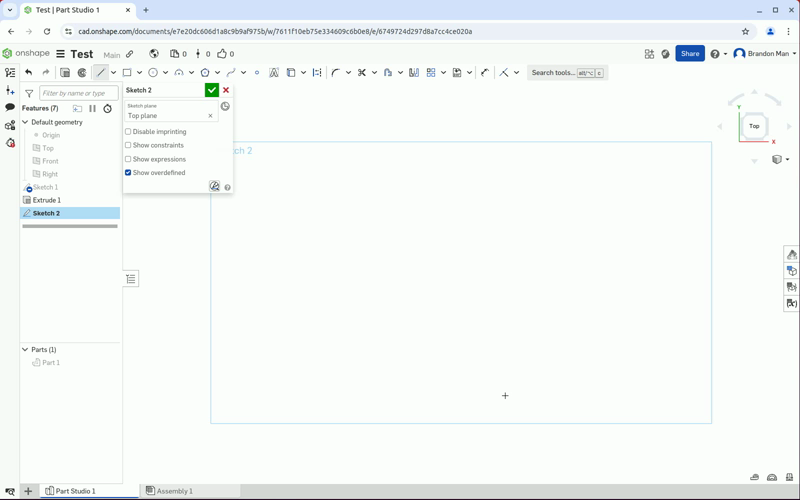
click(505, 395)
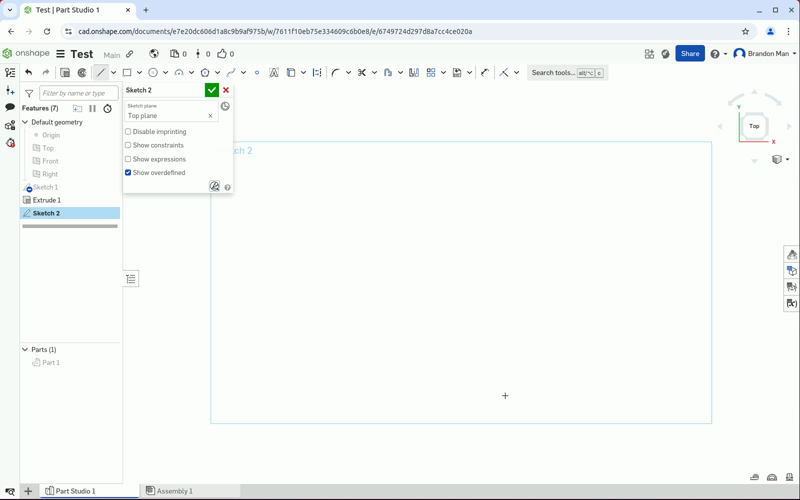
key_up(shift)
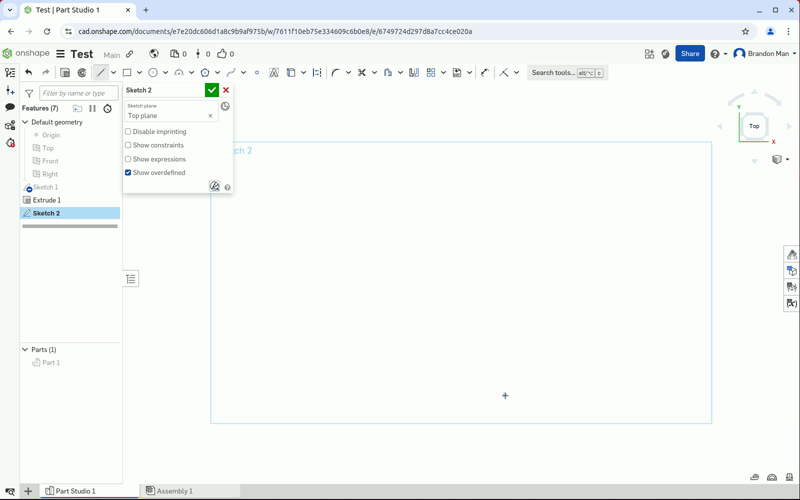
key_down(shift)
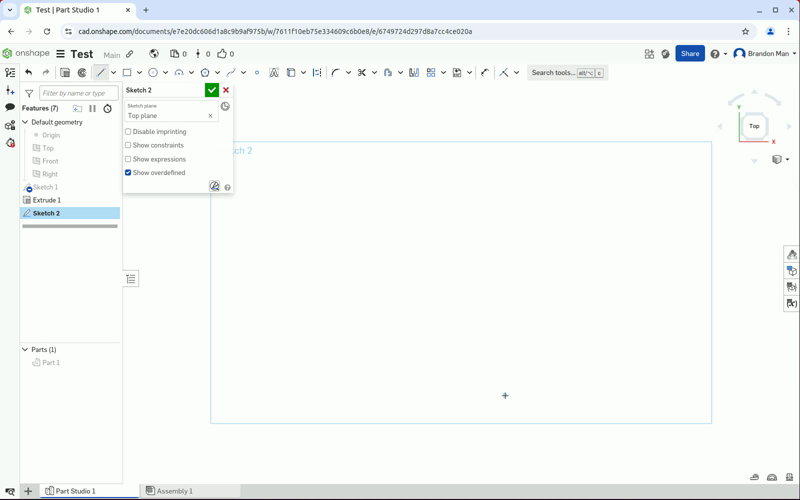
mouse_move(535, 395)
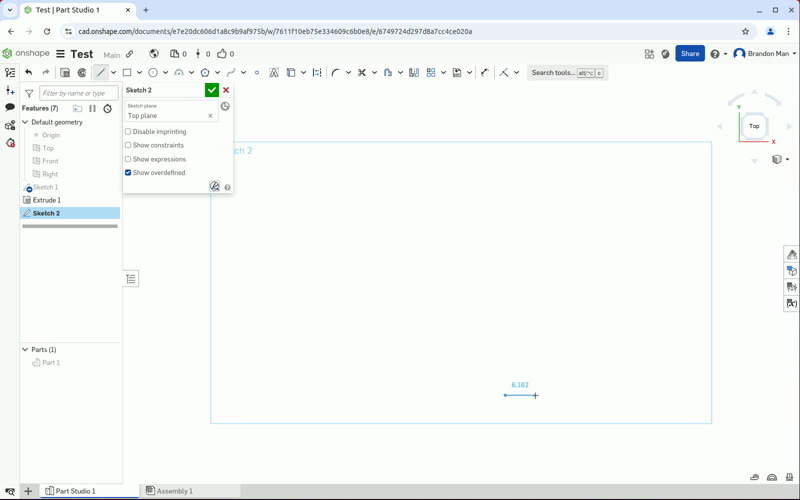
mouse_move(508, 395)
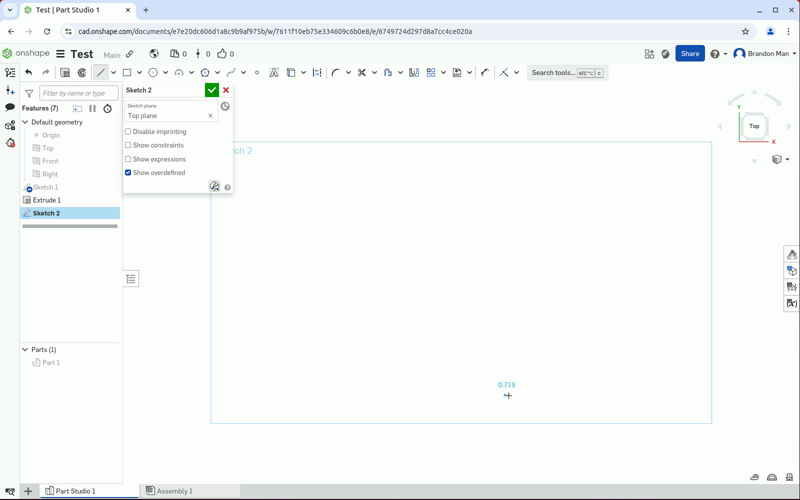
scroll(6)
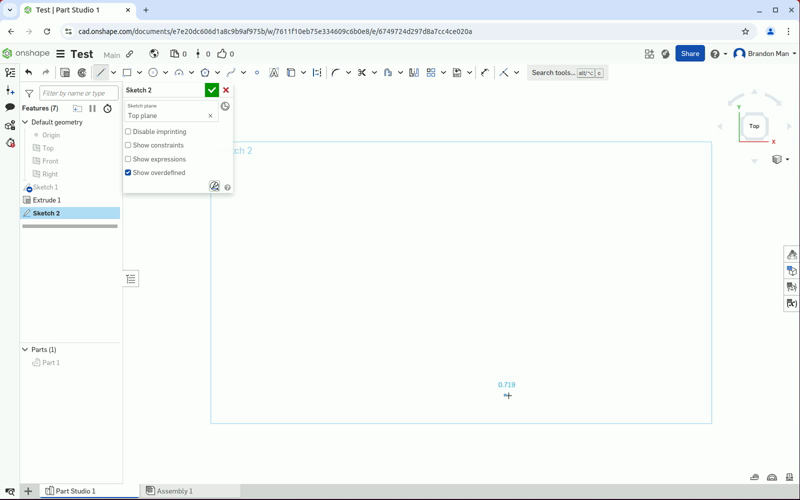
scroll(6)
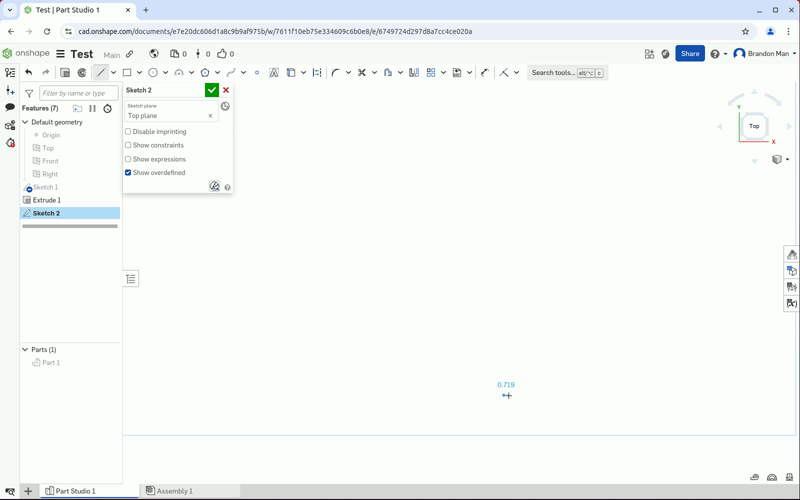
scroll(6)
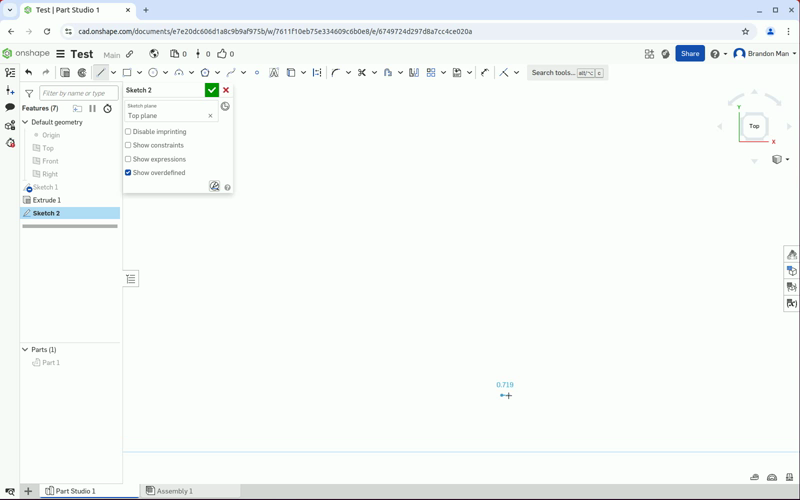
scroll(6)
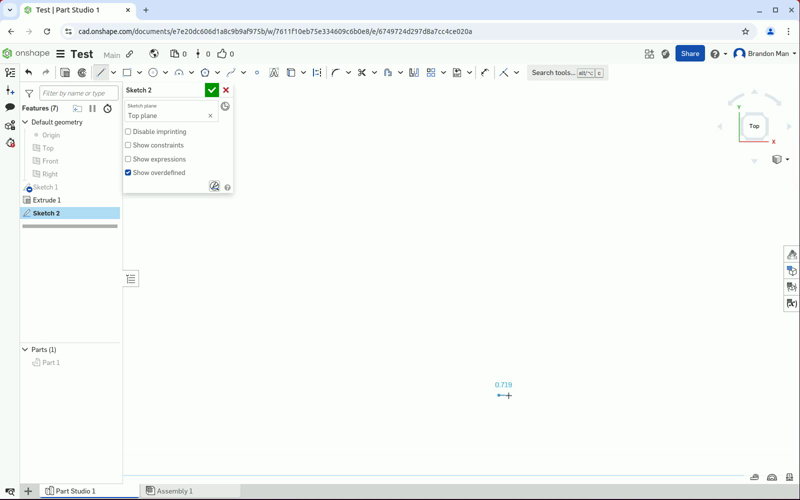
scroll(6)
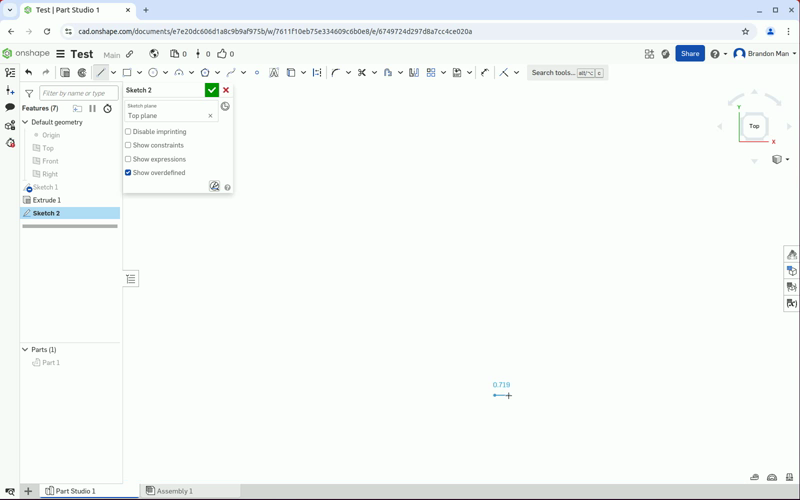
scroll(6)
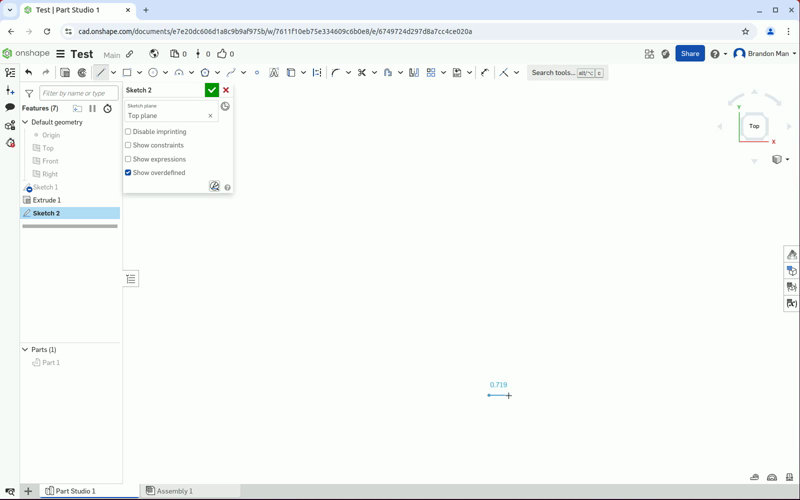
scroll(6)
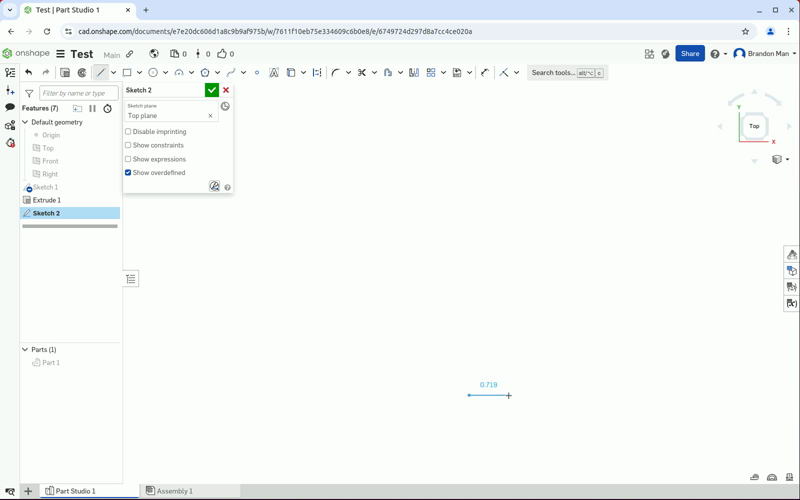
click(508, 395)
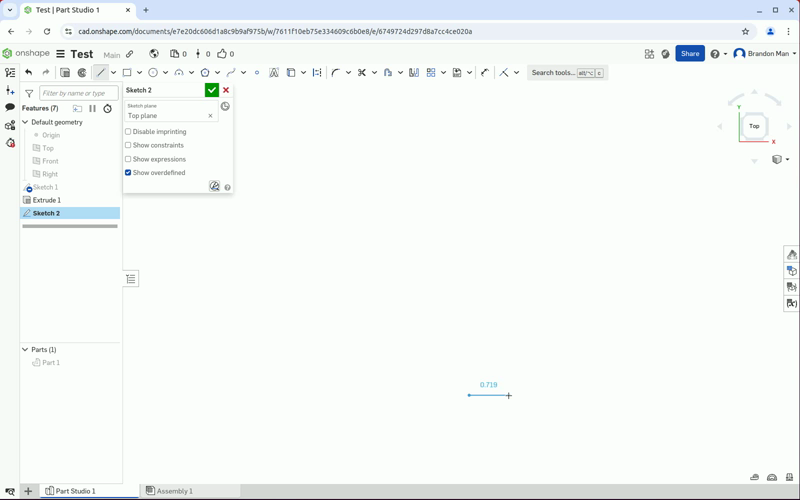
scroll(-6)
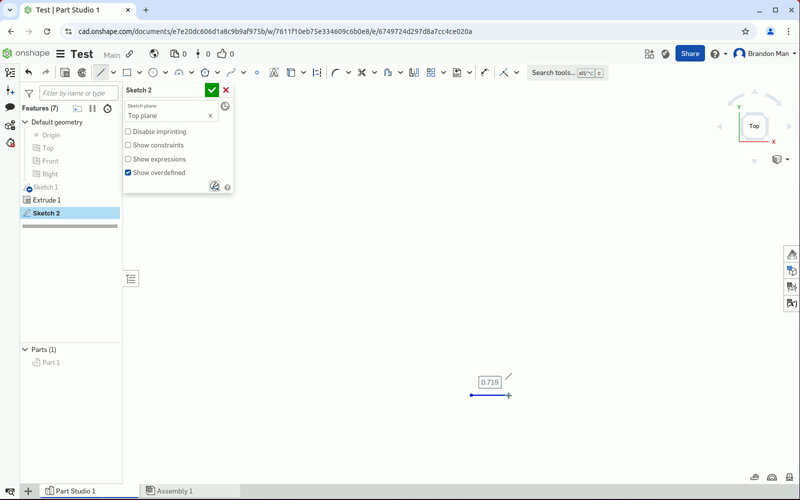
scroll(-6)
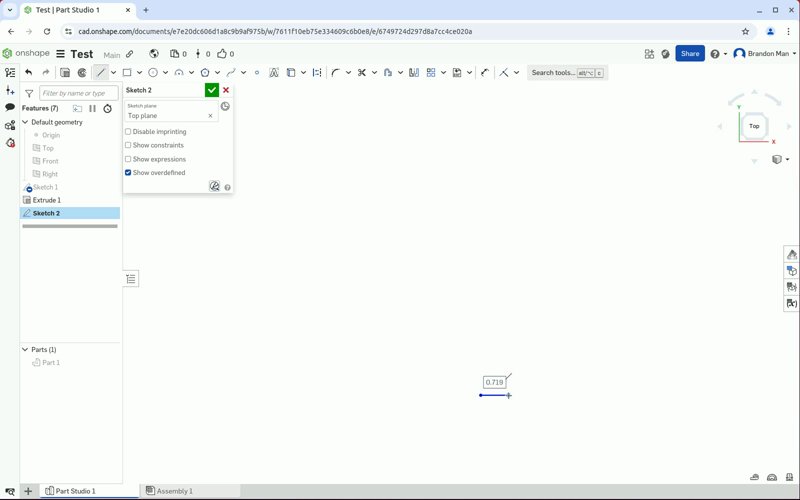
scroll(-6)
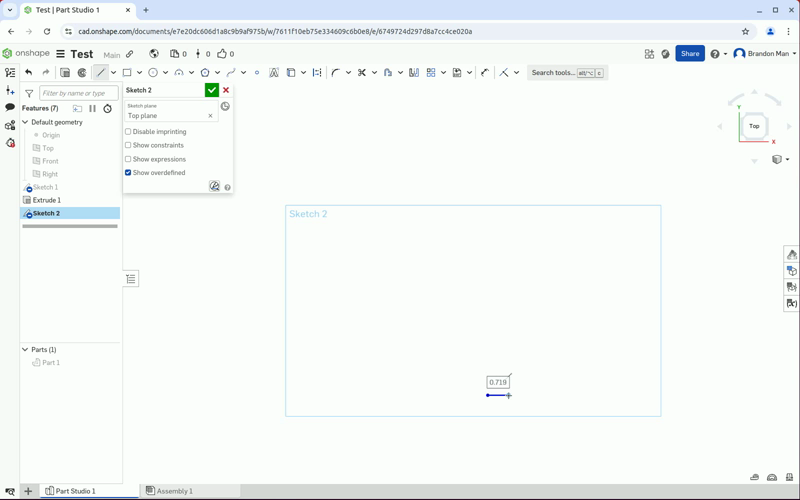
scroll(-6)
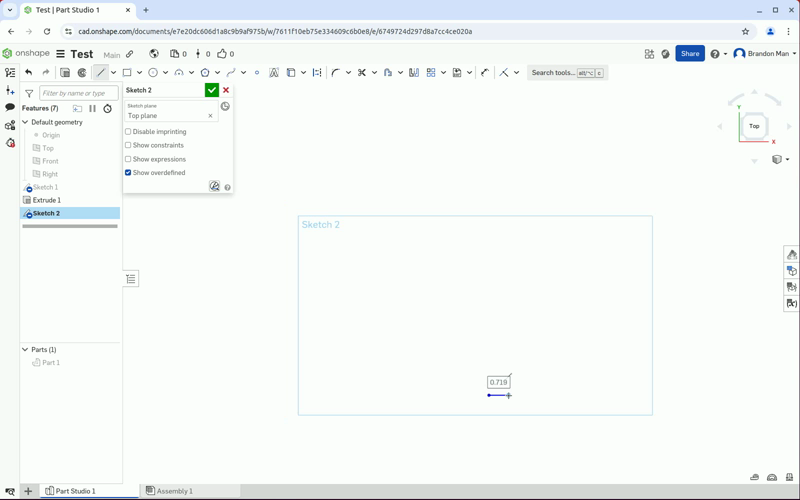
scroll(-6)
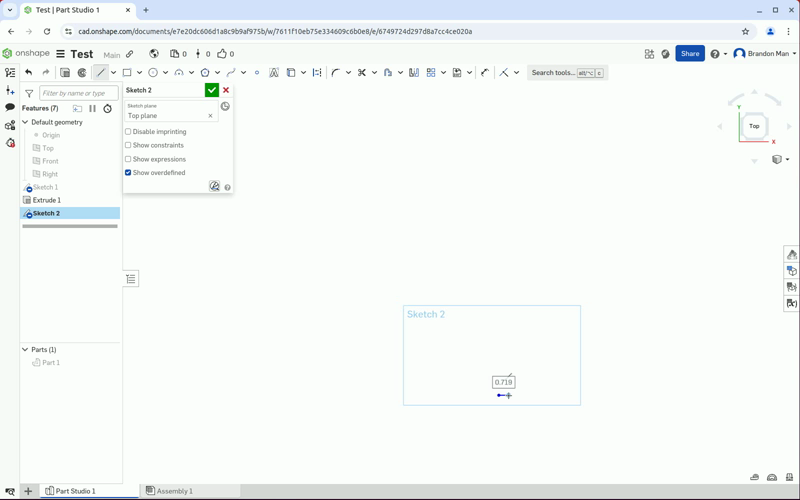
scroll(-6)
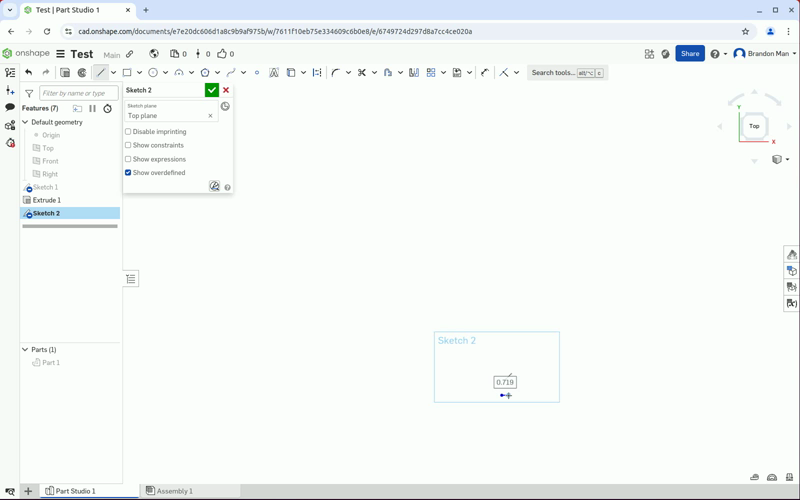
scroll(-6)
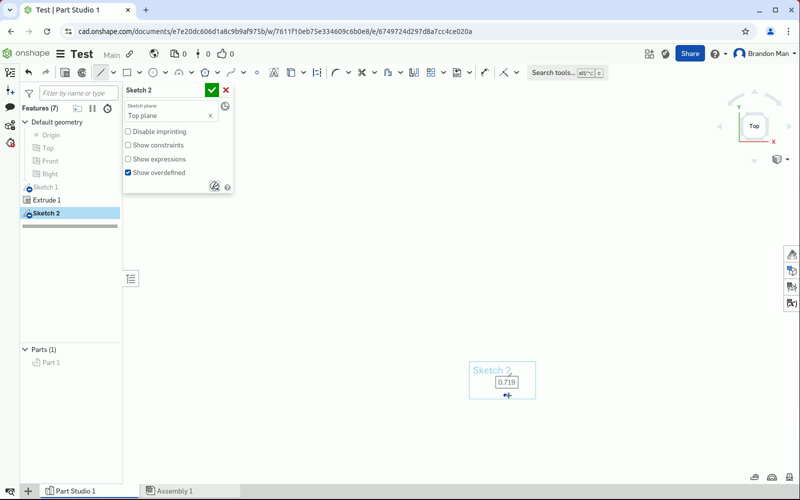
key_up(shift)
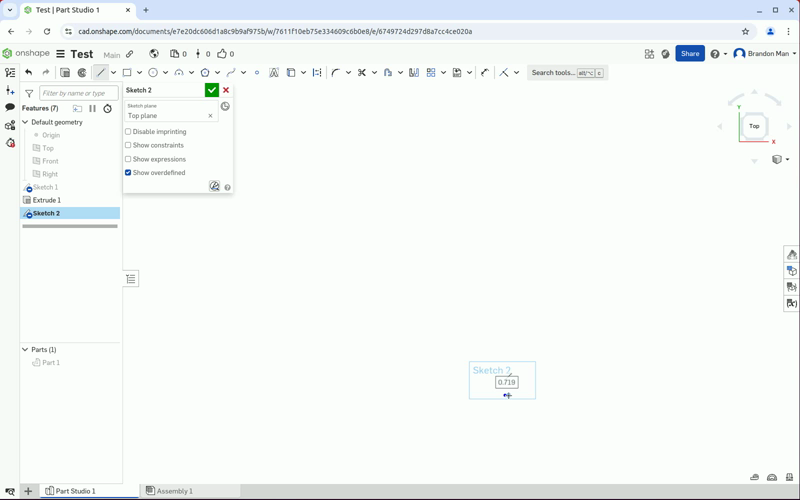
key_down(shift)
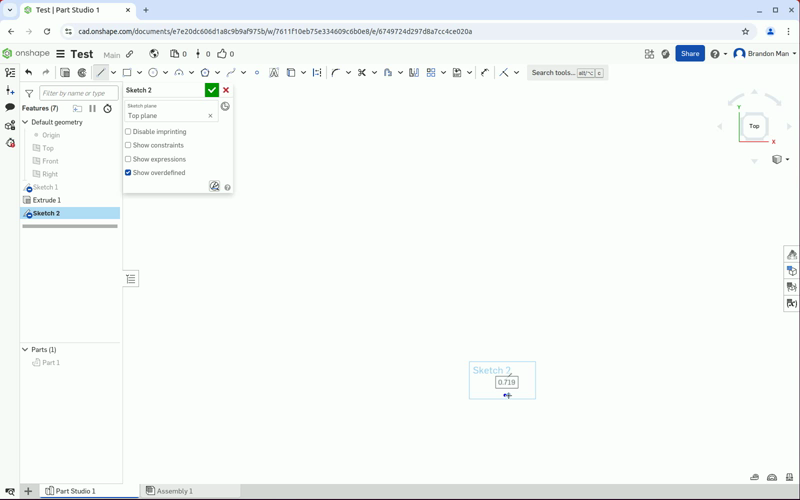
mouse_move(508, 282)
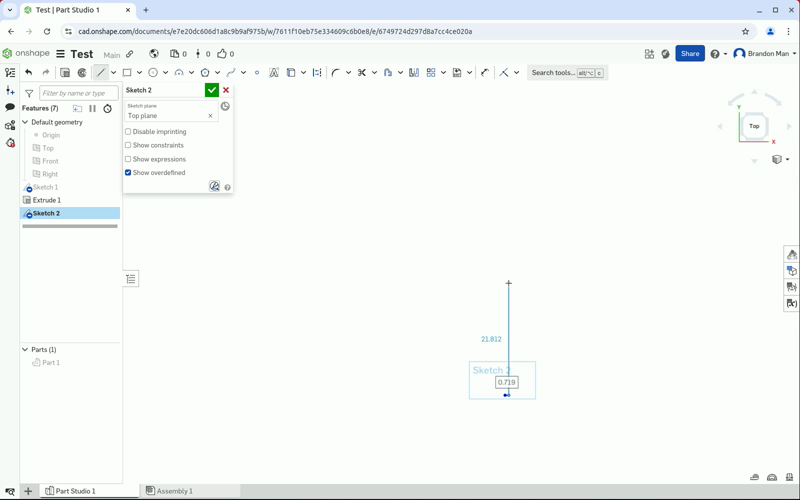
click(508, 282)
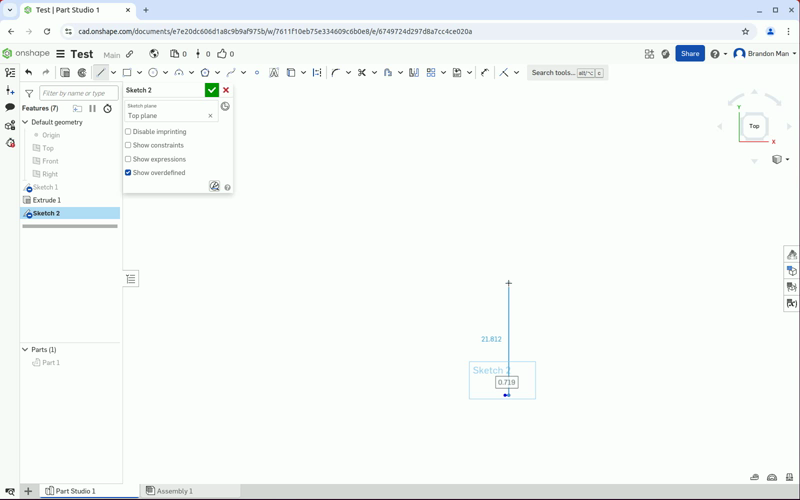
key_up(shift)
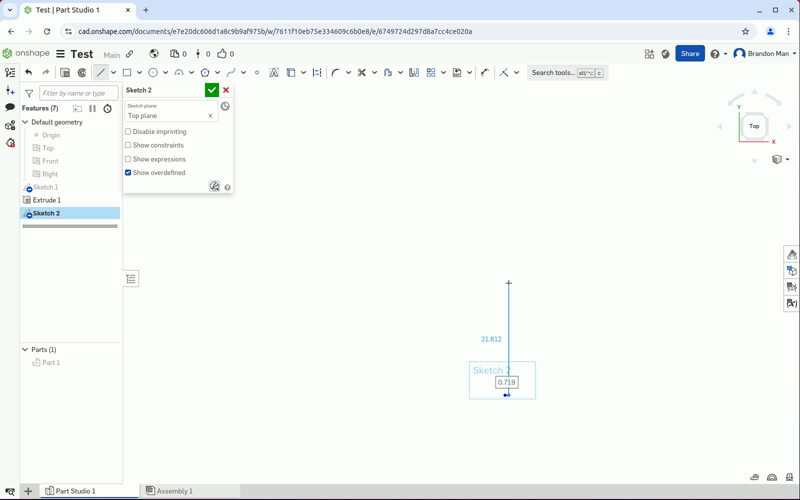
key_down(shift)
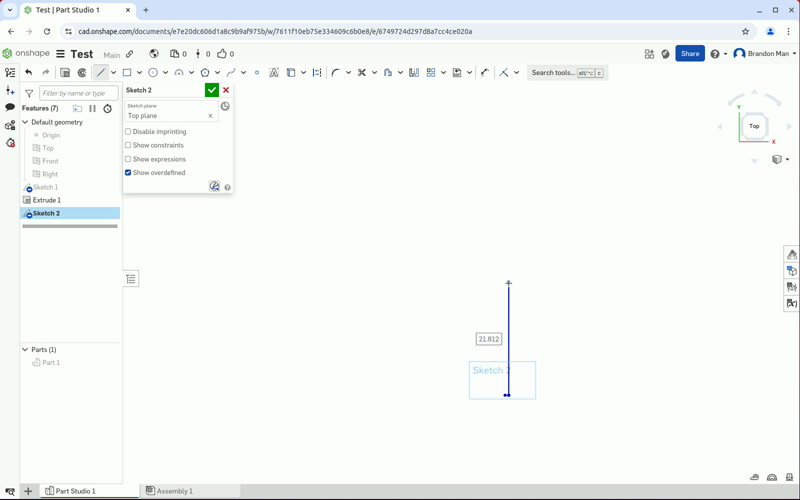
mouse_move(538, 282)
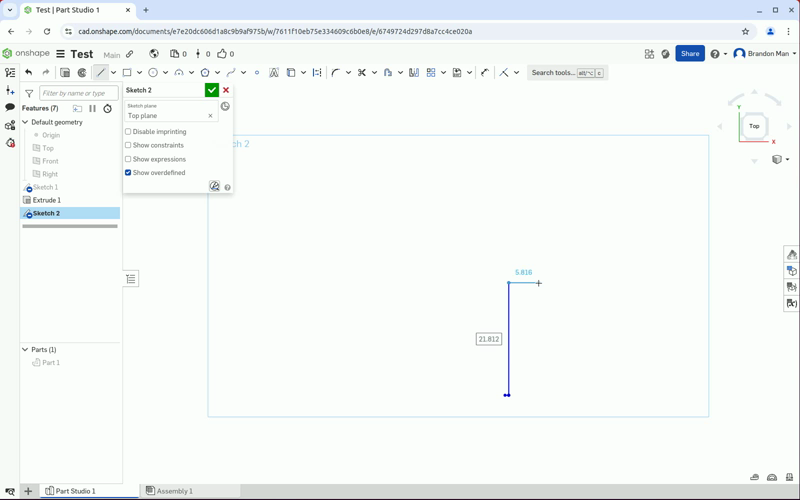
mouse_move(505, 282)
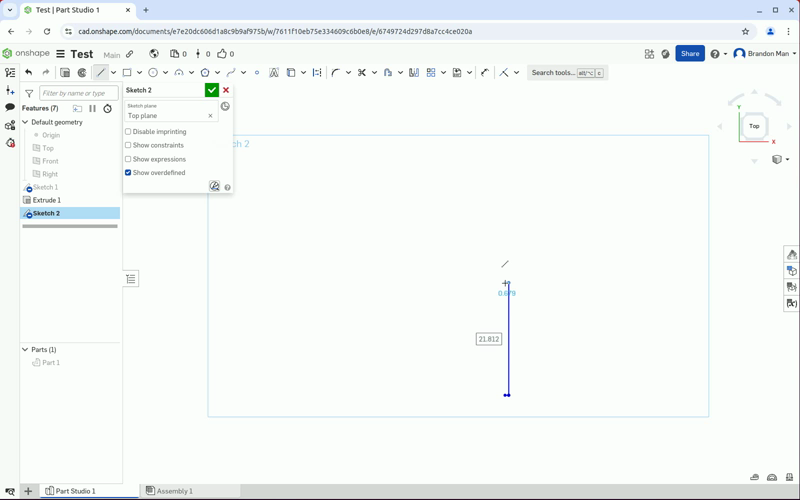
scroll(6)
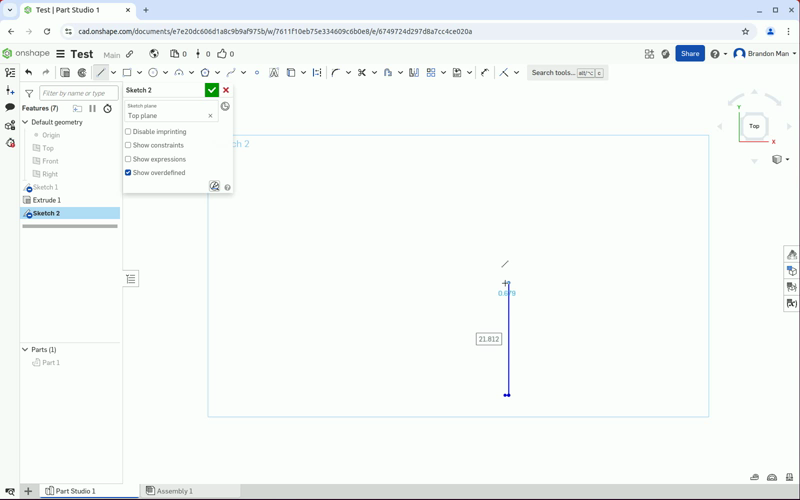
scroll(6)
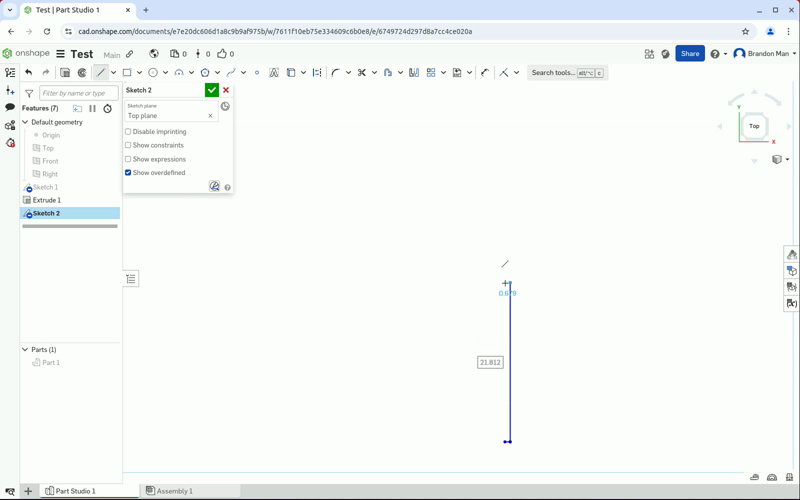
scroll(6)
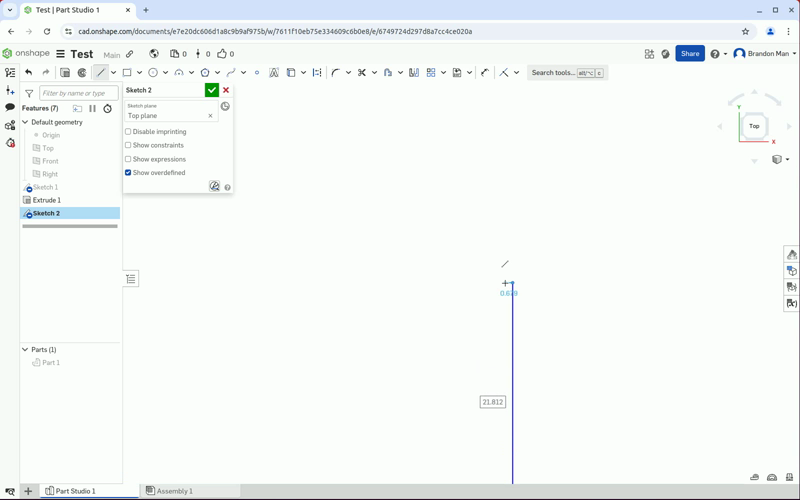
scroll(6)
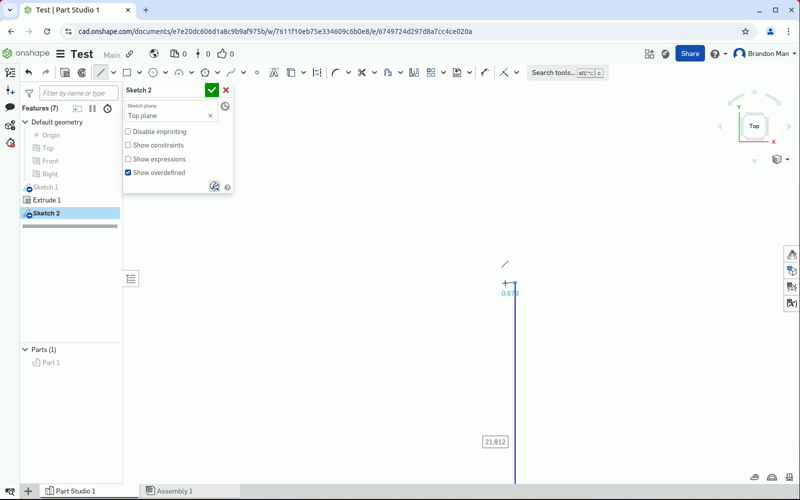
scroll(6)
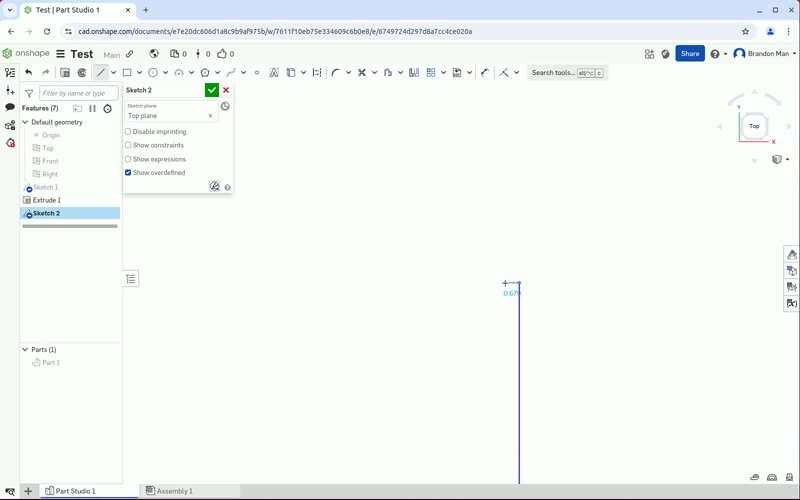
scroll(6)
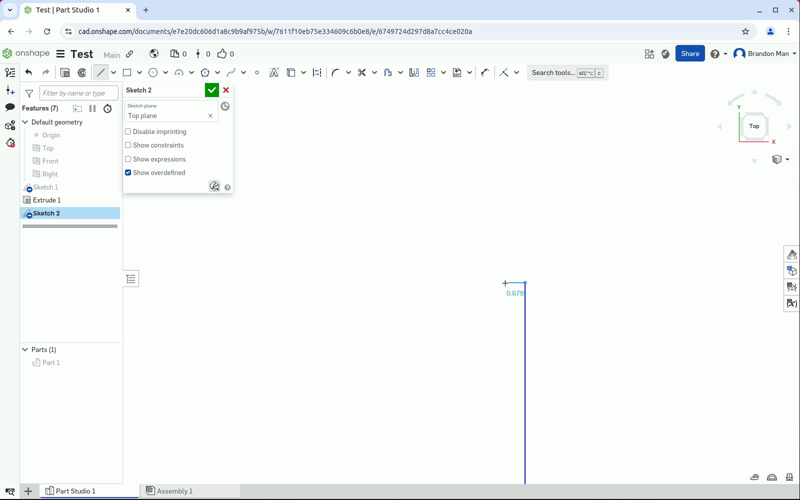
scroll(6)
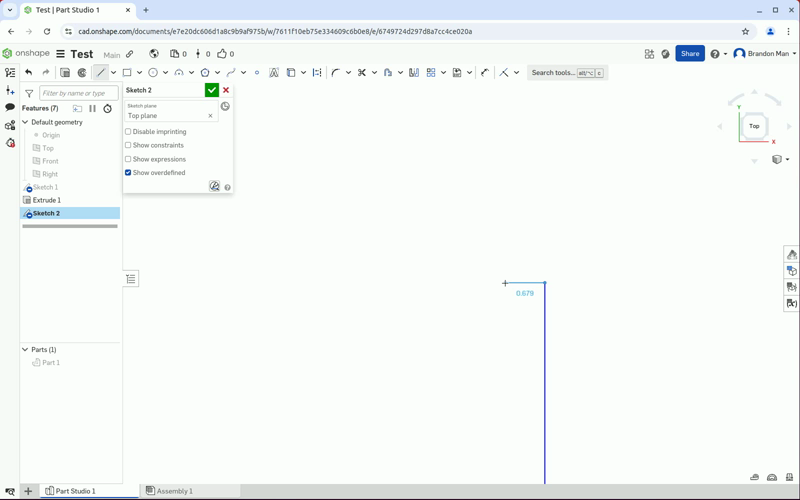
click(505, 282)
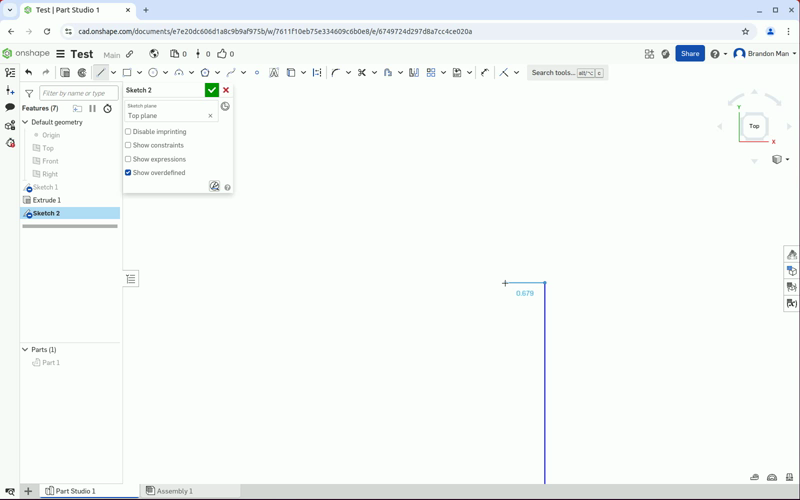
scroll(-6)
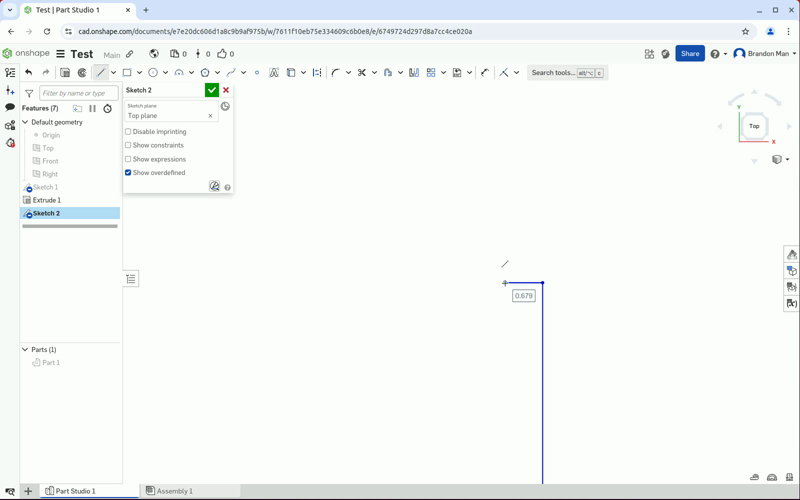
scroll(-6)
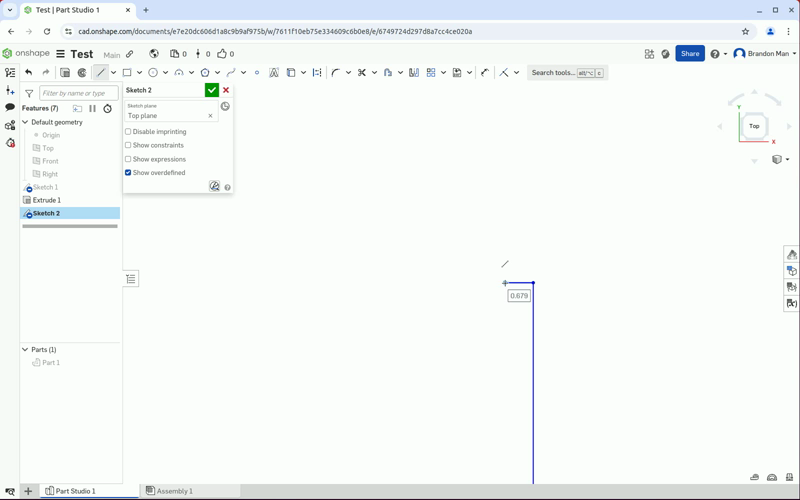
scroll(-6)
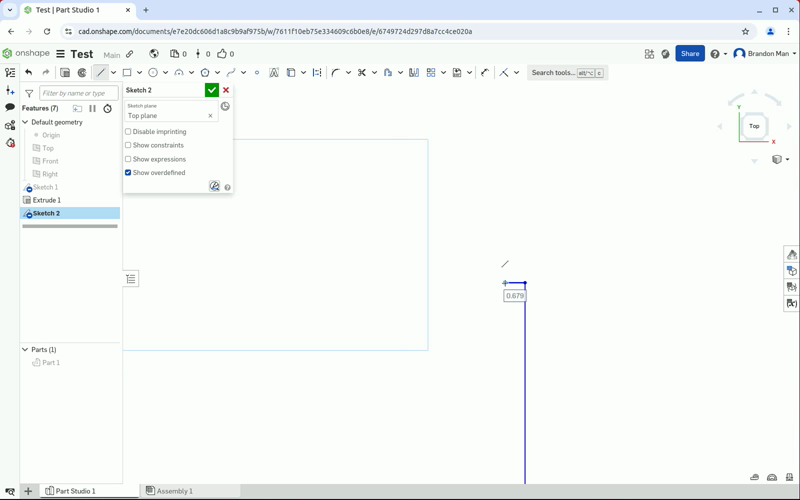
scroll(-6)
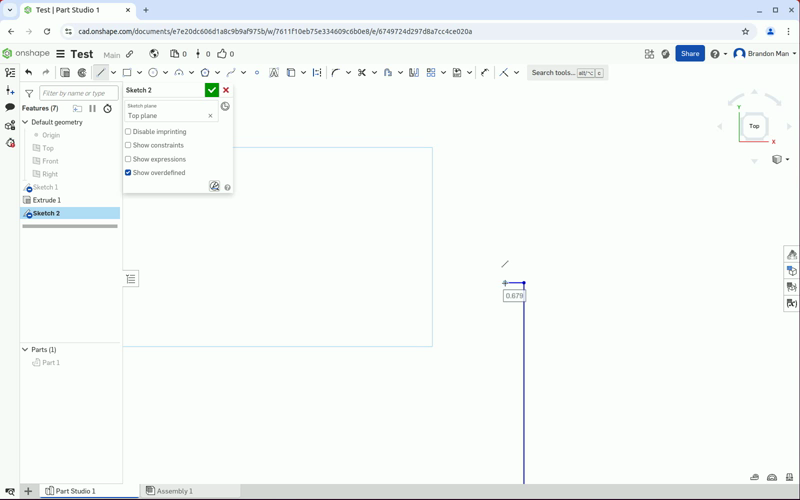
scroll(-6)
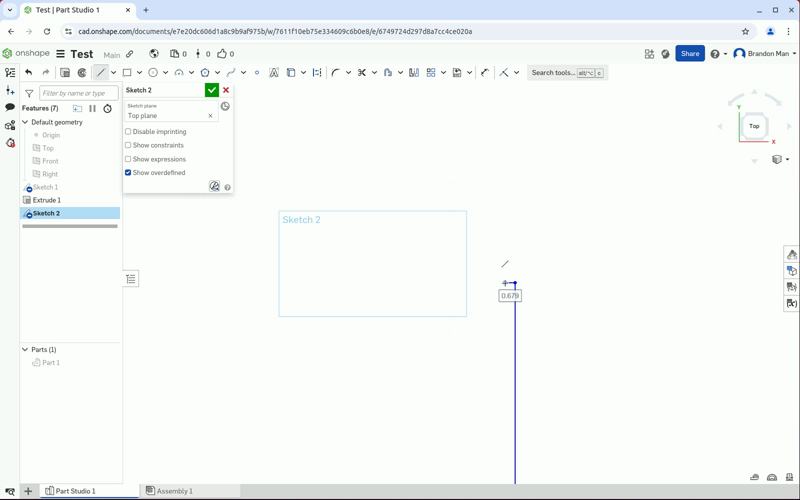
scroll(-6)
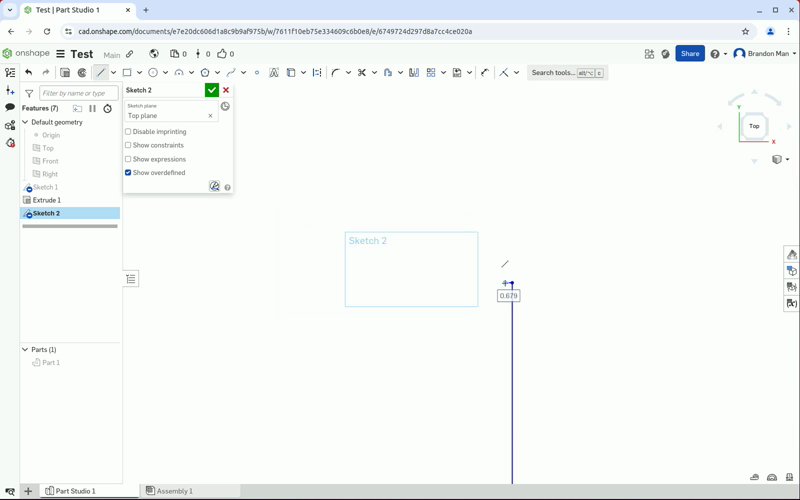
scroll(-6)
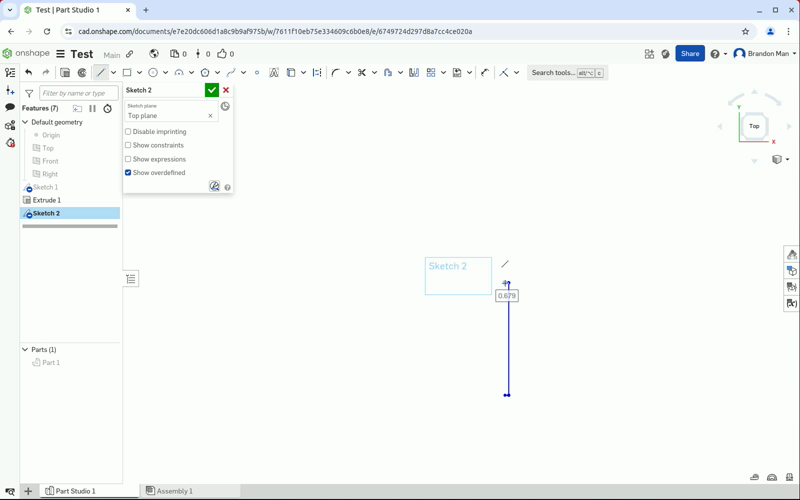
key_up(shift)
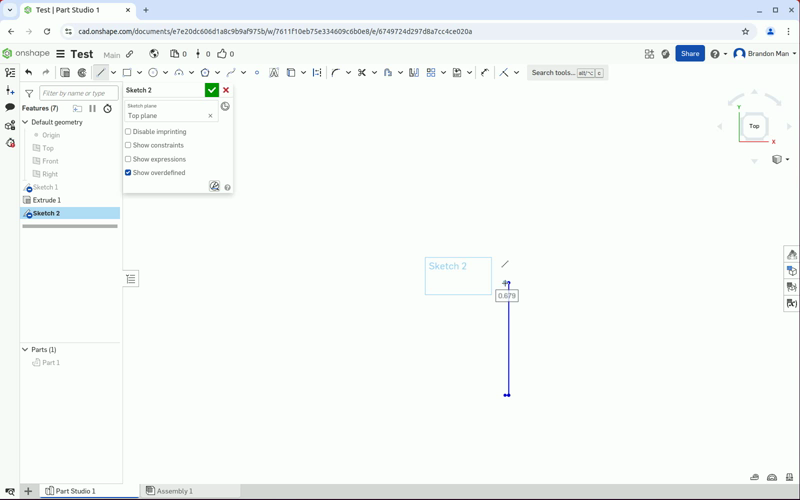
key_down(shift)
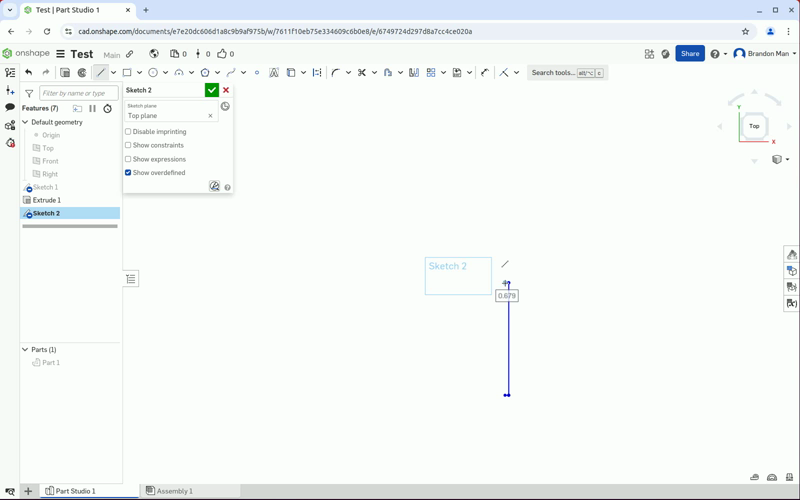
mouse_move(505, 395)
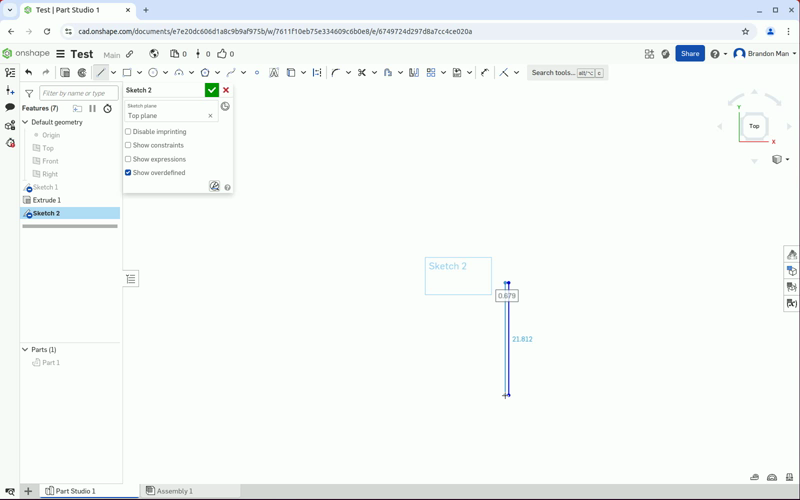
scroll(6)
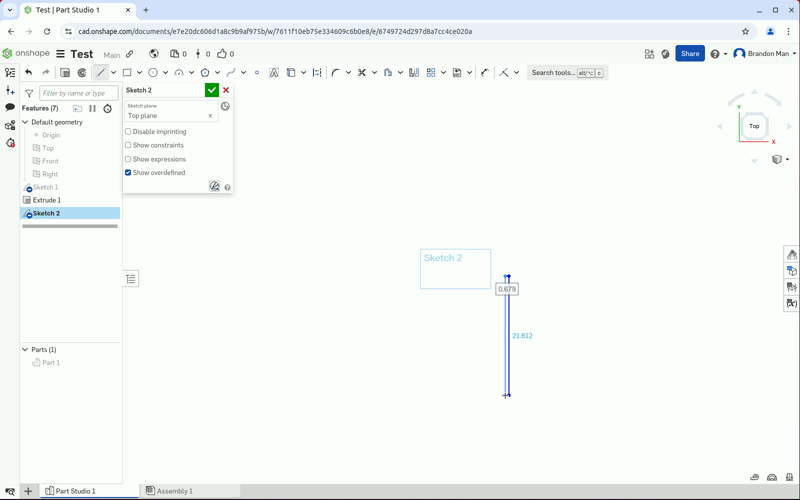
scroll(6)
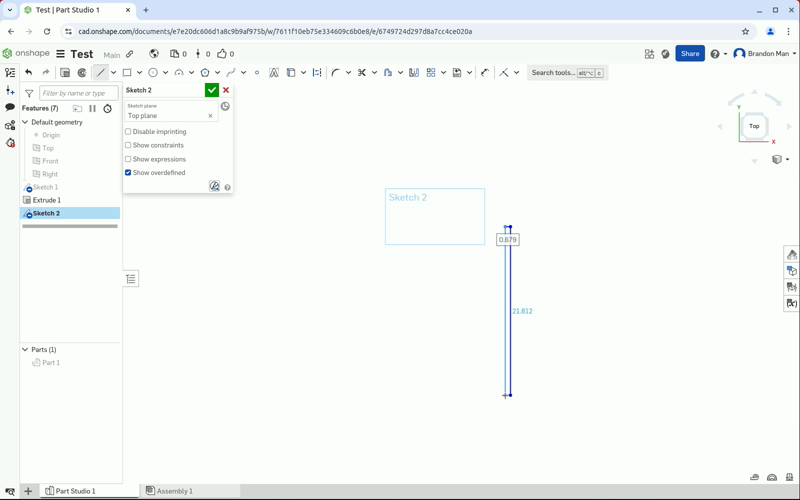
scroll(6)
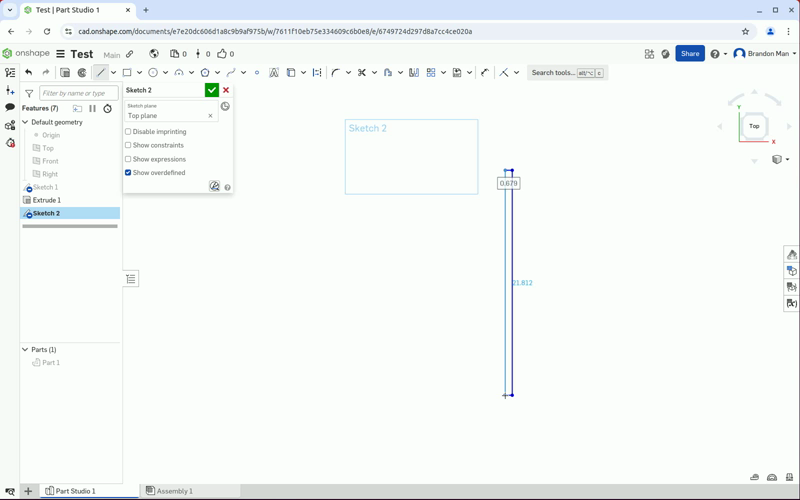
scroll(6)
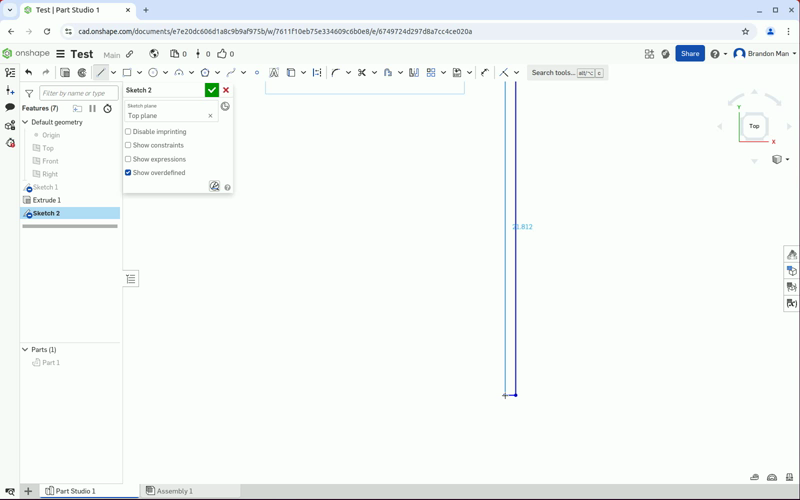
scroll(6)
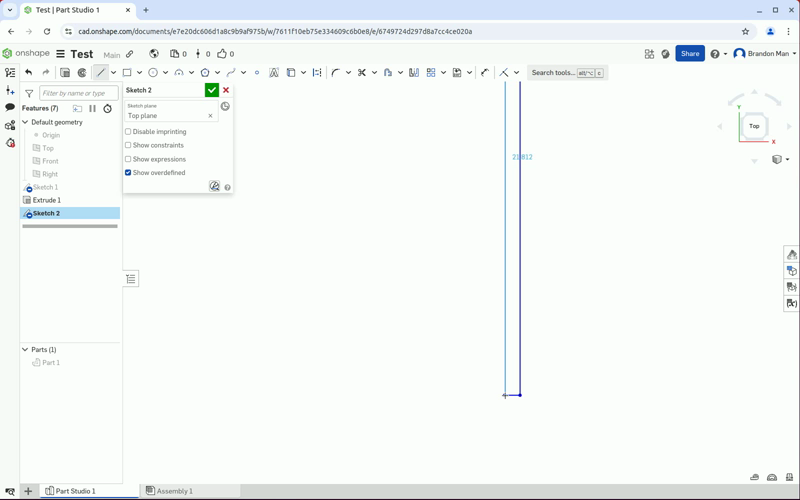
scroll(6)
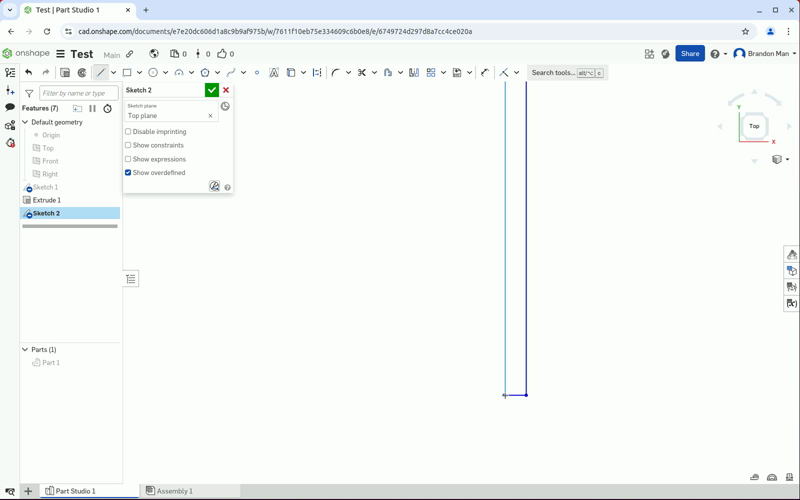
scroll(6)
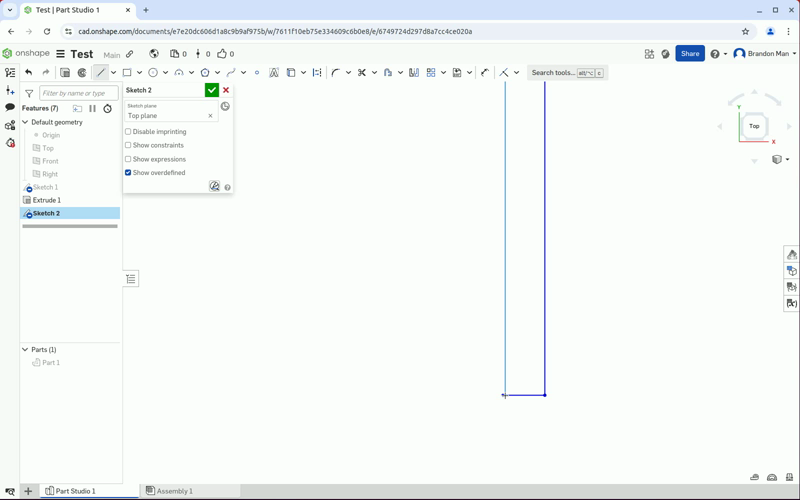
key_up(shift)
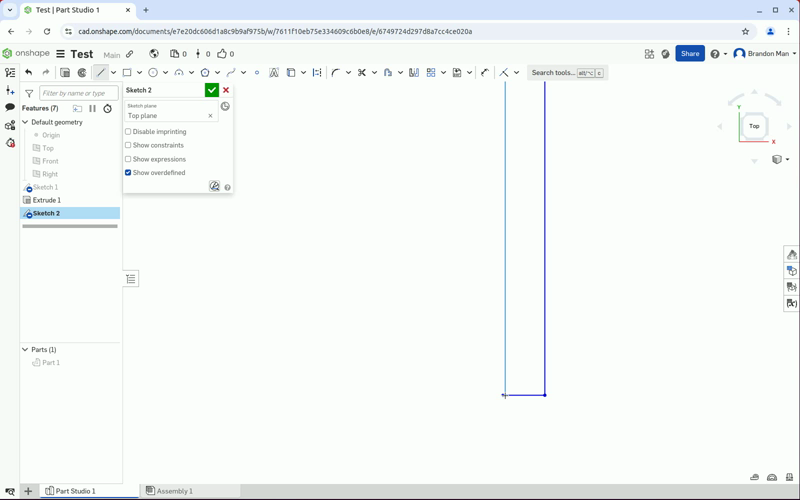
click(505, 395)
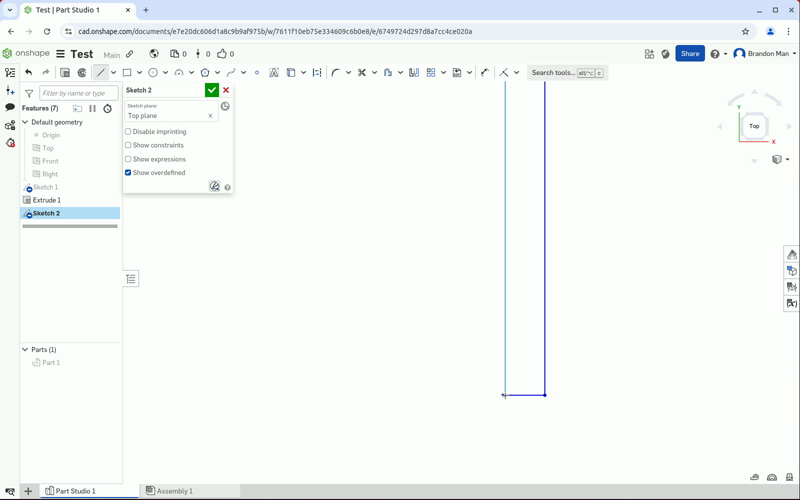
scroll(-6)
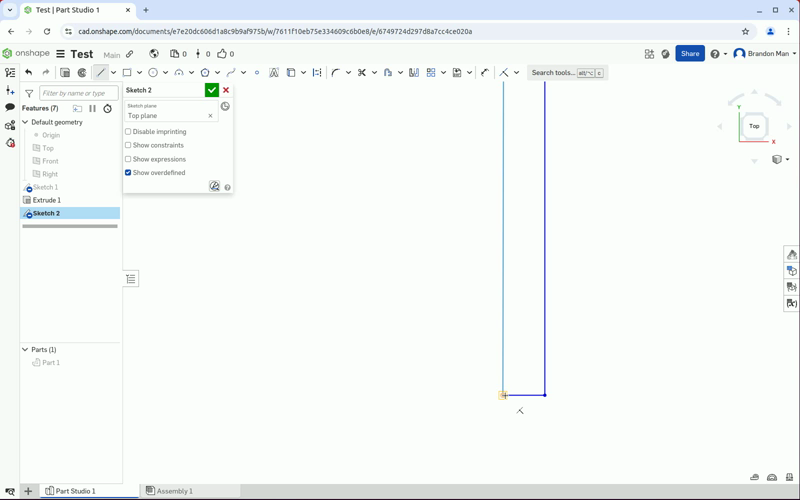
scroll(-6)
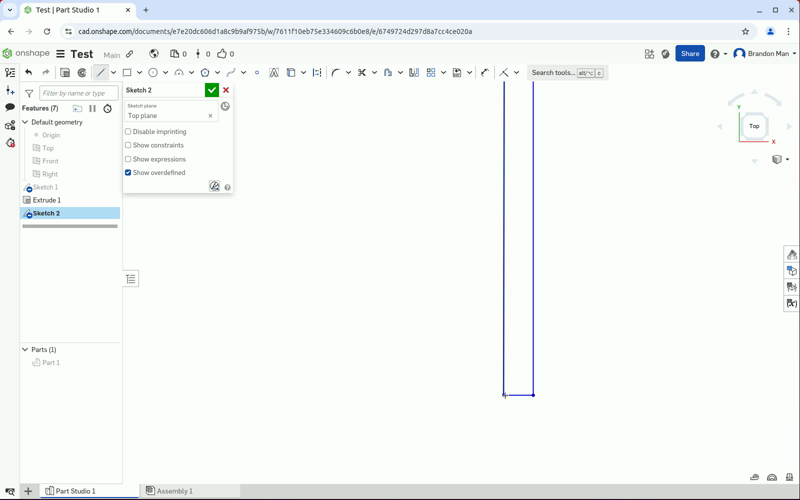
scroll(-6)
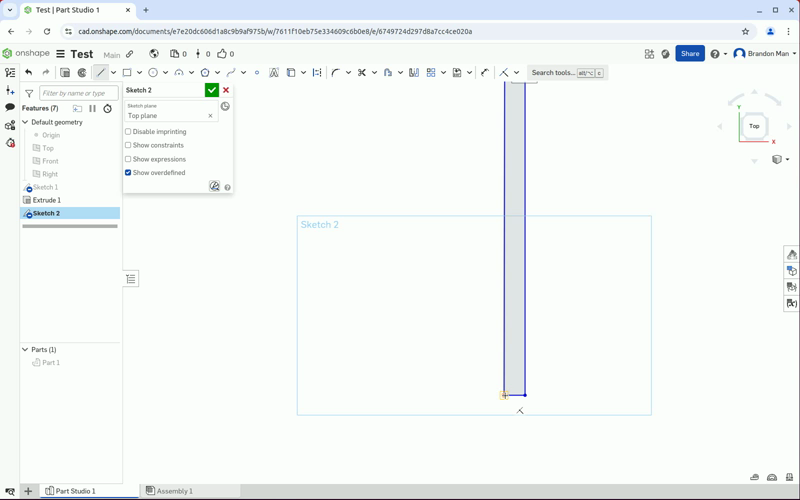
scroll(-6)
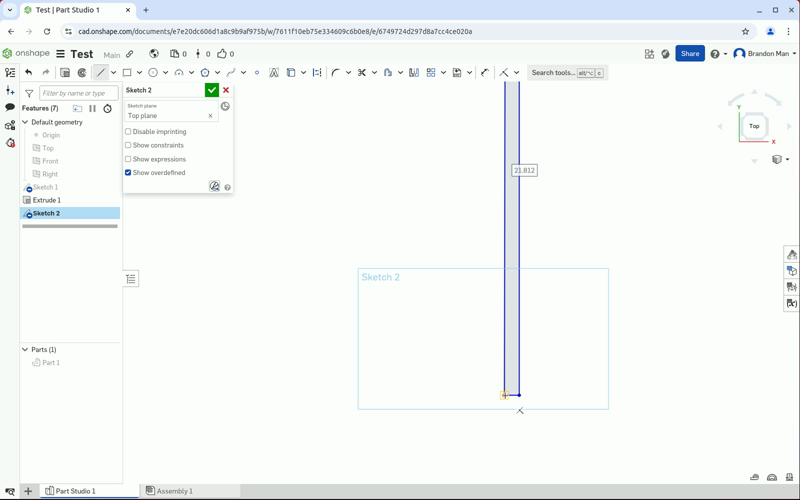
scroll(-6)
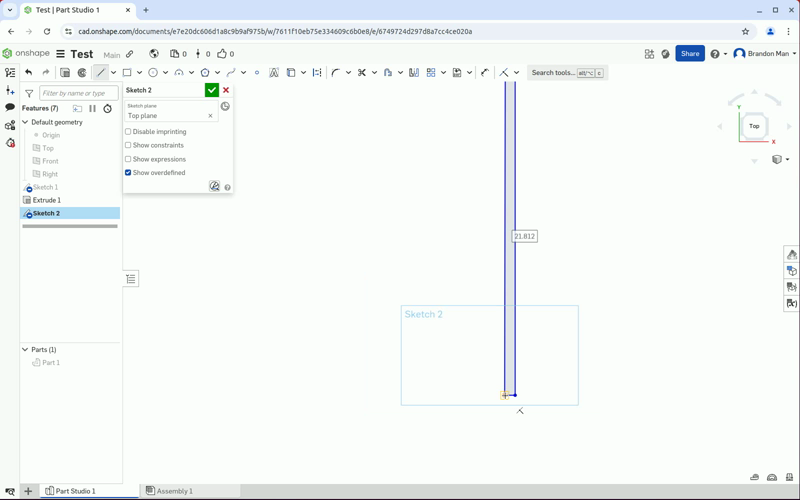
scroll(-6)
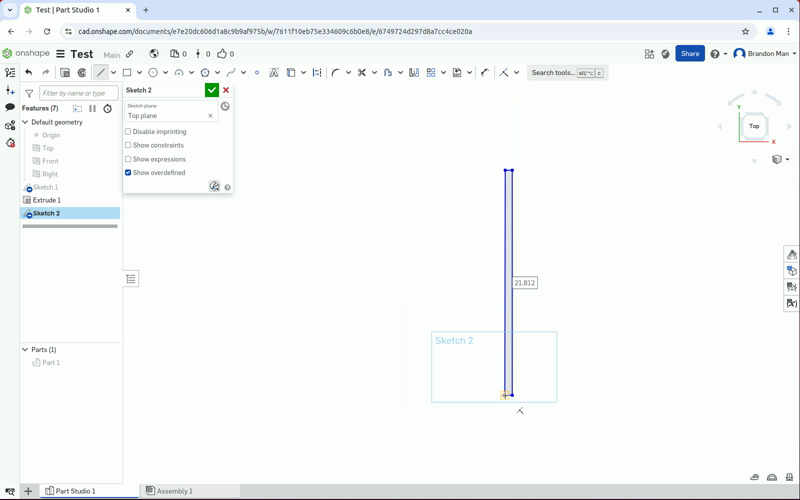
scroll(-6)
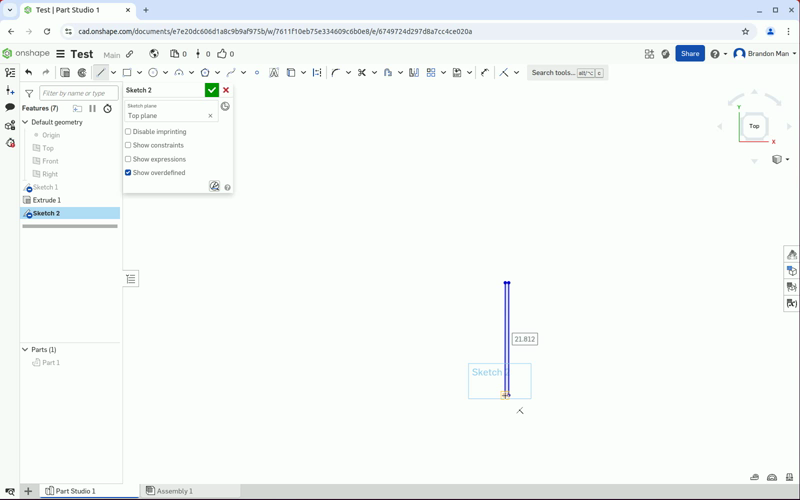
key(esc)
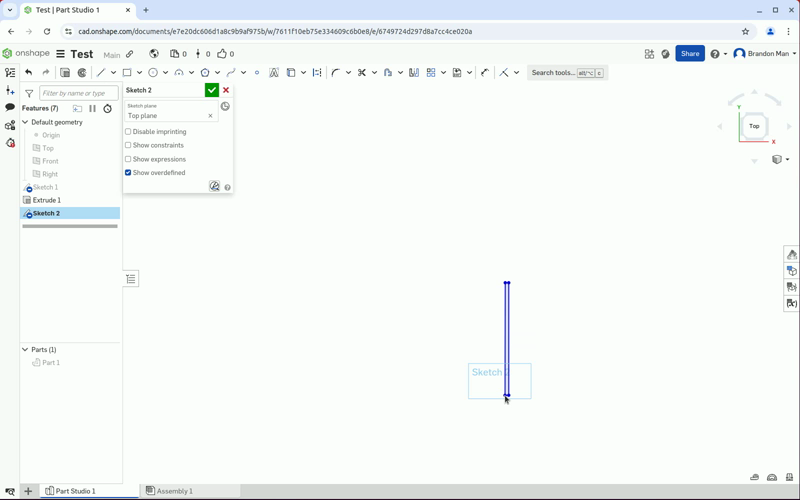
mouse_move(505, 376)
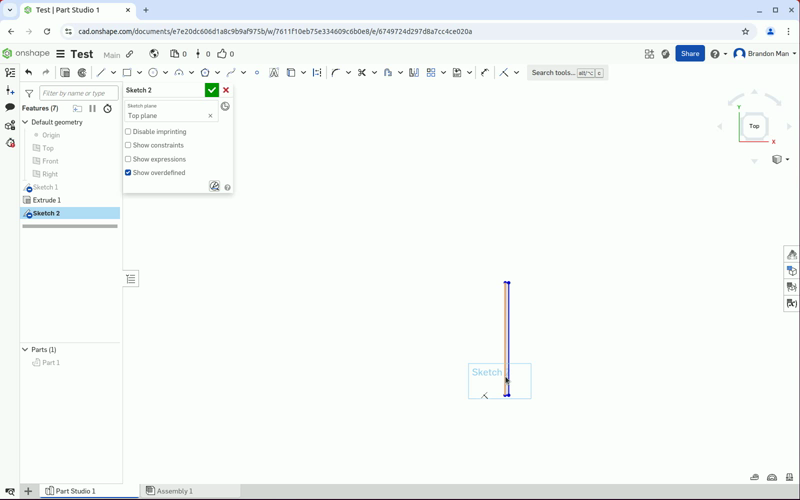
scroll(6)
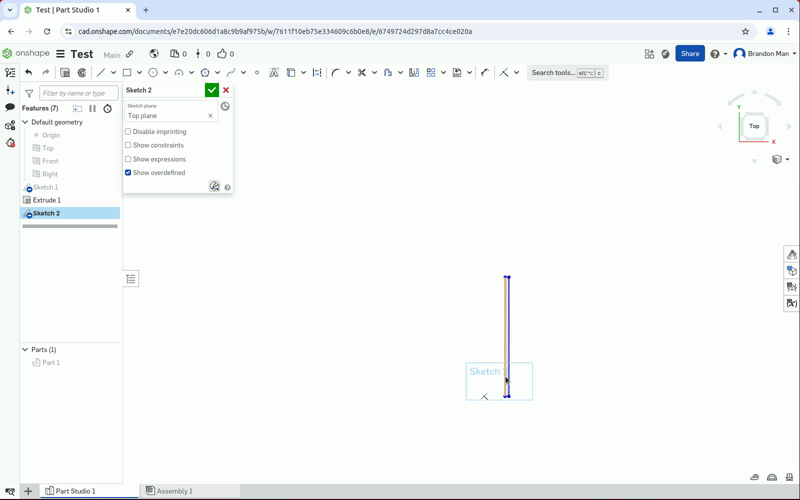
scroll(6)
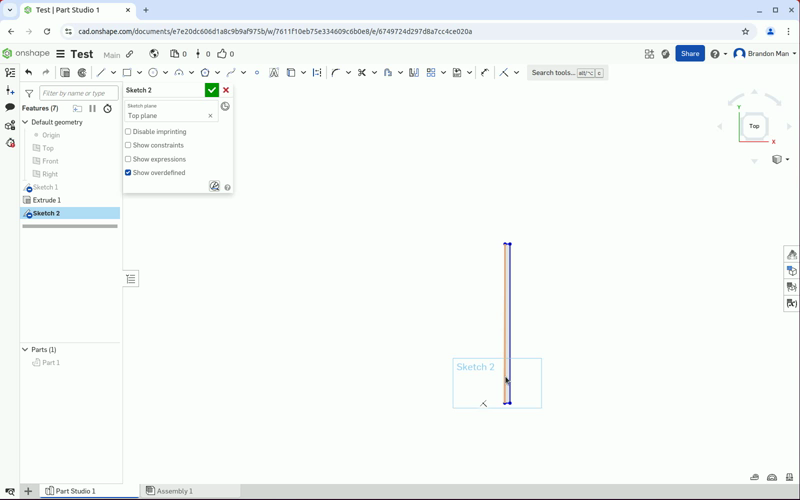
scroll(6)
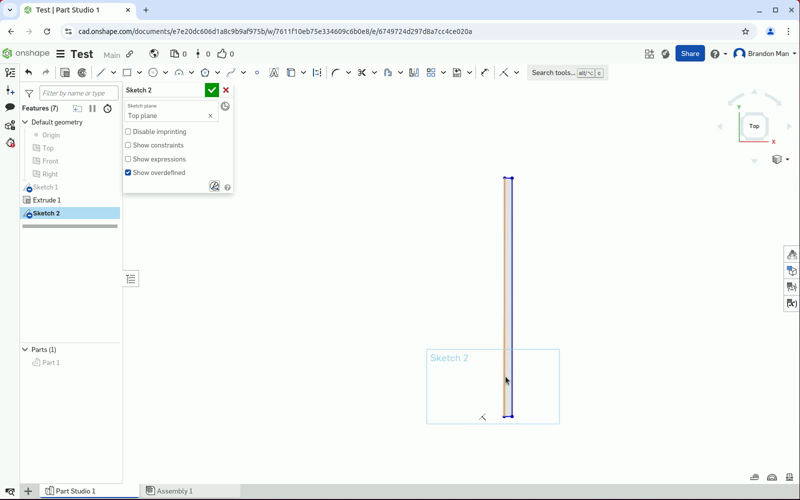
scroll(6)
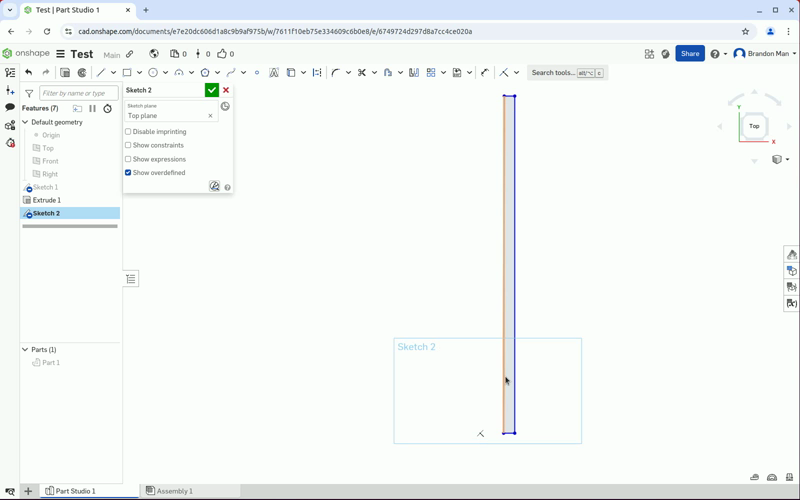
scroll(6)
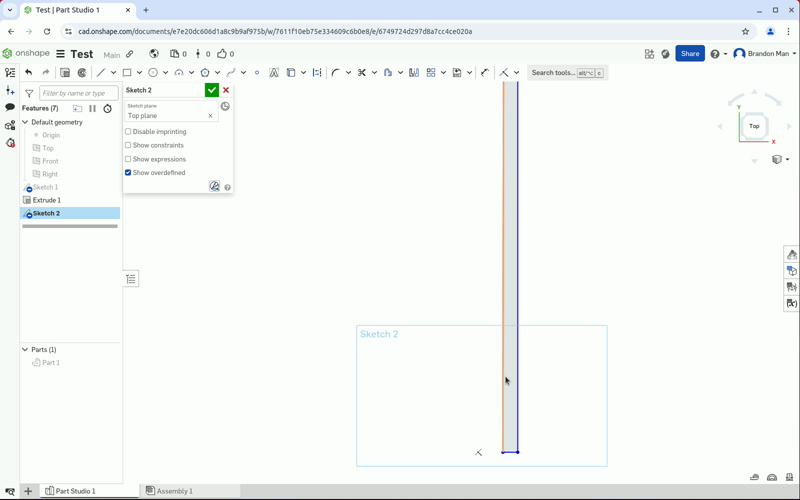
scroll(6)
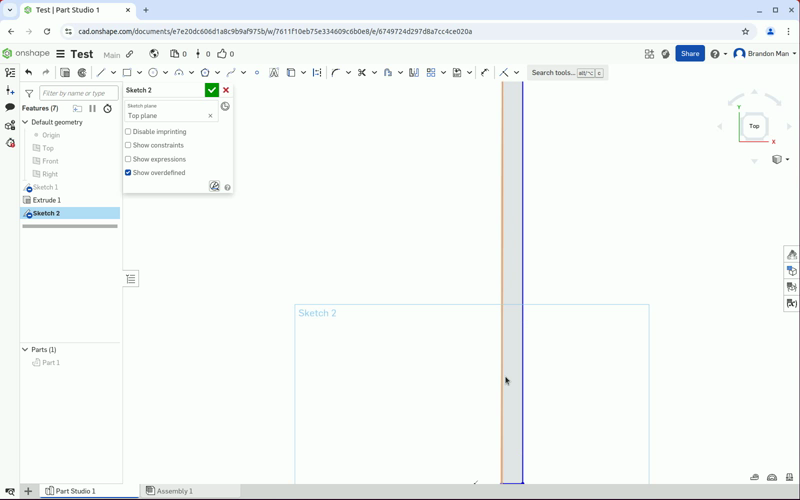
scroll(6)
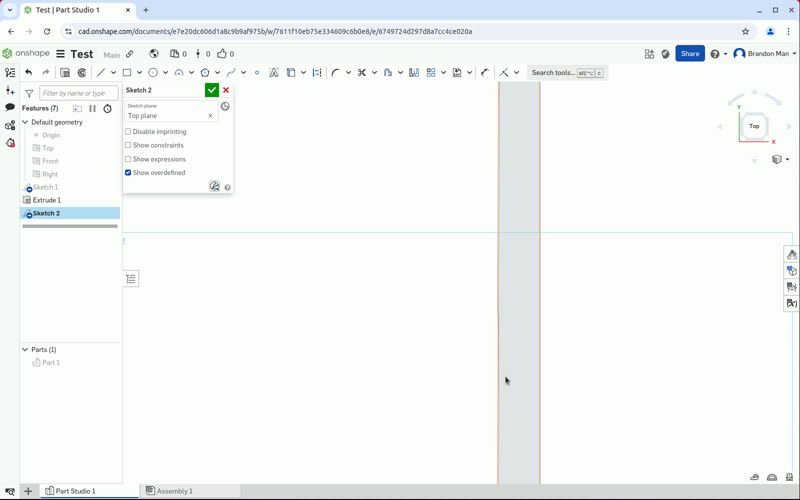
click(505, 376)
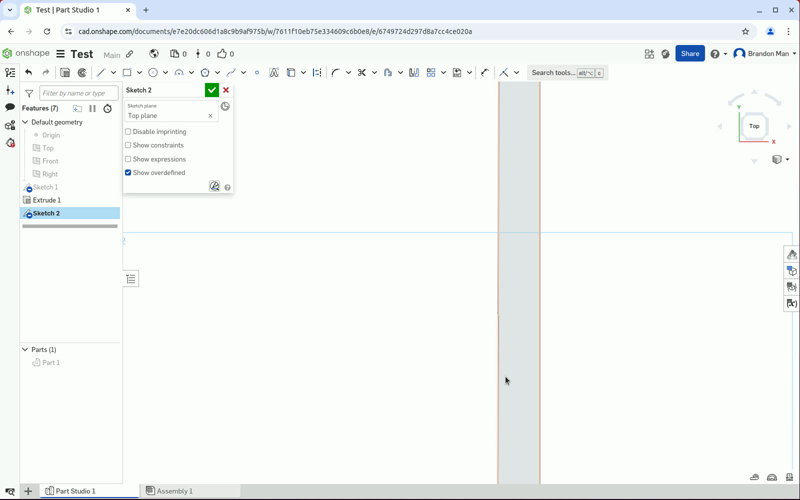
scroll(-6)
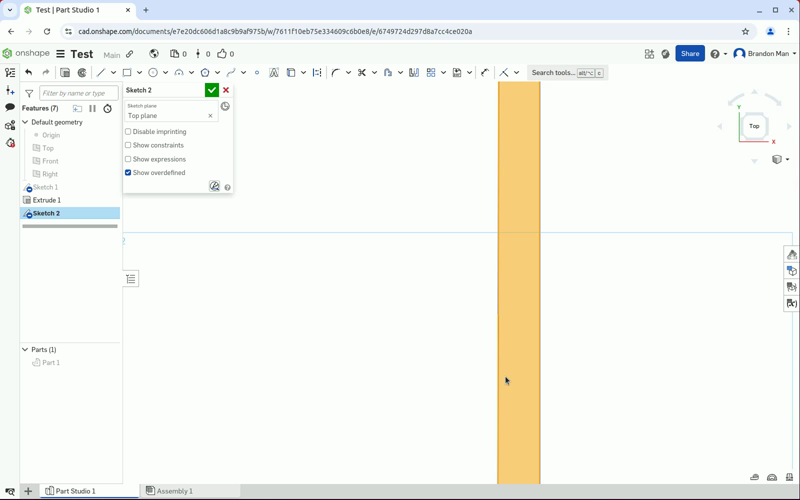
scroll(-6)
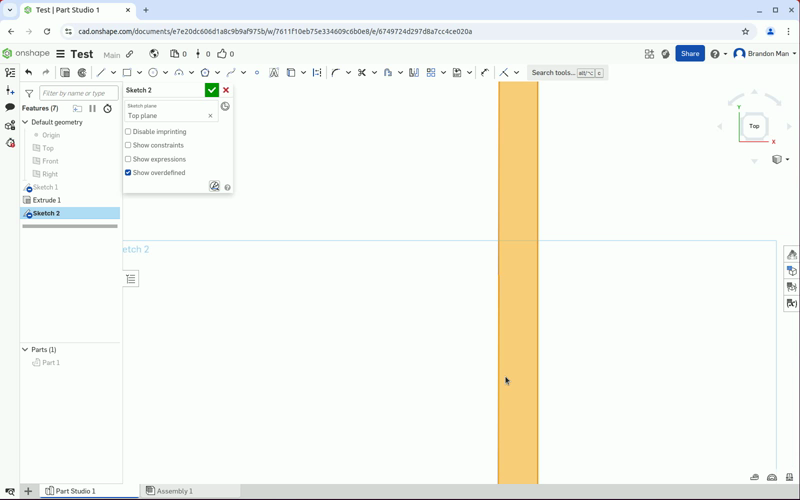
scroll(-6)
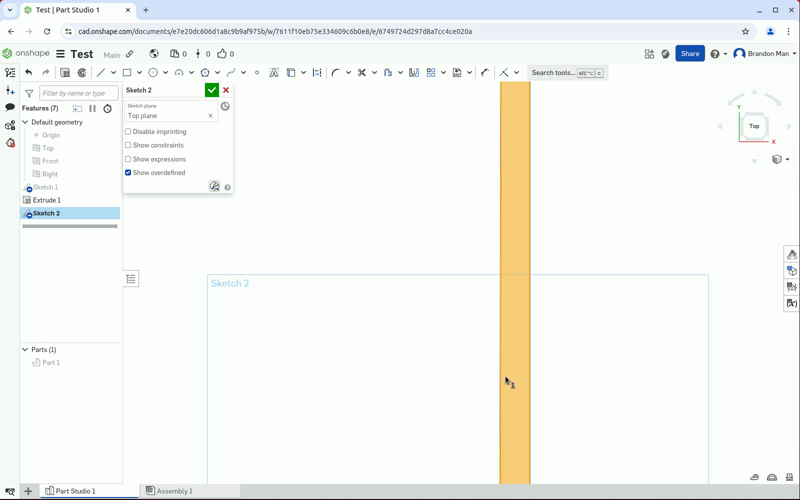
scroll(-6)
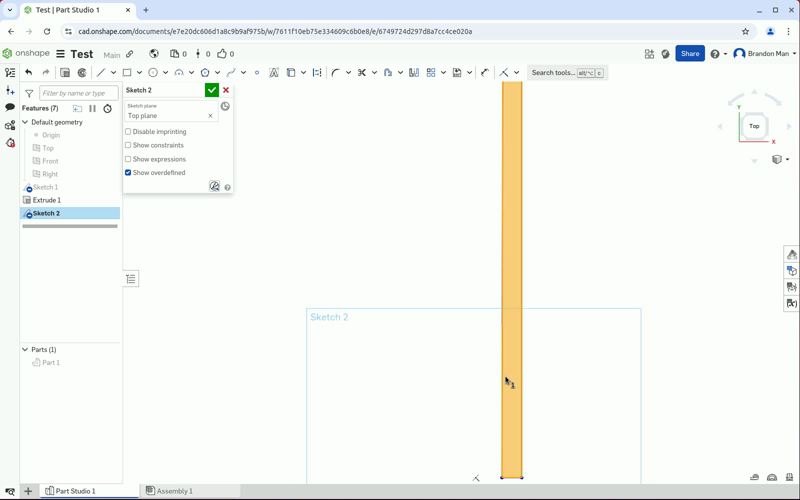
scroll(-6)
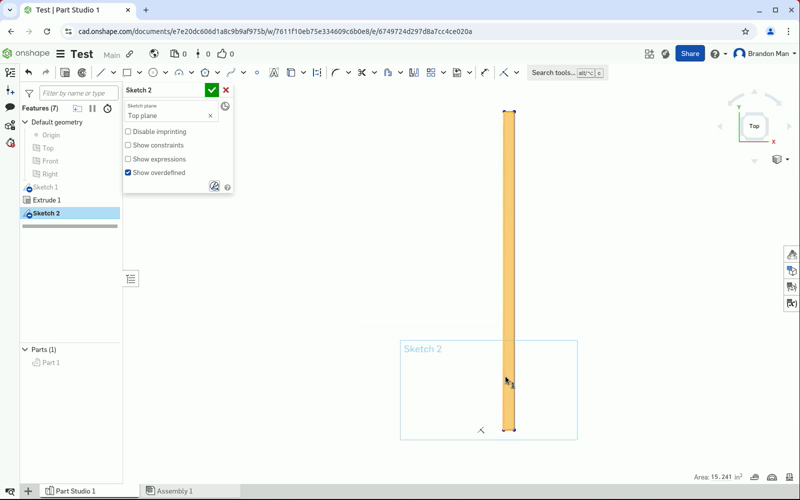
scroll(-6)
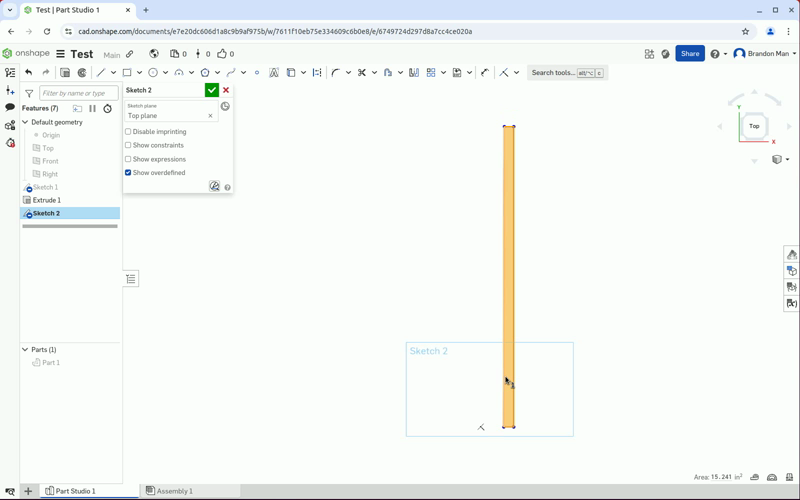
scroll(-6)
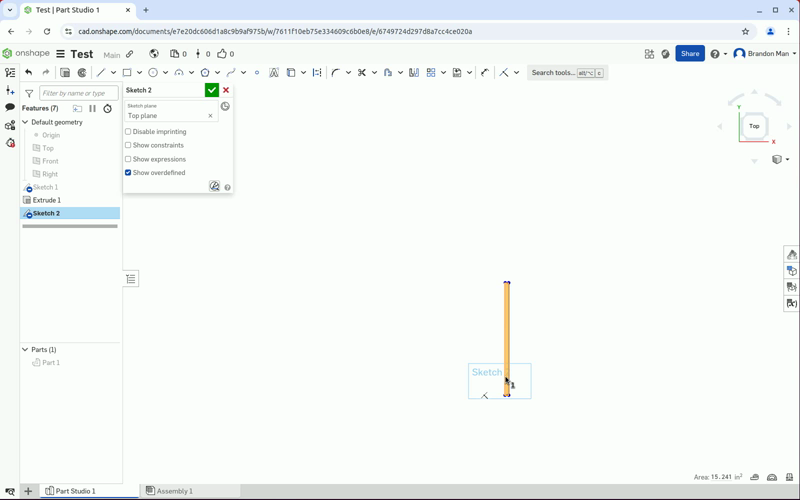
mouse_move(73, 352)
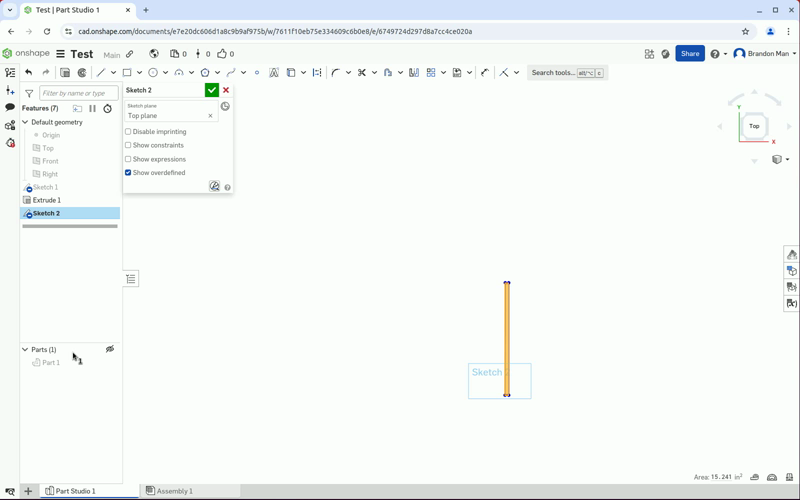
key(shift+y)
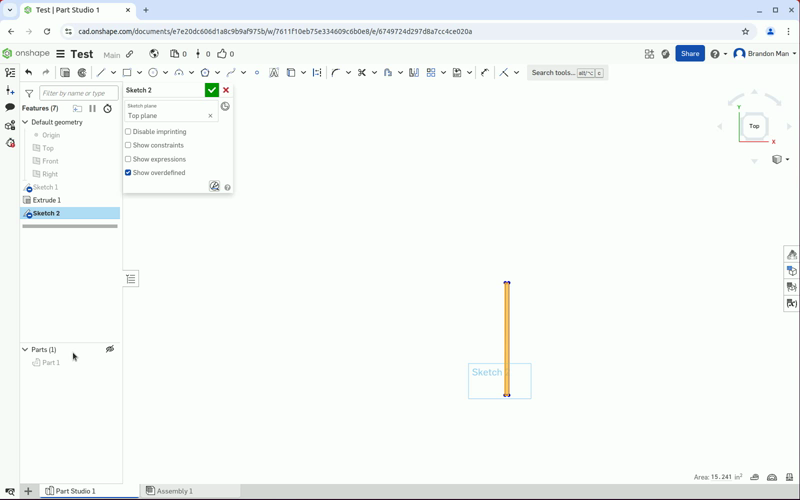
key(shift+e)
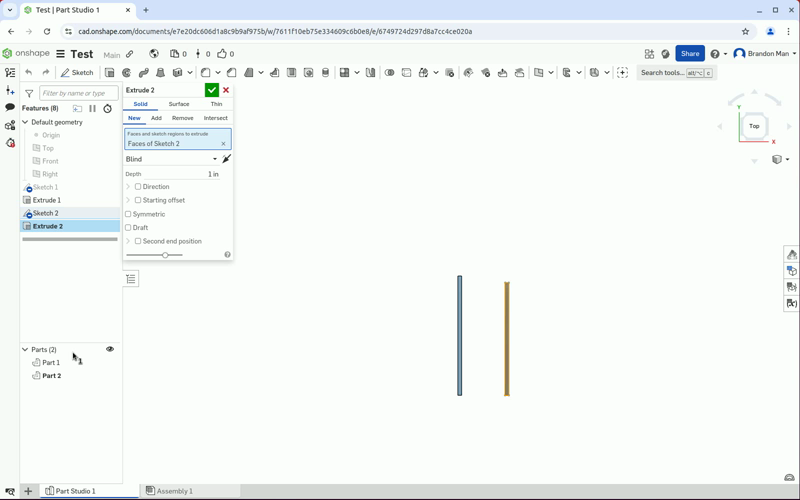
mouse_move(143, 106)
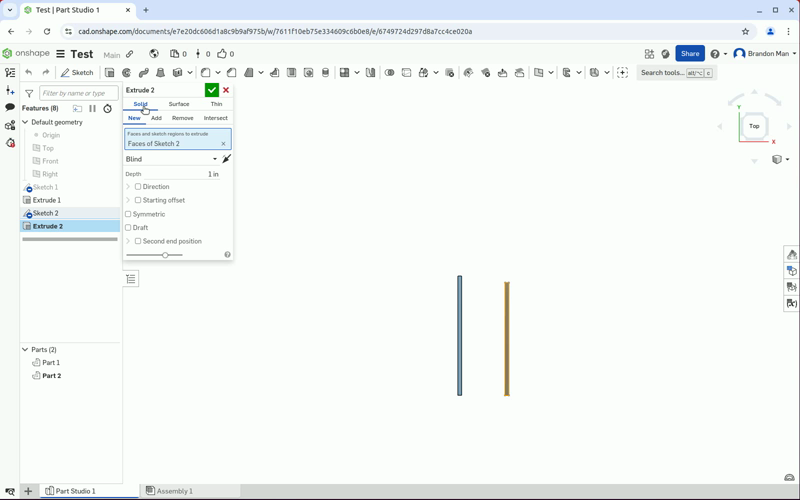
click(143, 106)
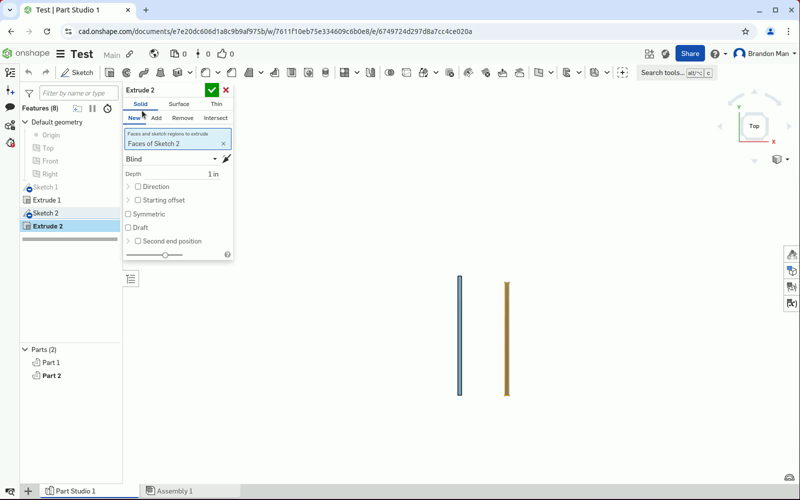
mouse_move(137, 120)
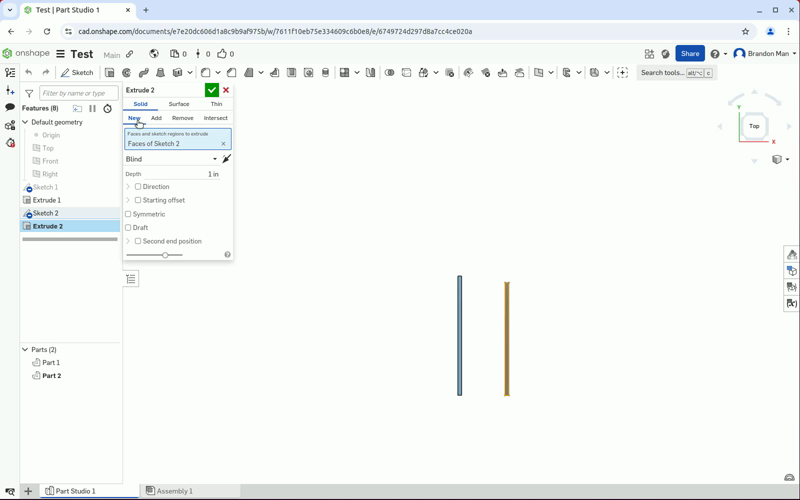
click(137, 120)
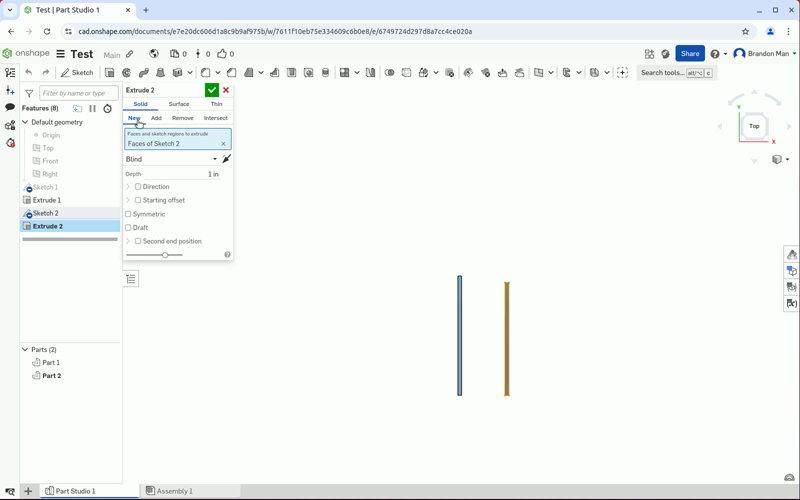
key(tab, 4)
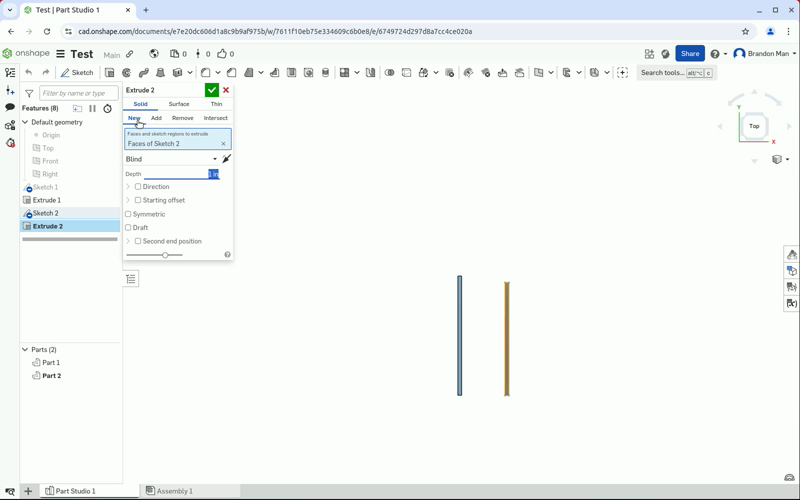
text(2.166)
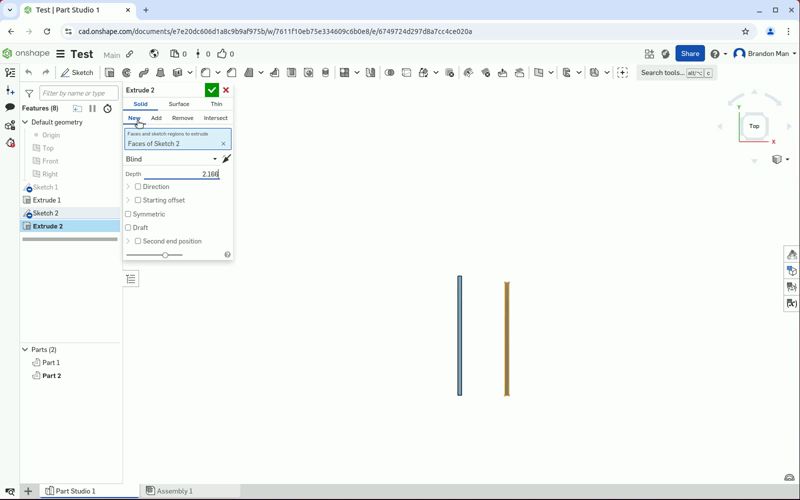
key(enter)
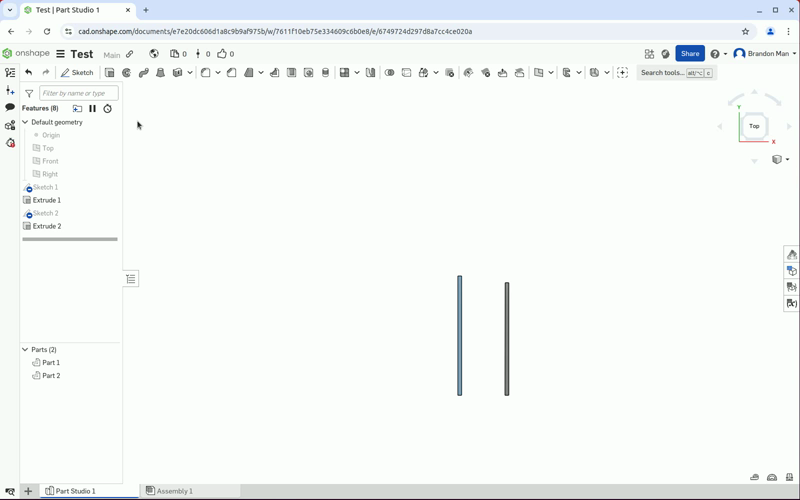
key(shift+h)
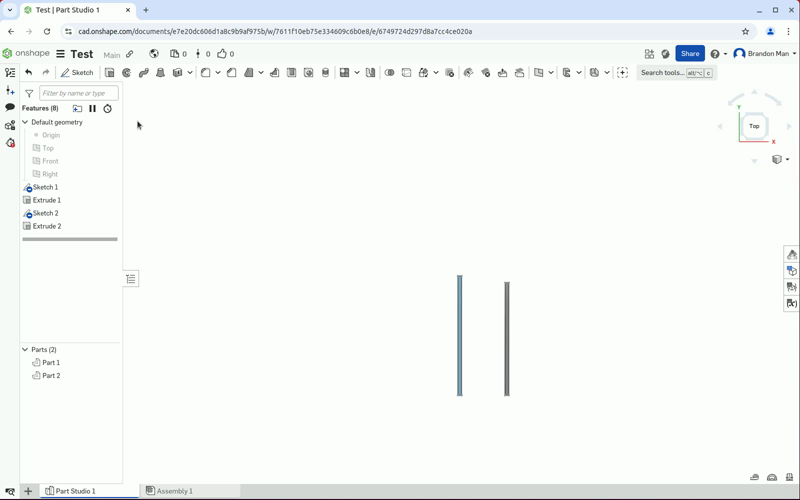
key(shift+h)
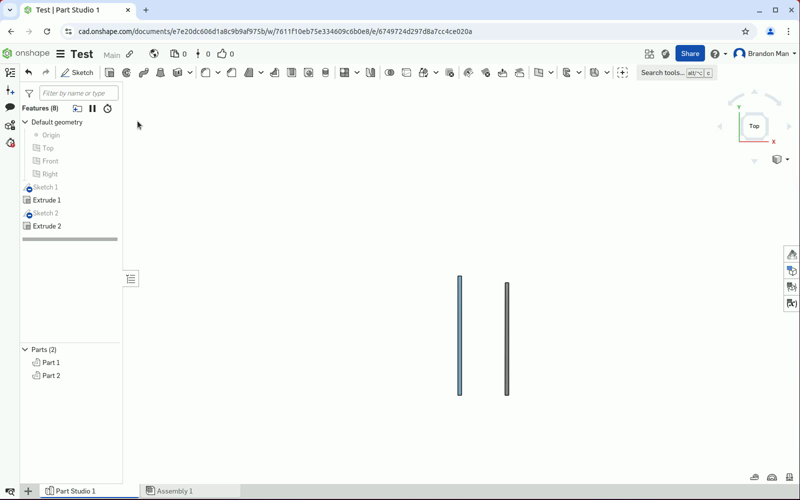
mouse_move(73, 189)
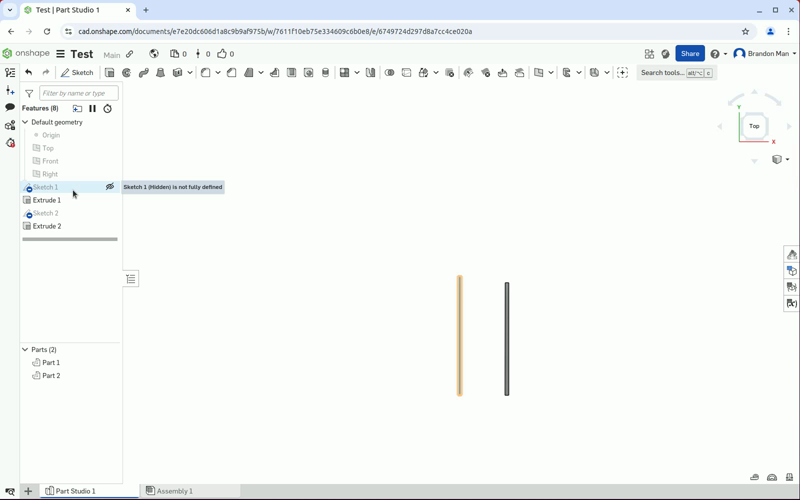
click(73, 189)
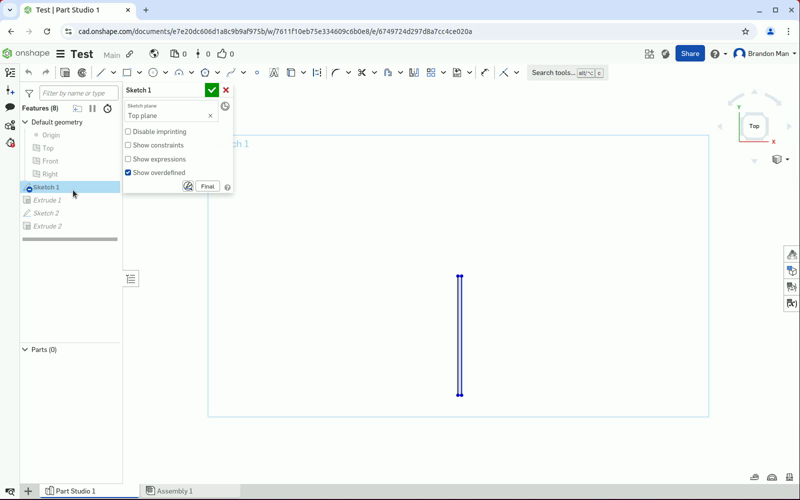
mouse_move(229, 92)
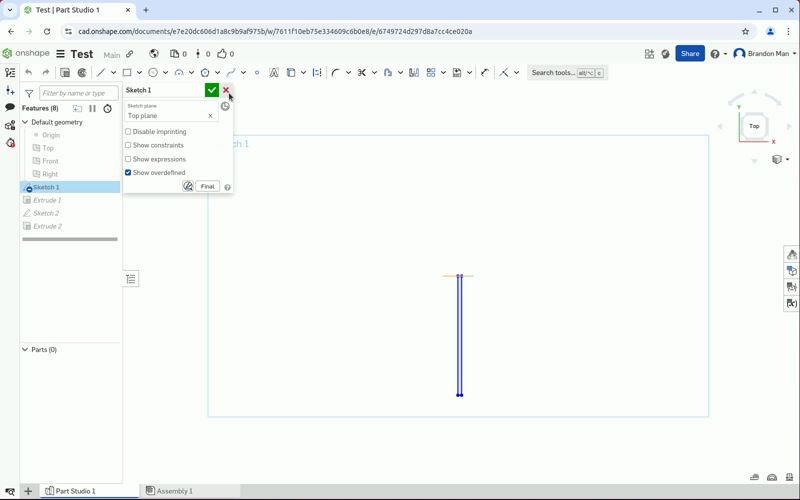
click(229, 92)
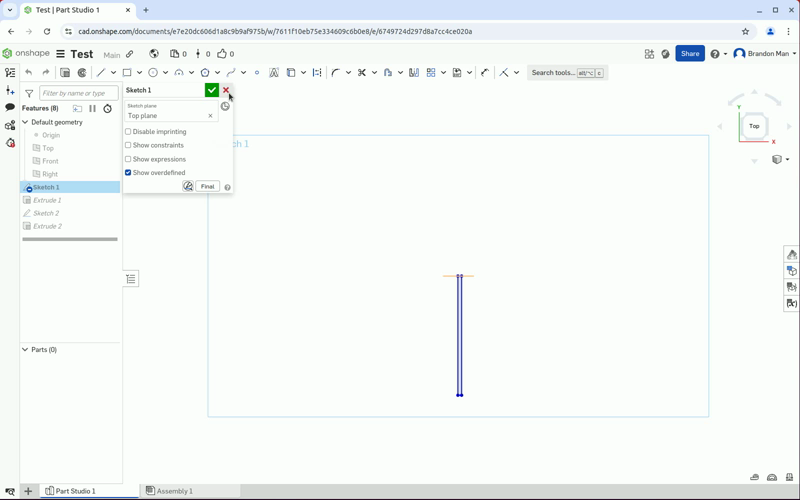
key(shift+s)
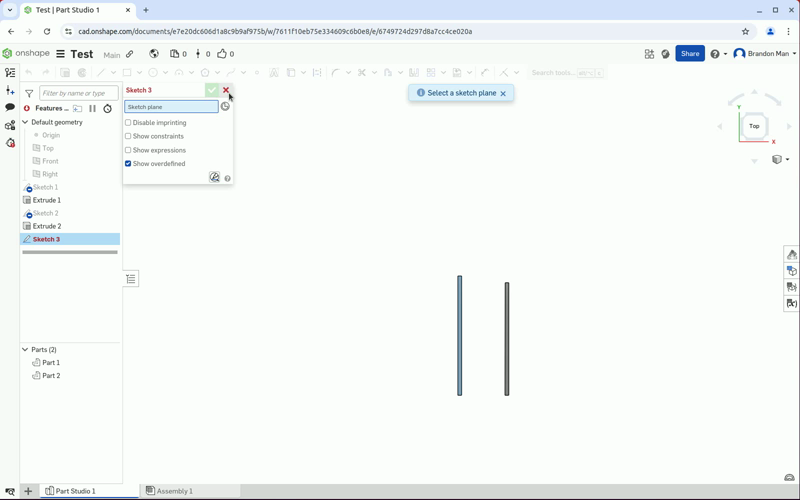
mouse_move(73, 150)
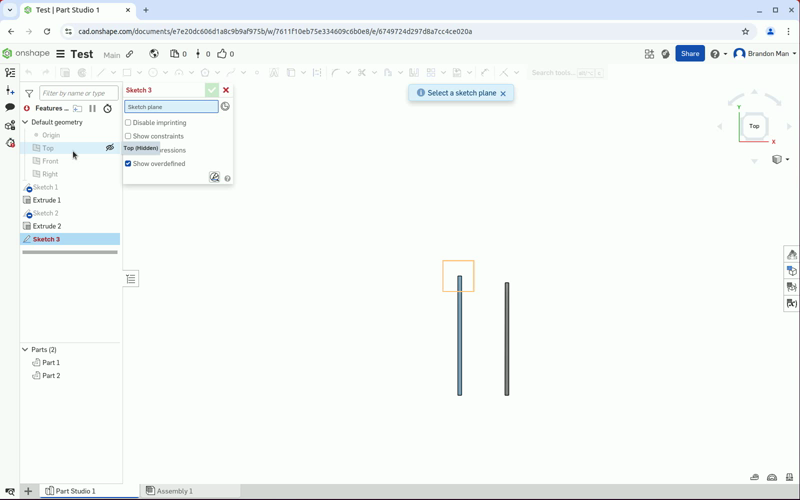
click(73, 150)
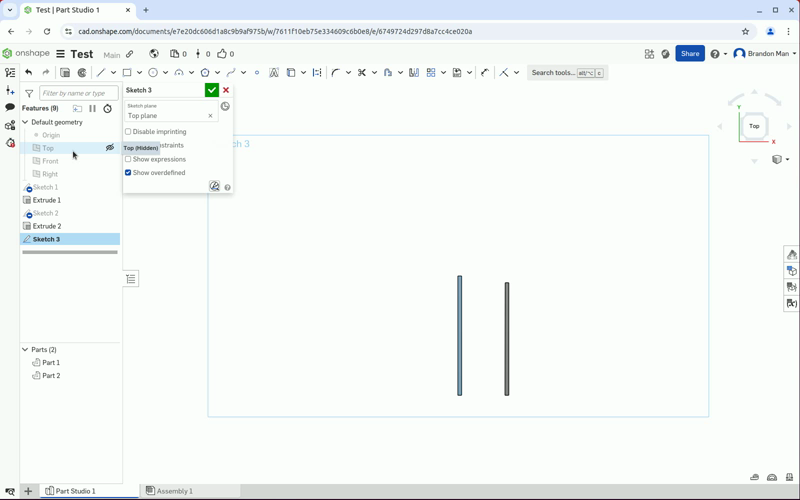
mouse_move(73, 352)
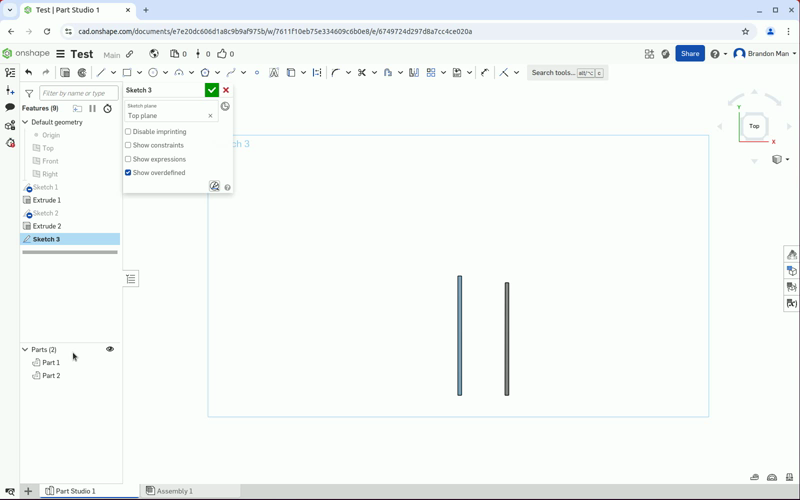
key(y)
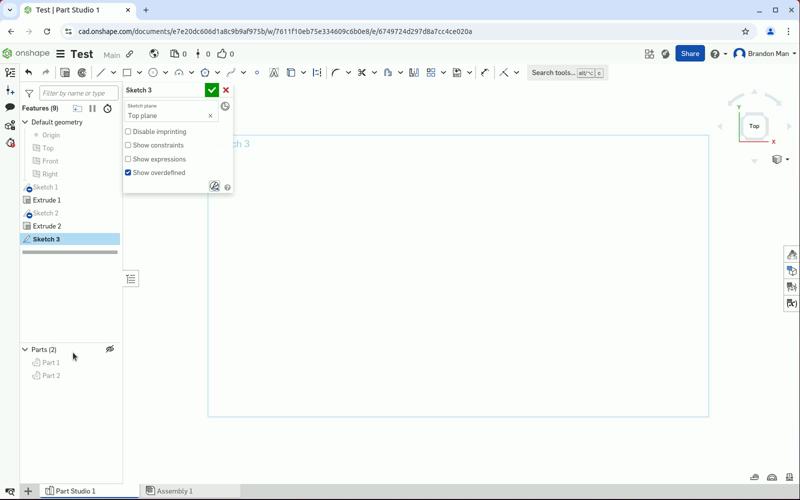
key(l)
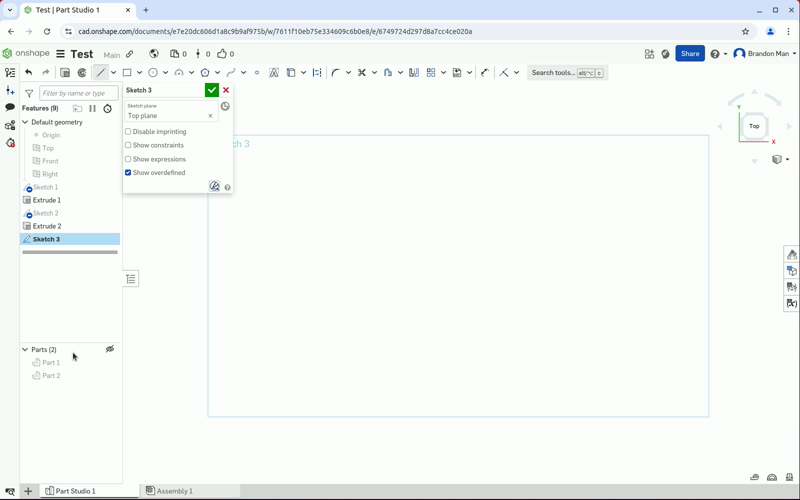
key_down(shift)
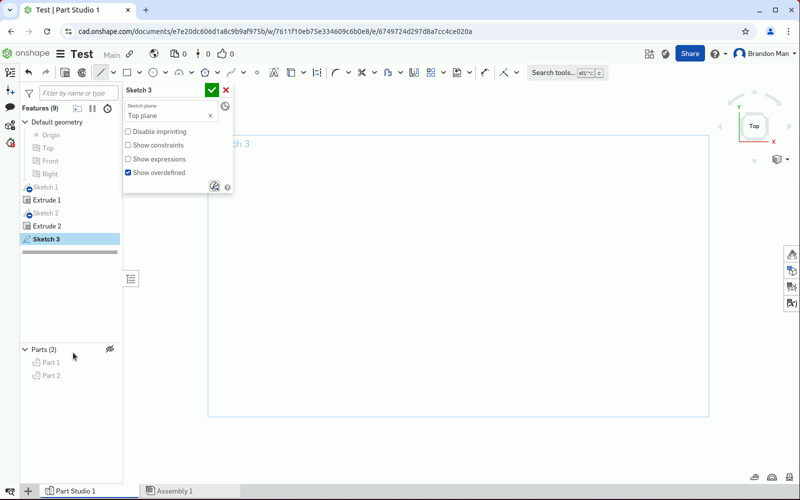
mouse_move(549, 395)
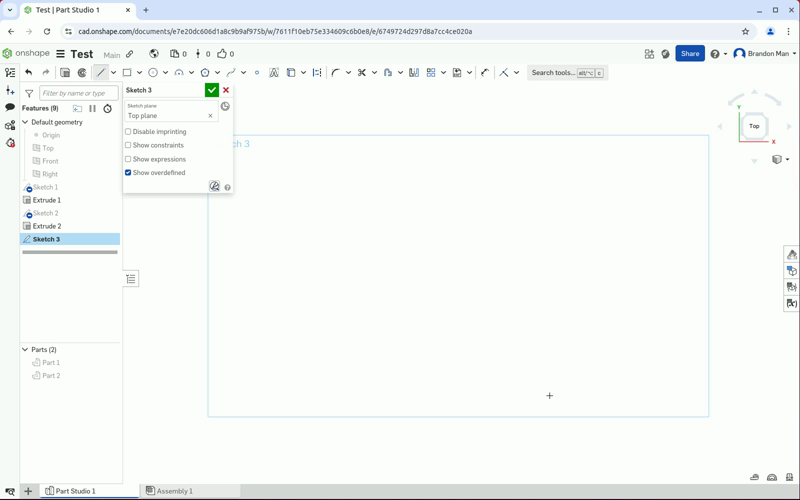
click(549, 395)
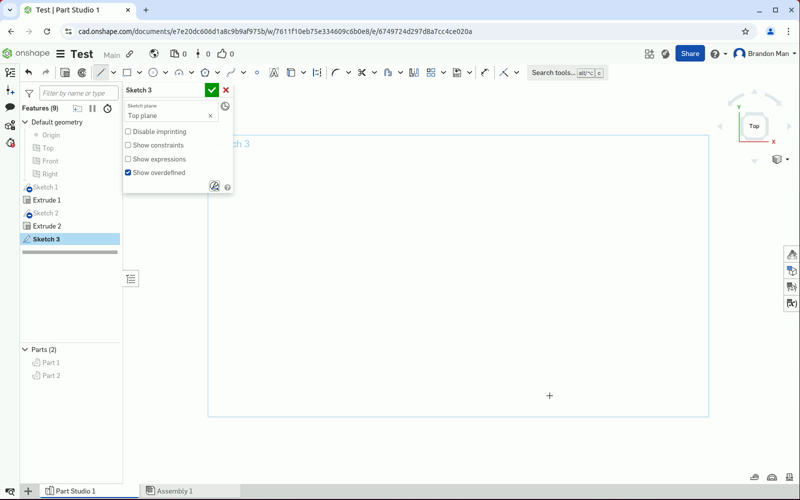
key_up(shift)
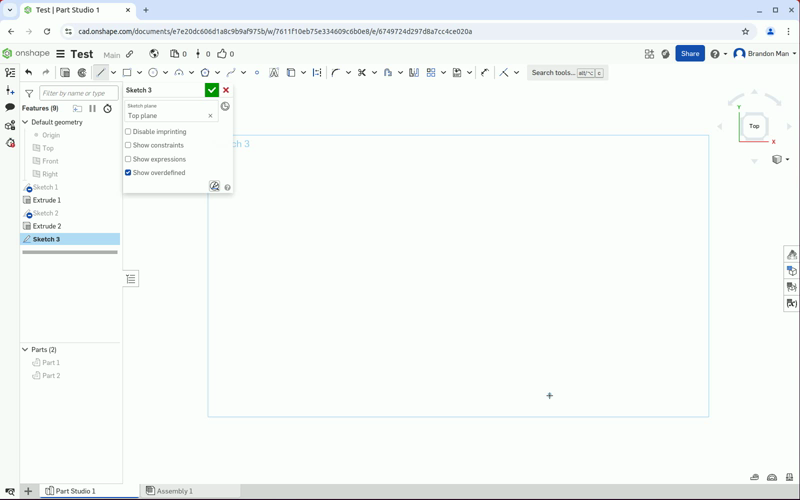
key_down(shift)
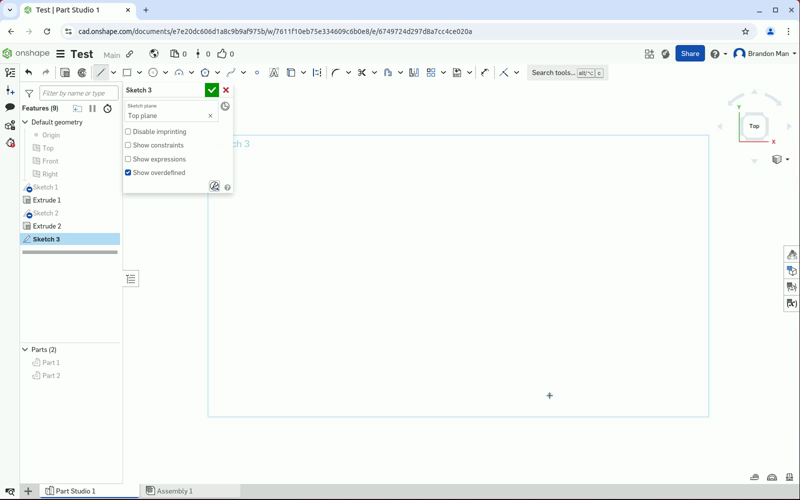
mouse_move(579, 395)
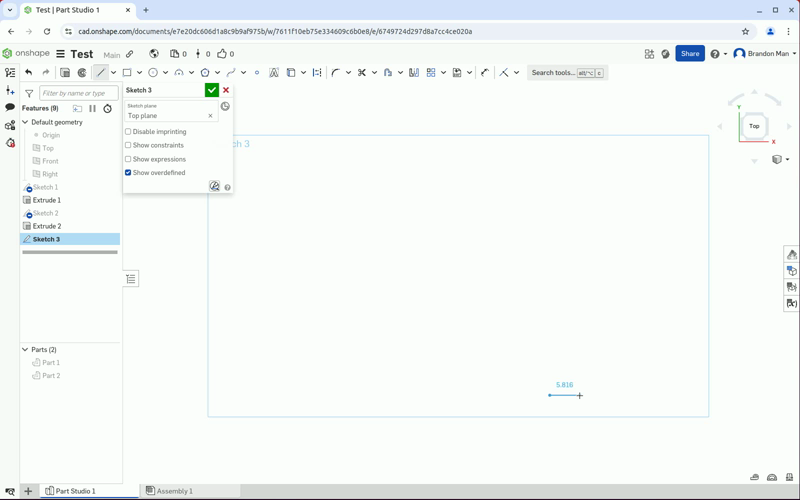
mouse_move(553, 395)
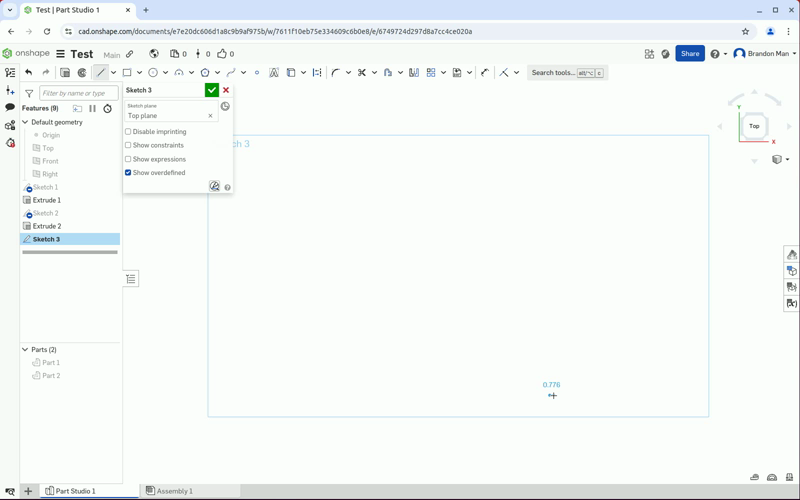
scroll(6)
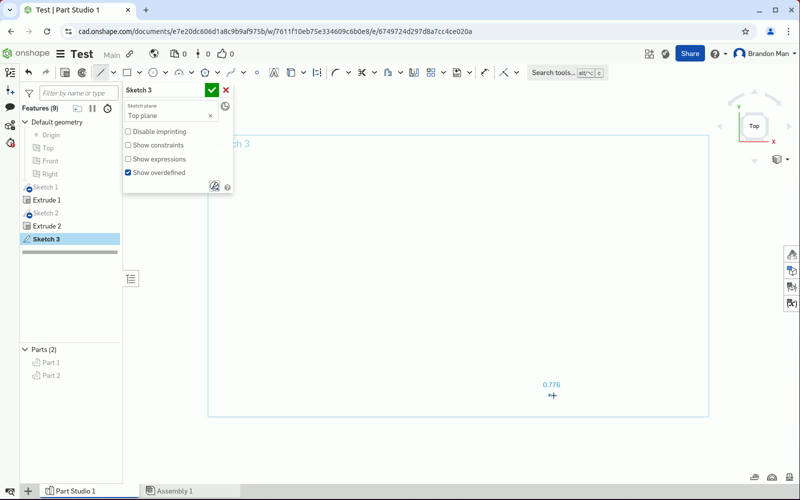
scroll(6)
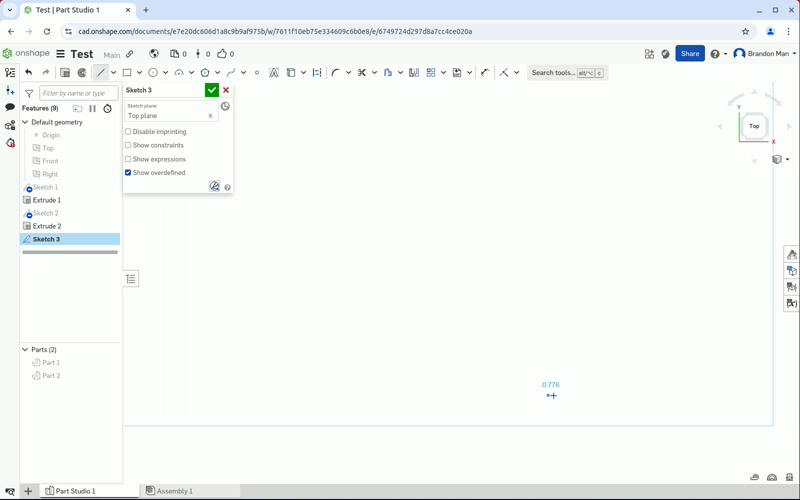
scroll(6)
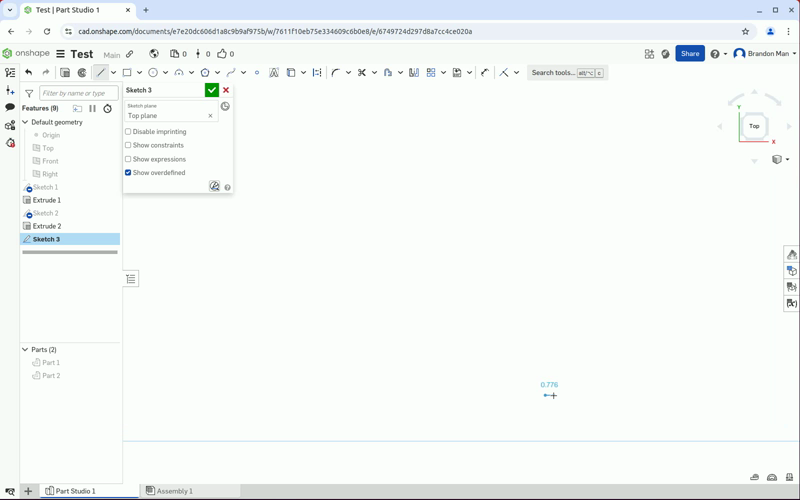
scroll(6)
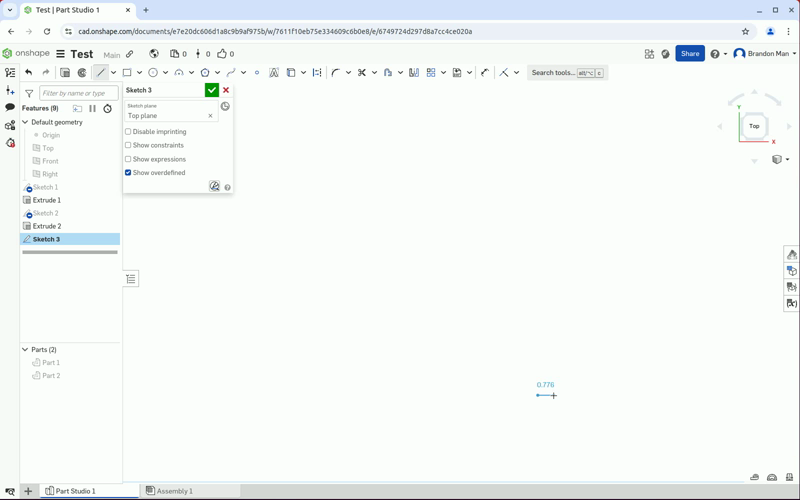
scroll(6)
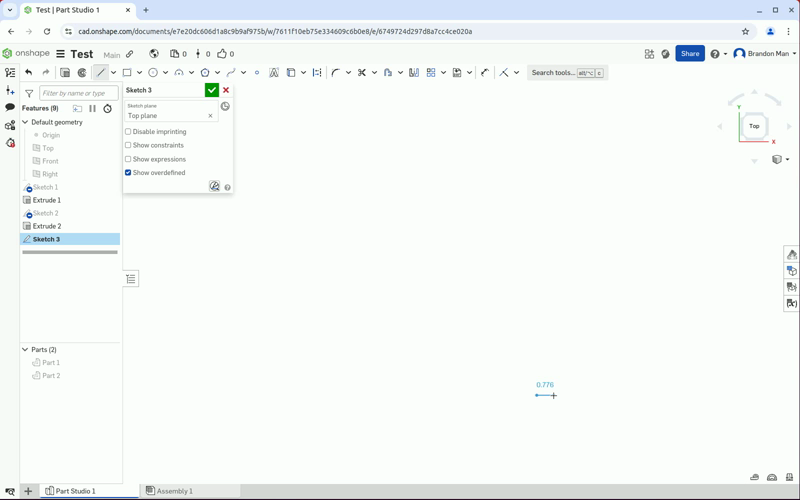
scroll(6)
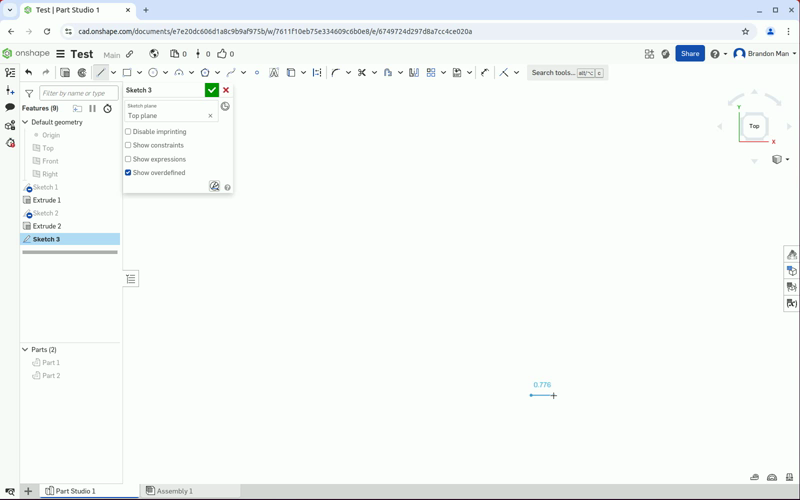
scroll(6)
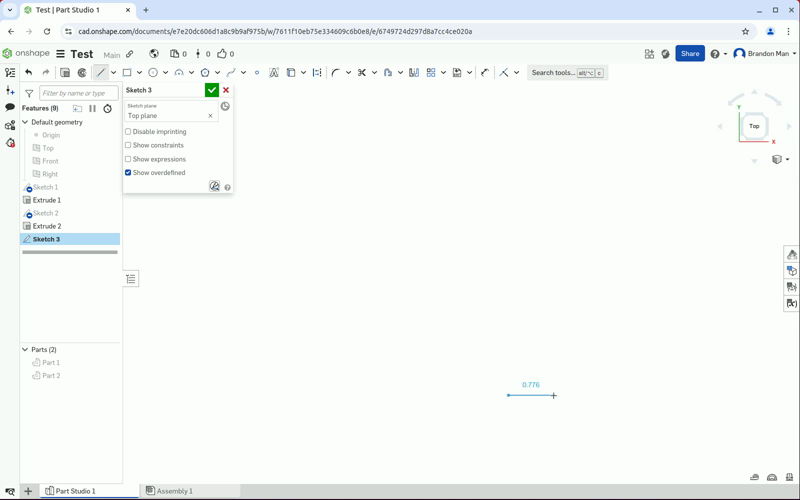
click(553, 395)
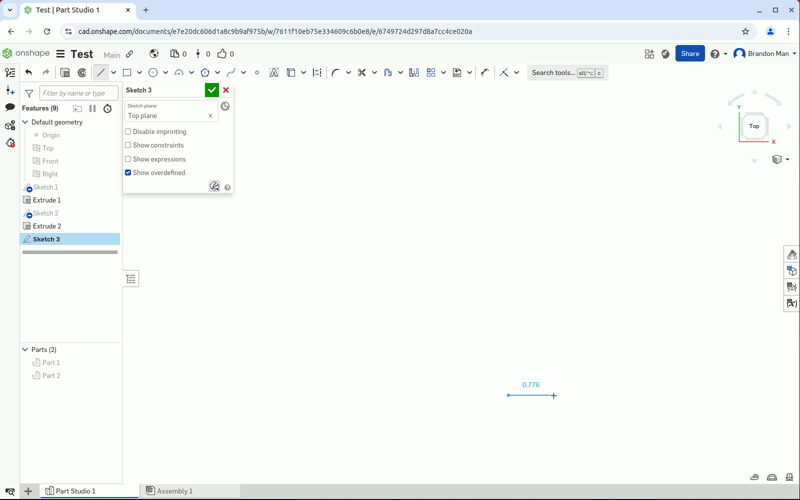
scroll(-6)
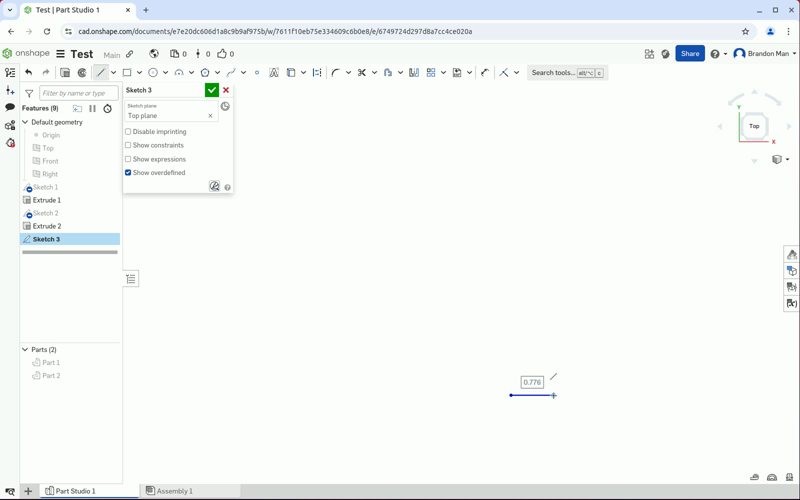
scroll(-6)
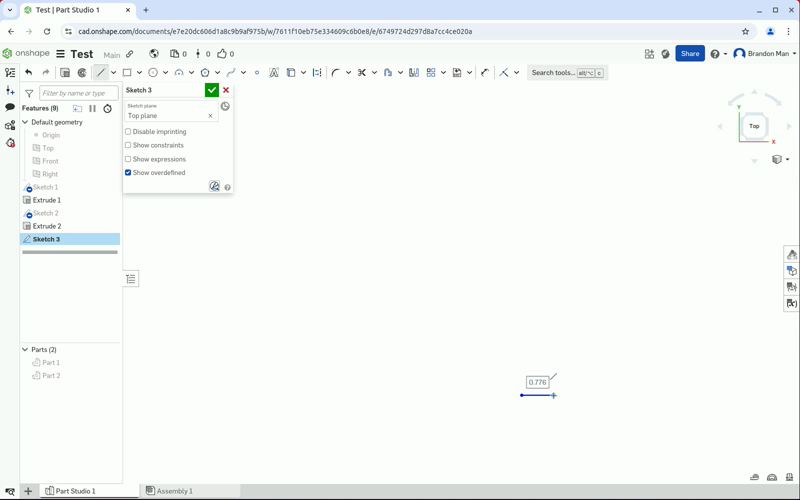
scroll(-6)
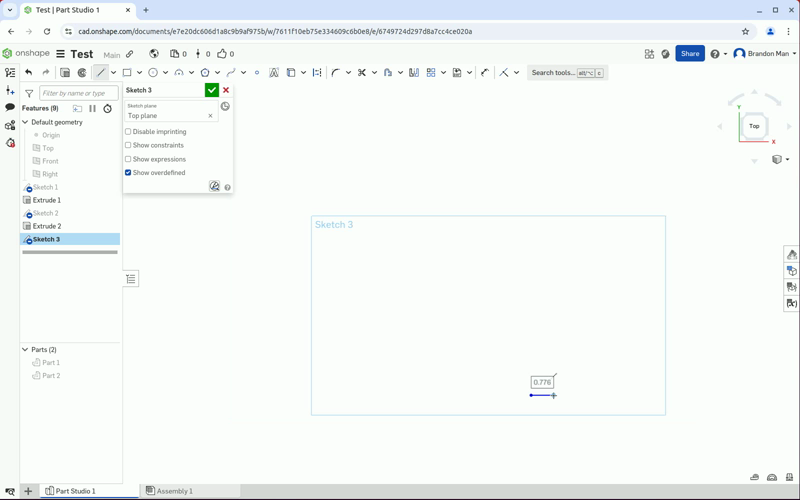
scroll(-6)
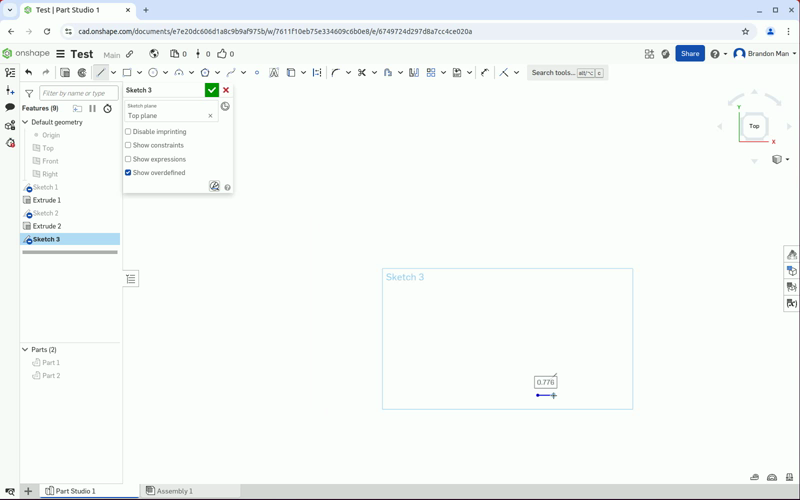
scroll(-6)
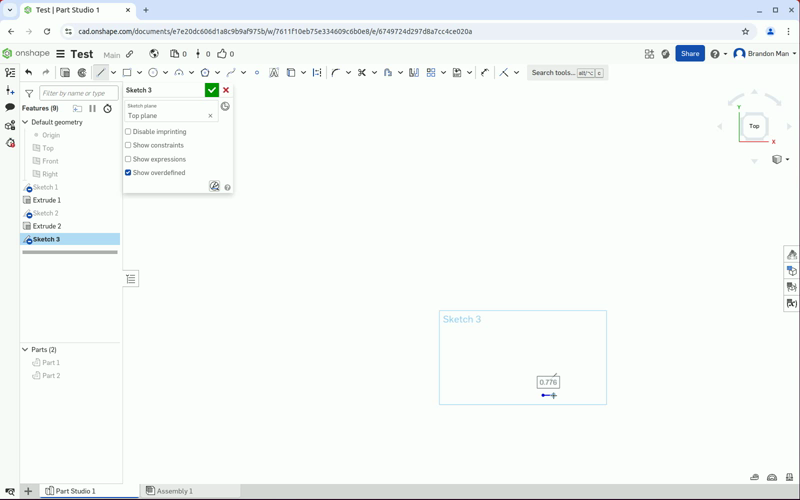
scroll(-6)
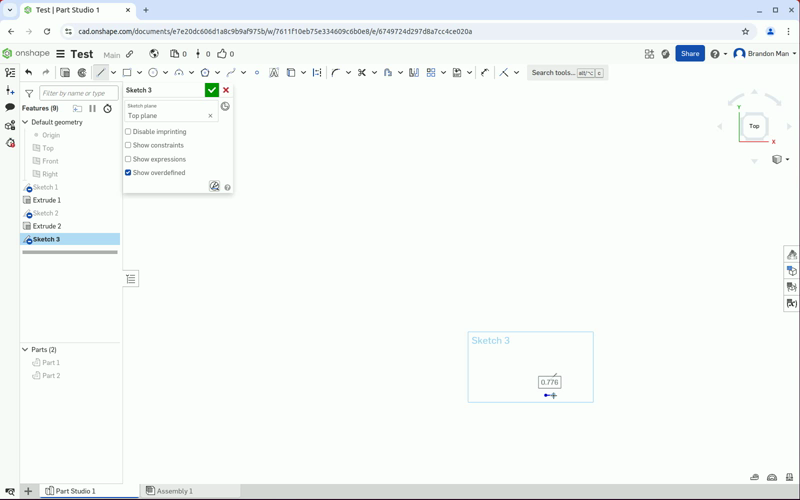
scroll(-6)
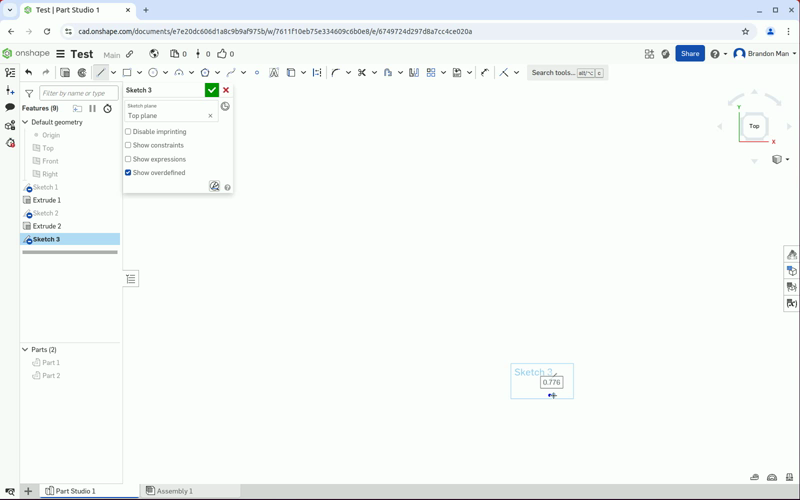
key_up(shift)
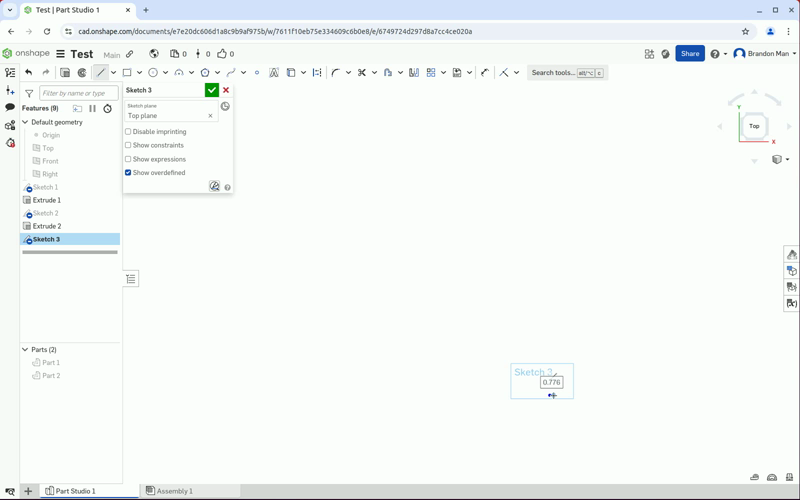
key_down(shift)
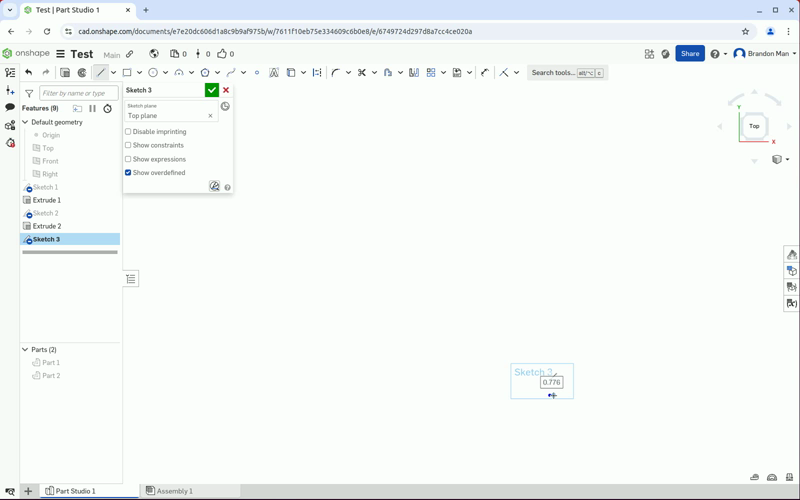
mouse_move(553, 282)
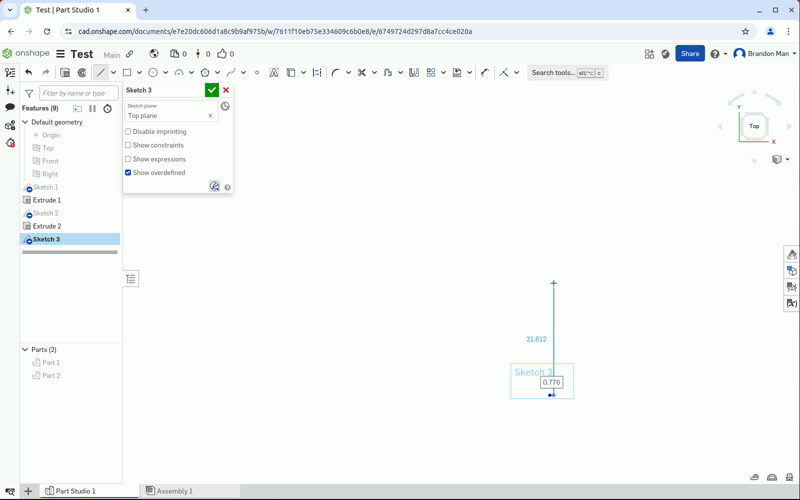
click(553, 282)
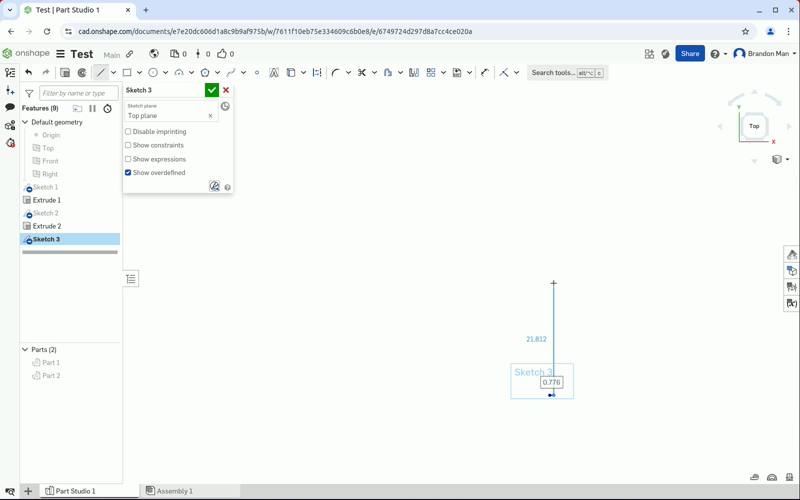
key_up(shift)
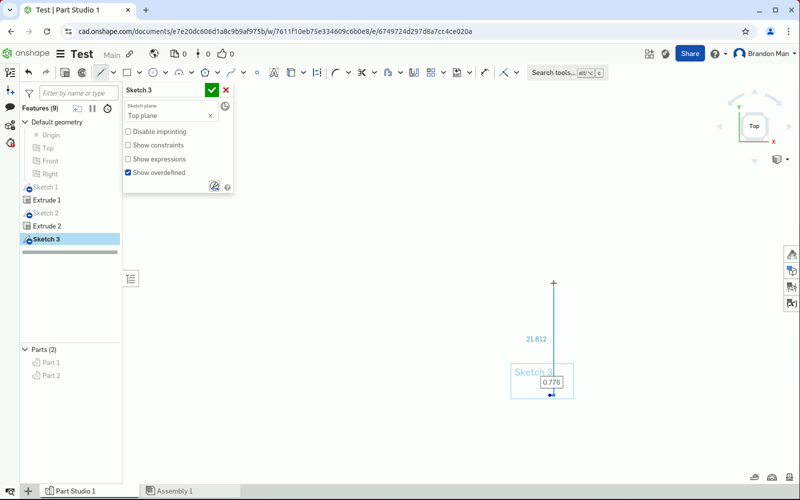
key_down(shift)
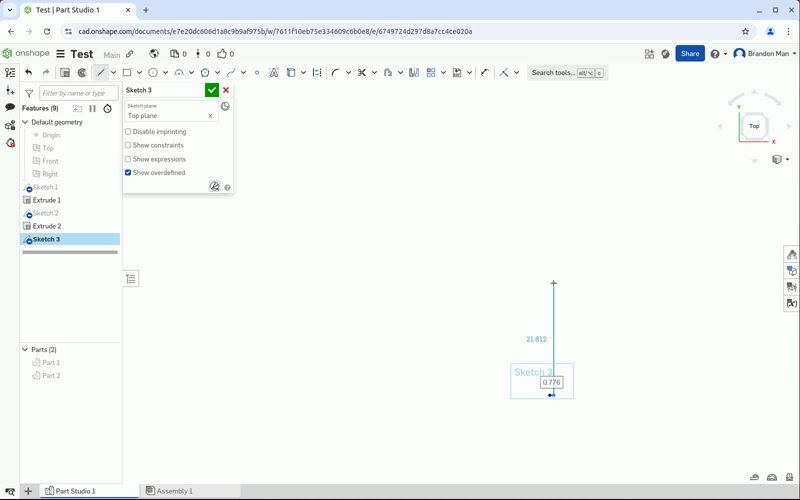
mouse_move(583, 282)
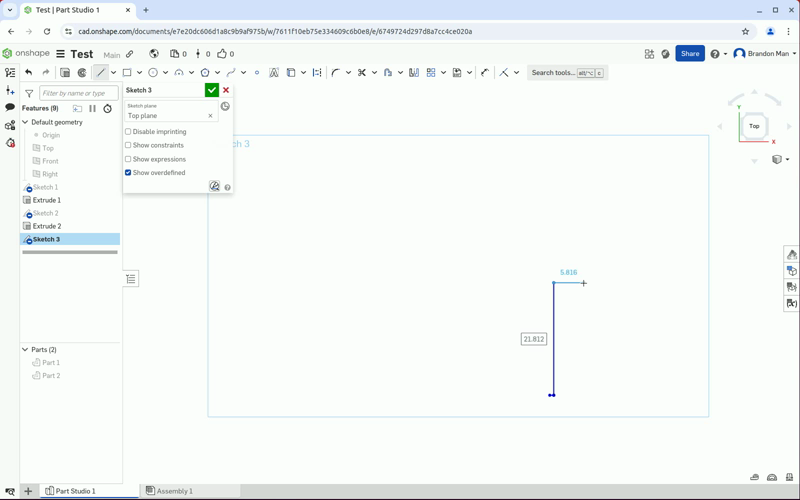
mouse_move(549, 282)
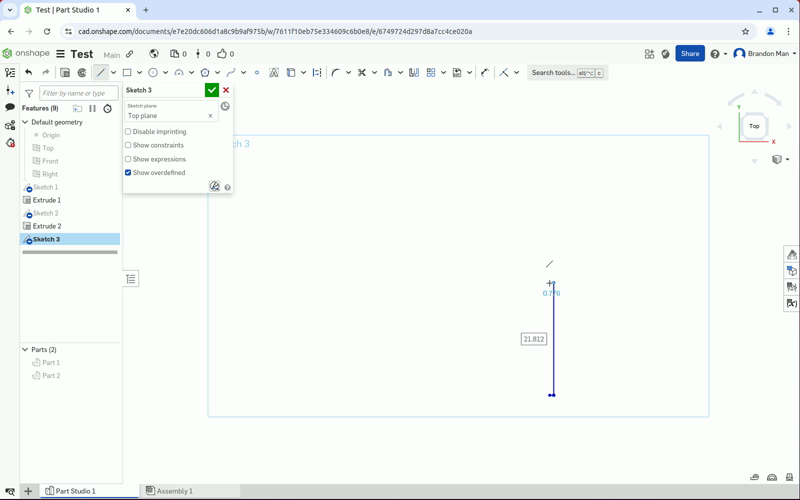
scroll(6)
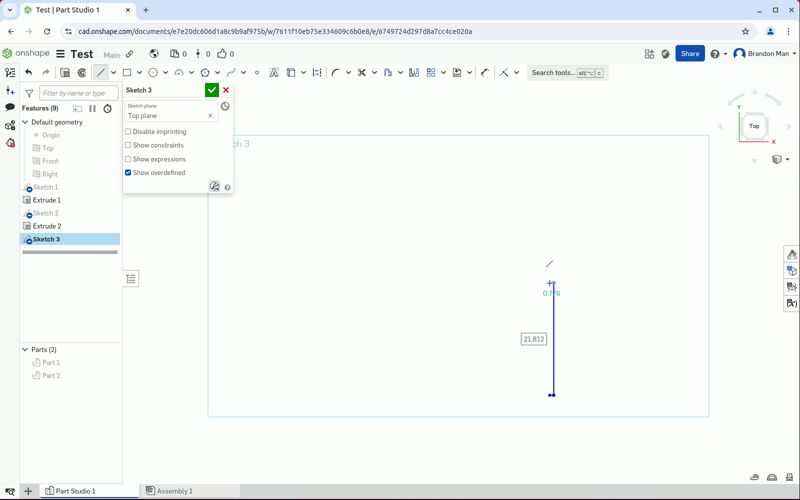
scroll(6)
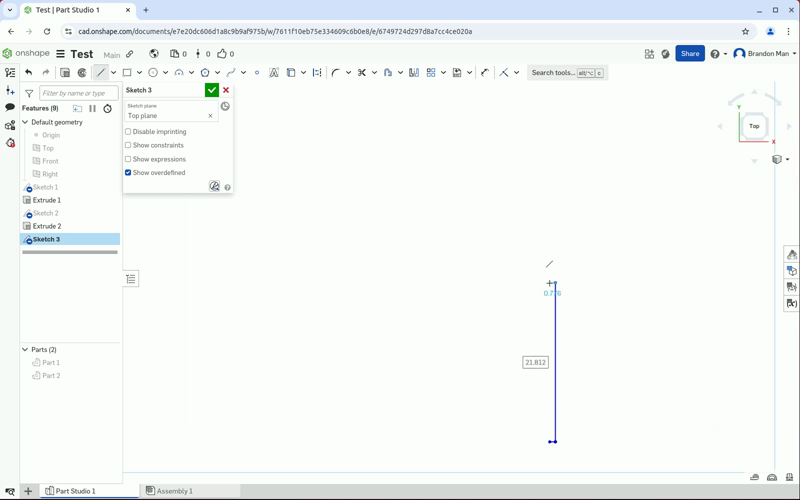
scroll(6)
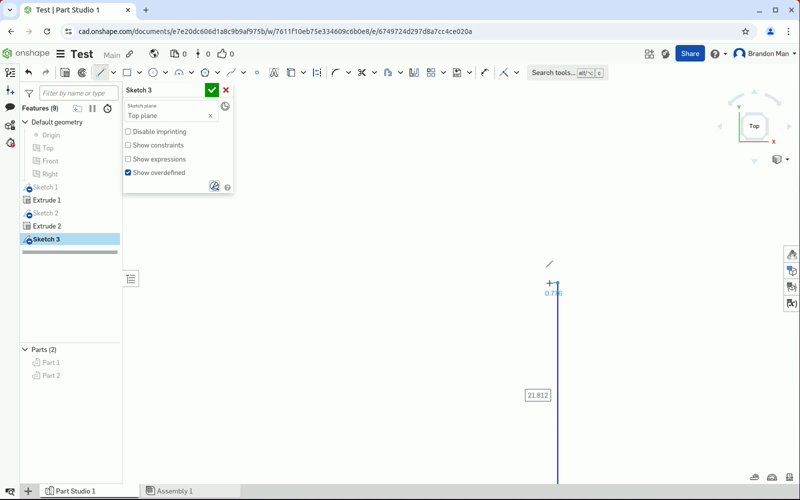
scroll(6)
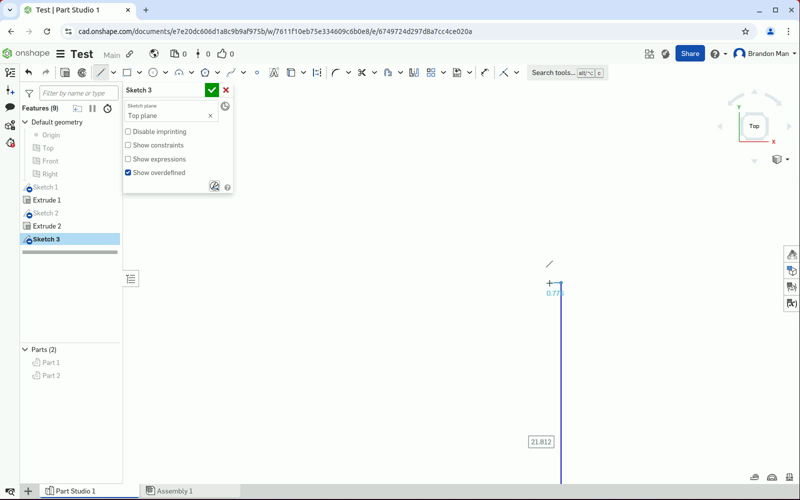
scroll(6)
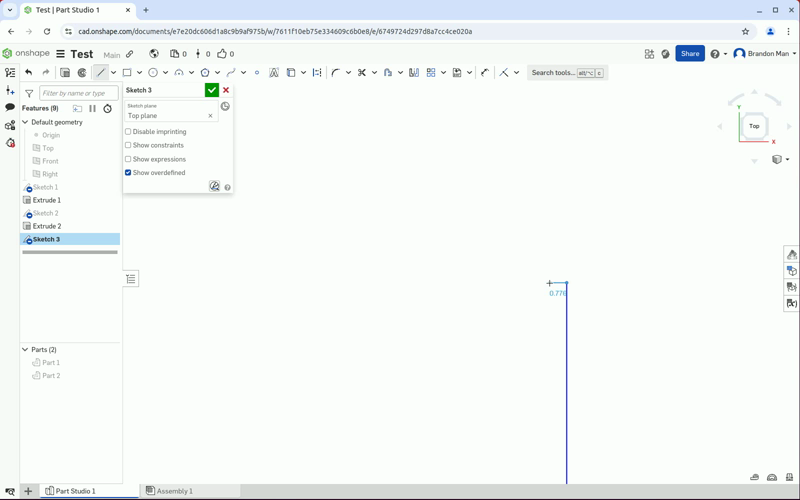
scroll(6)
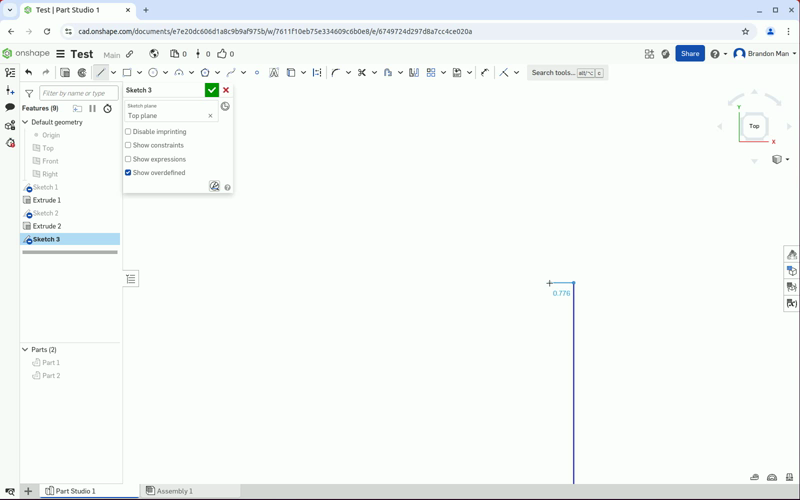
scroll(6)
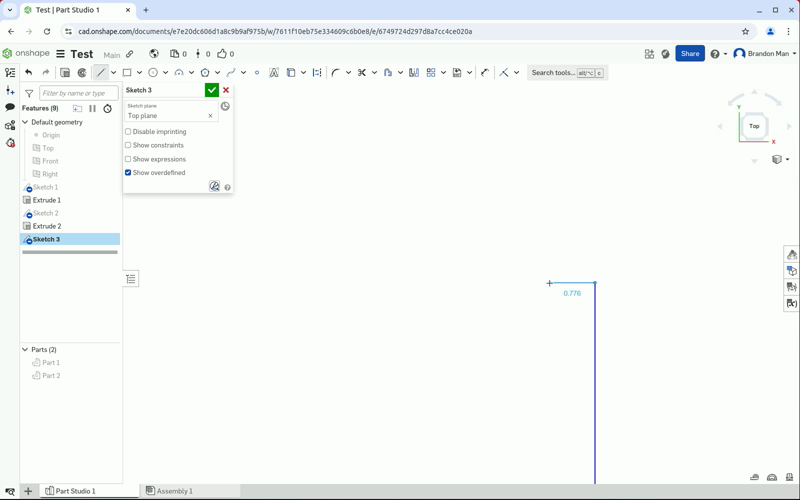
click(549, 282)
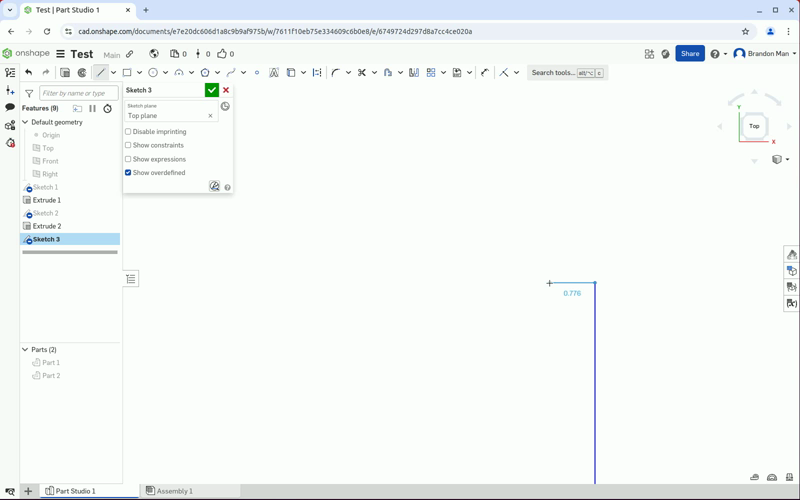
scroll(-6)
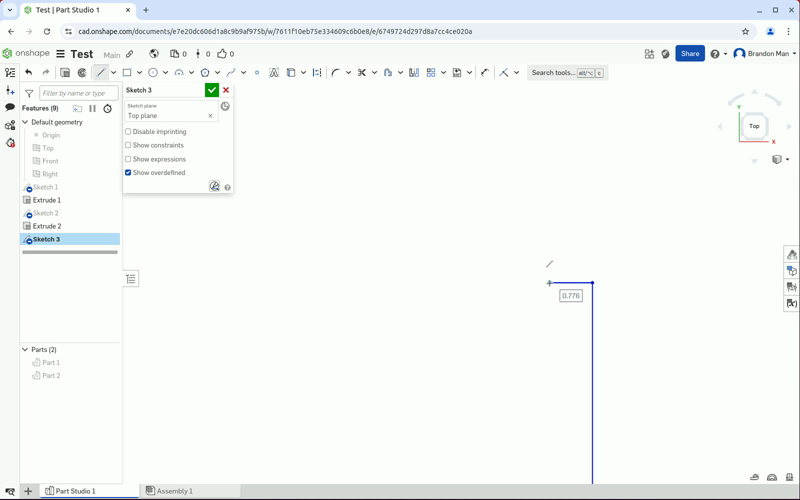
scroll(-6)
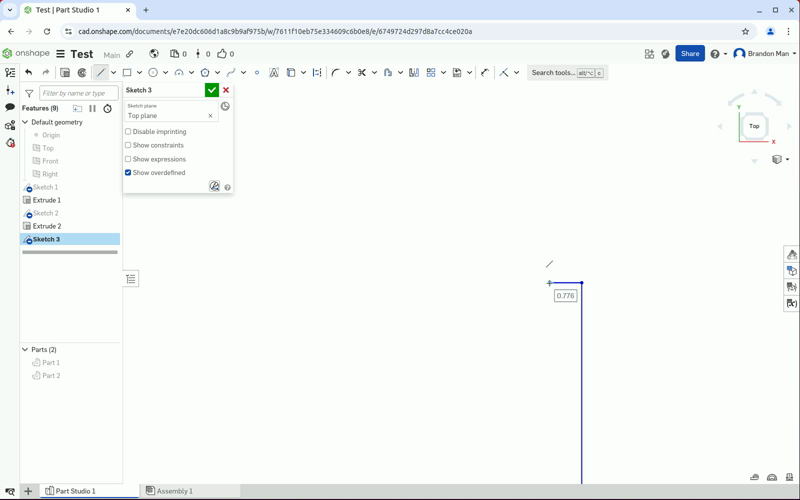
scroll(-6)
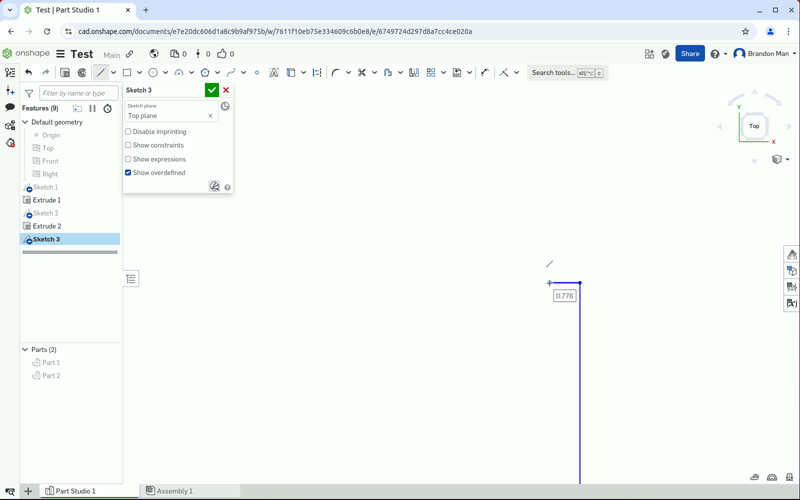
scroll(-6)
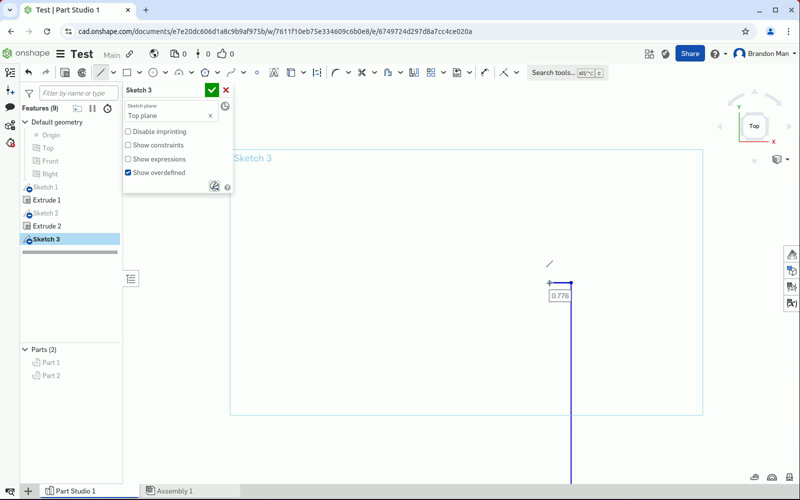
scroll(-6)
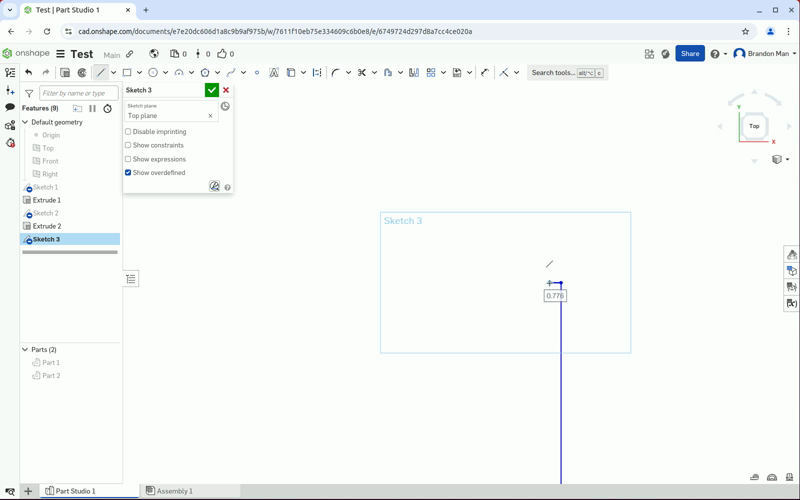
scroll(-6)
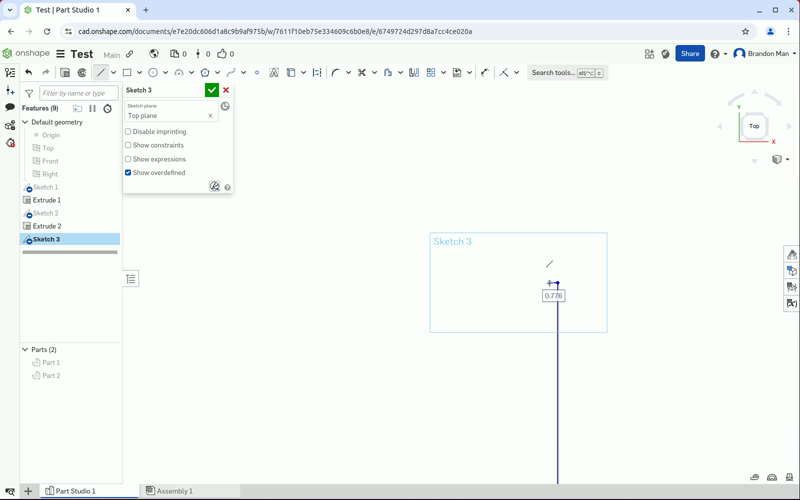
scroll(-6)
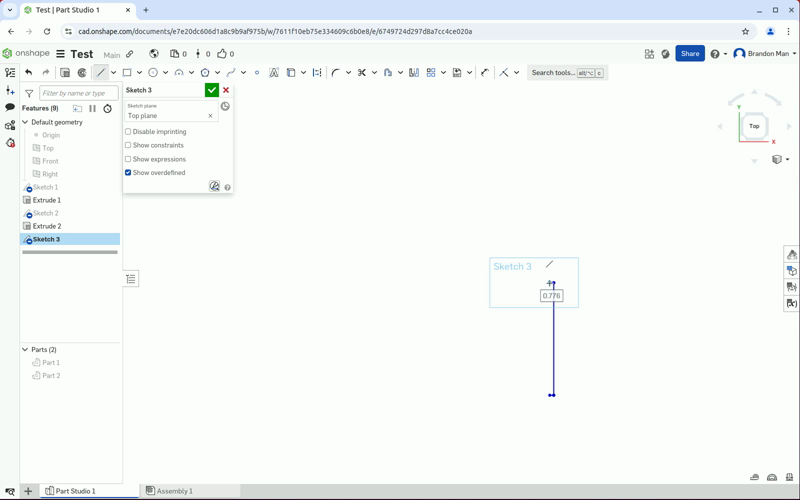
key_up(shift)
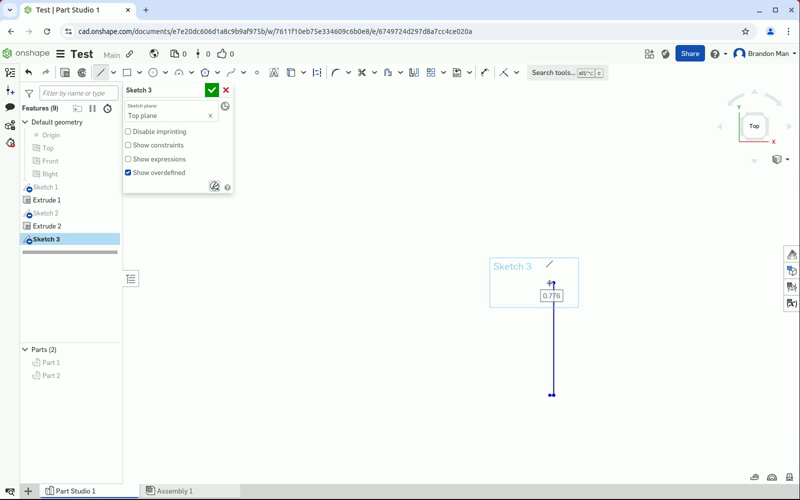
key_down(shift)
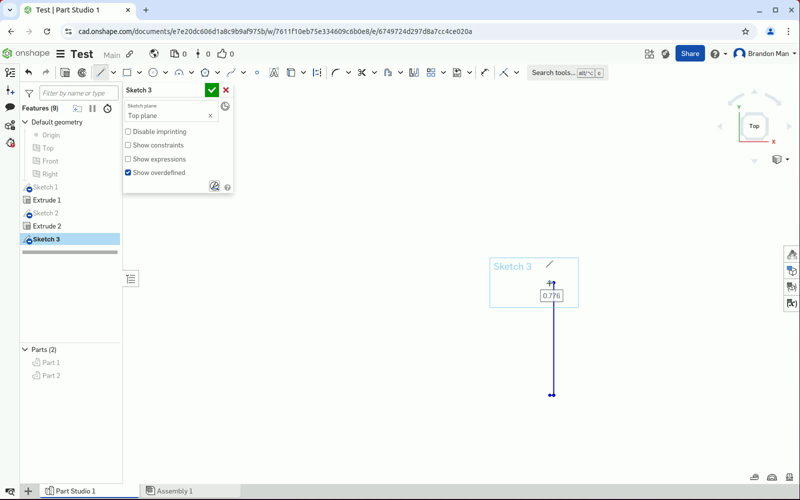
mouse_move(549, 395)
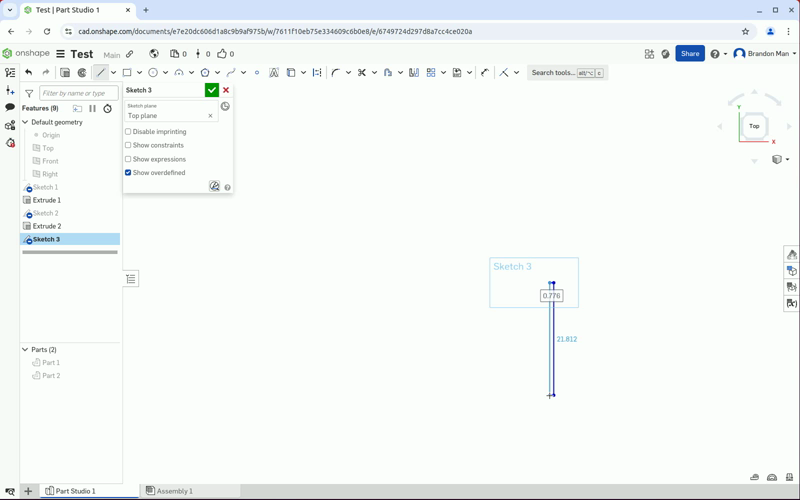
scroll(6)
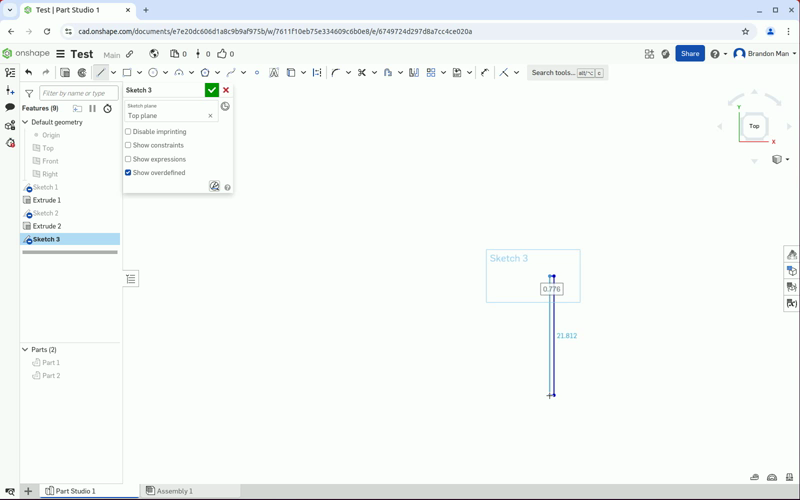
scroll(6)
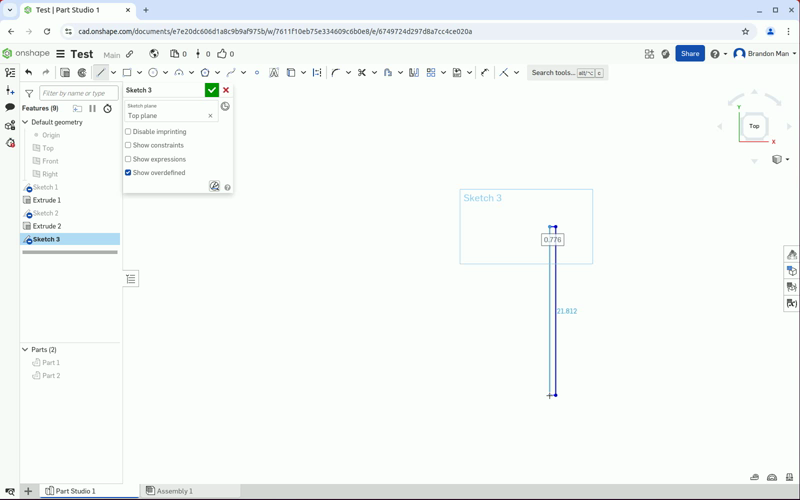
scroll(6)
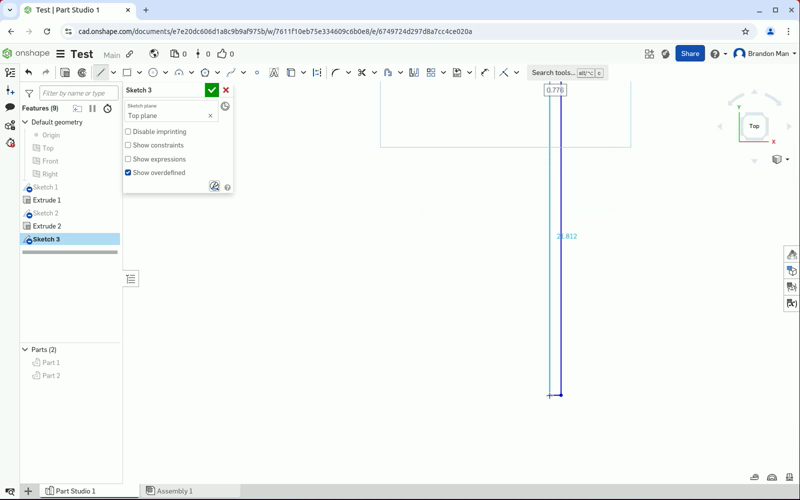
scroll(6)
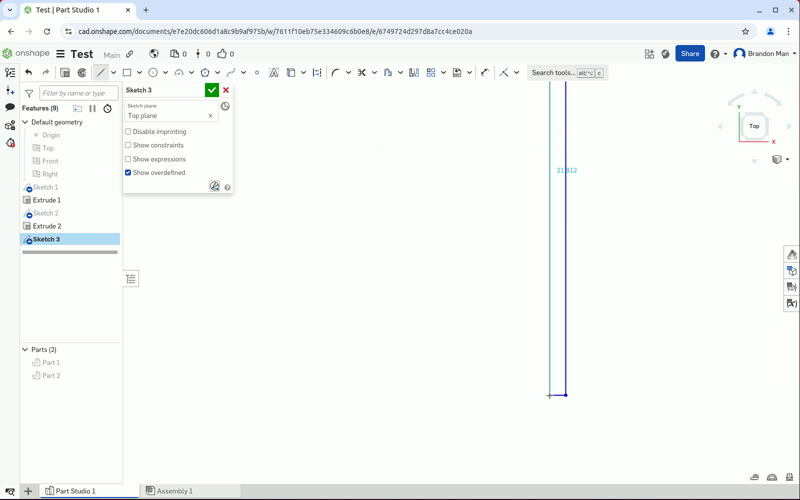
scroll(6)
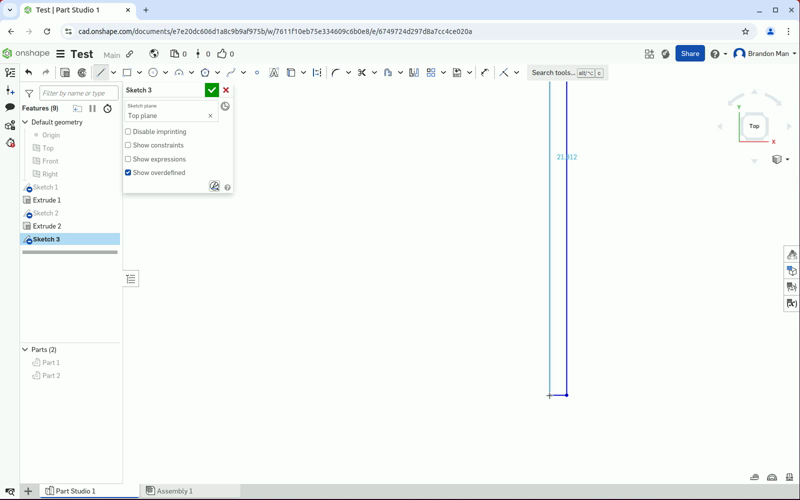
scroll(6)
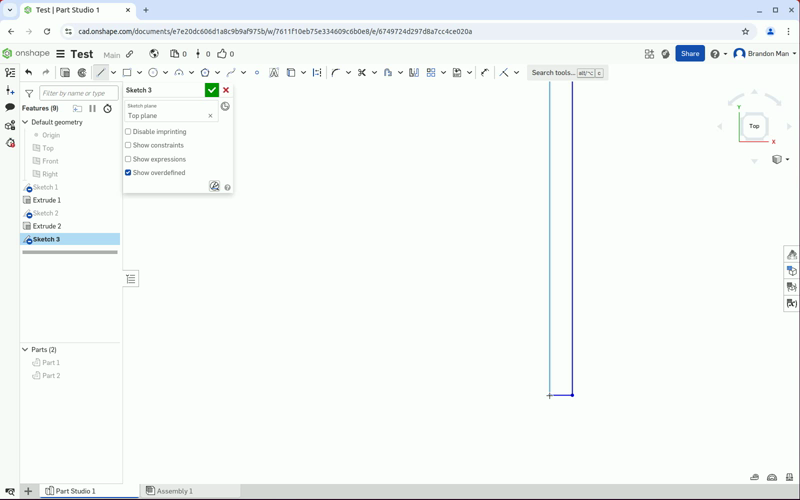
scroll(6)
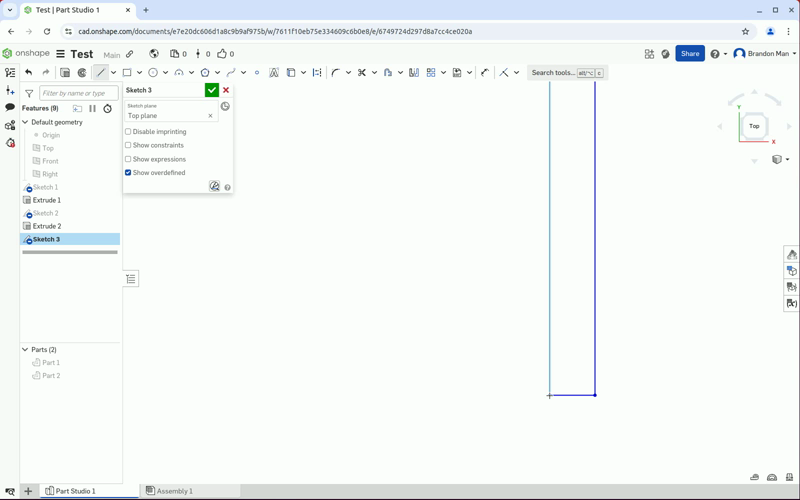
key_up(shift)
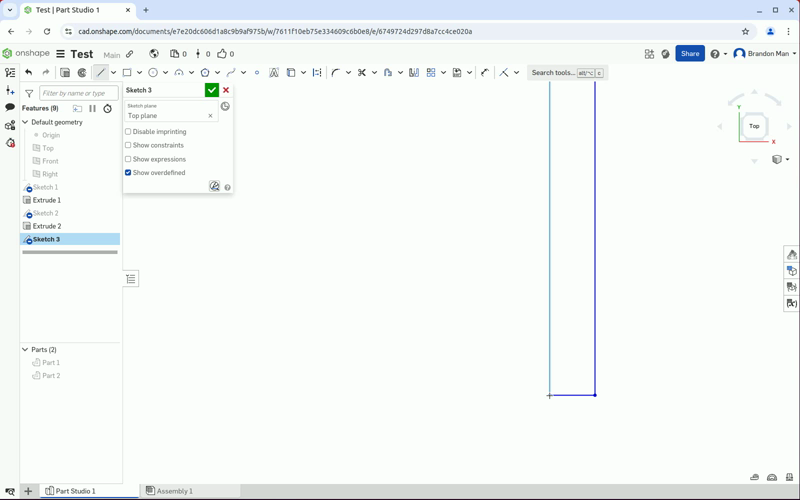
click(549, 395)
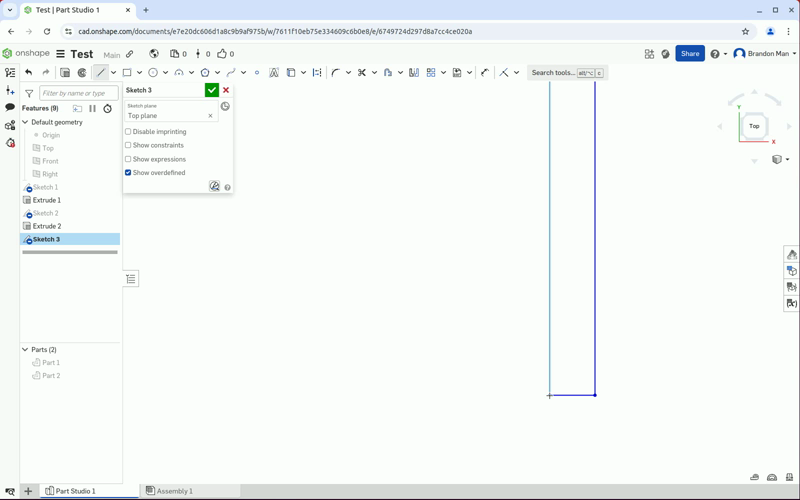
scroll(-6)
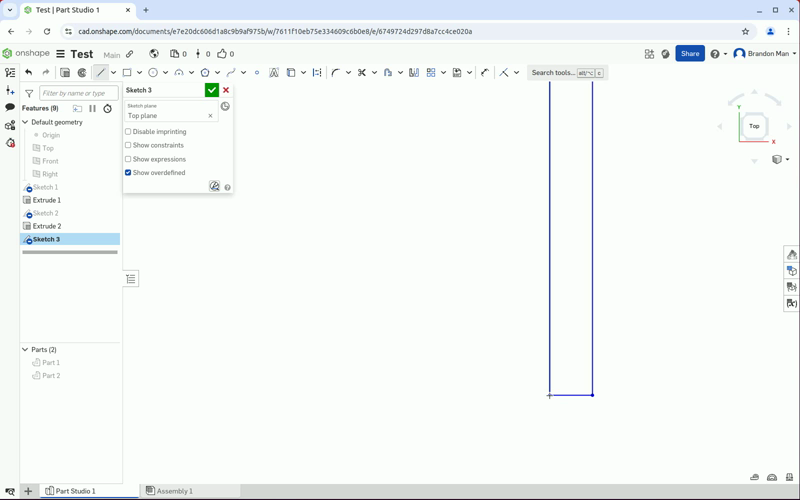
scroll(-6)
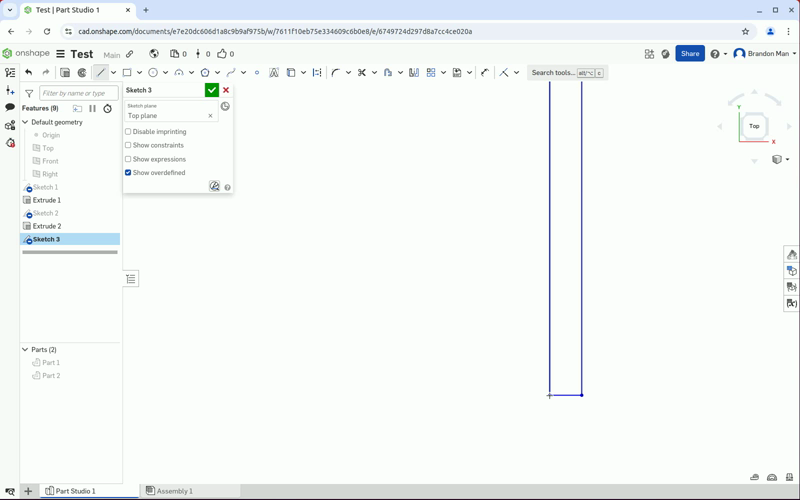
scroll(-6)
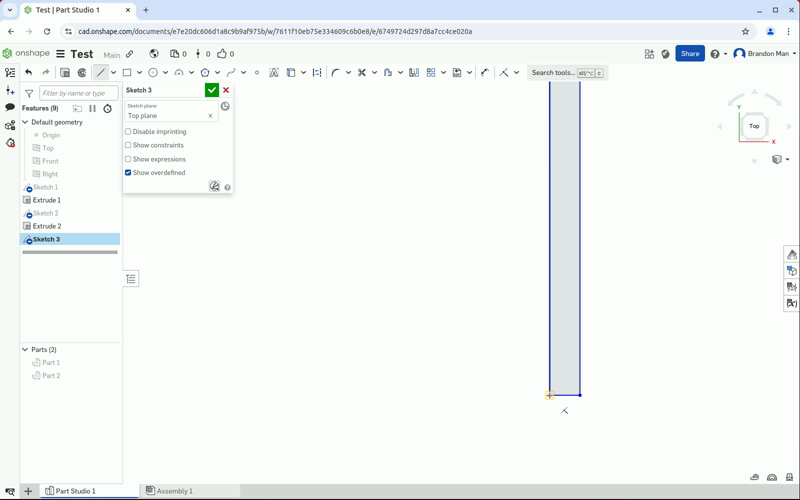
scroll(-6)
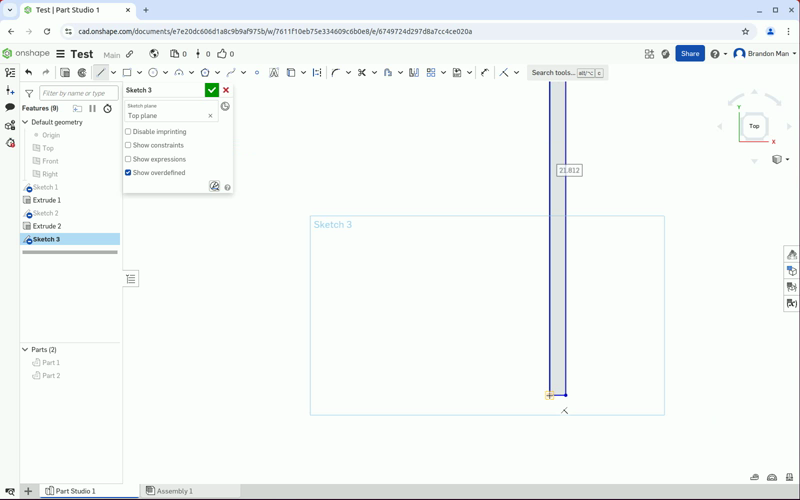
scroll(-6)
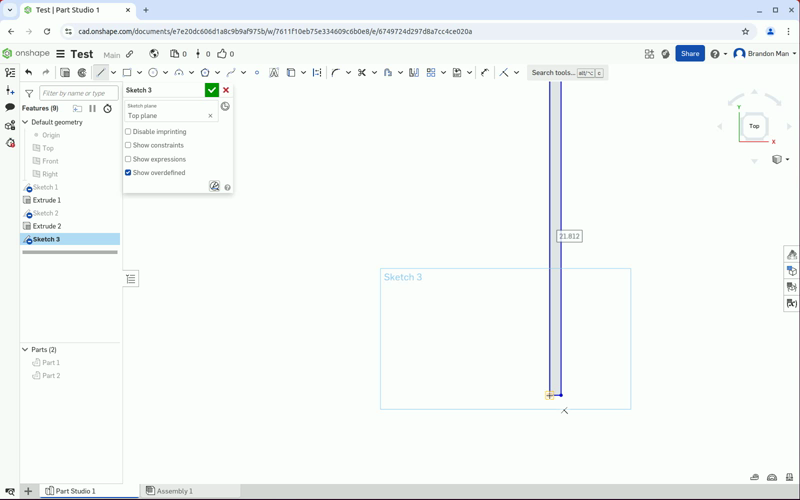
scroll(-6)
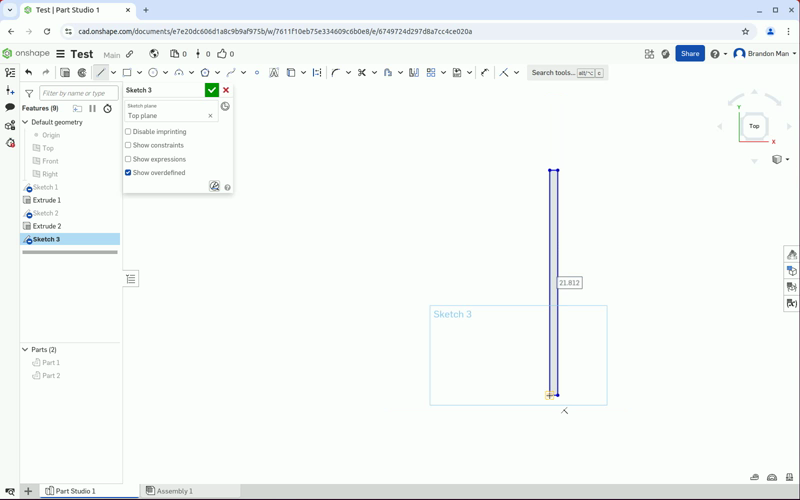
scroll(-6)
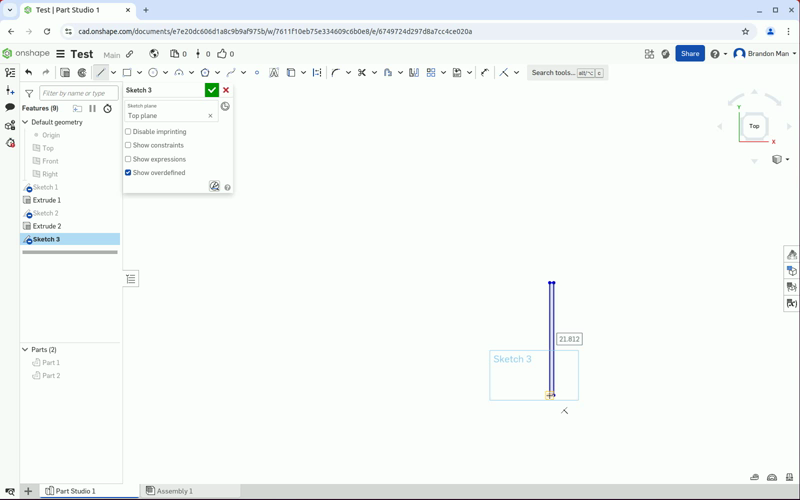
key(esc)
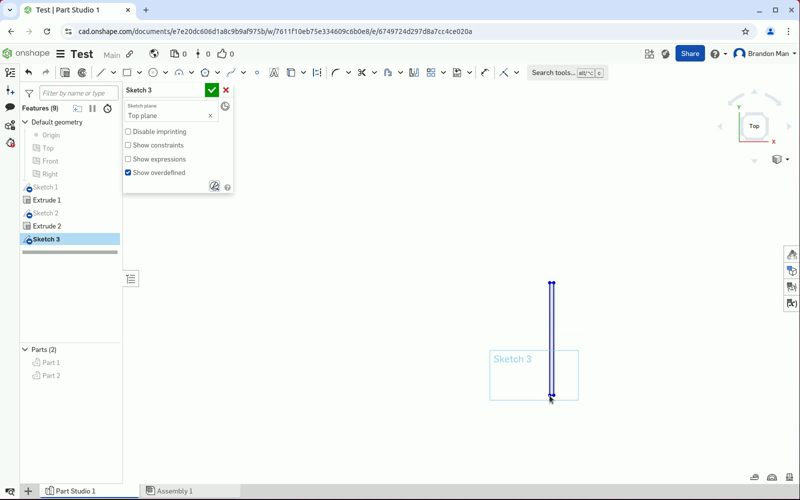
mouse_move(552, 394)
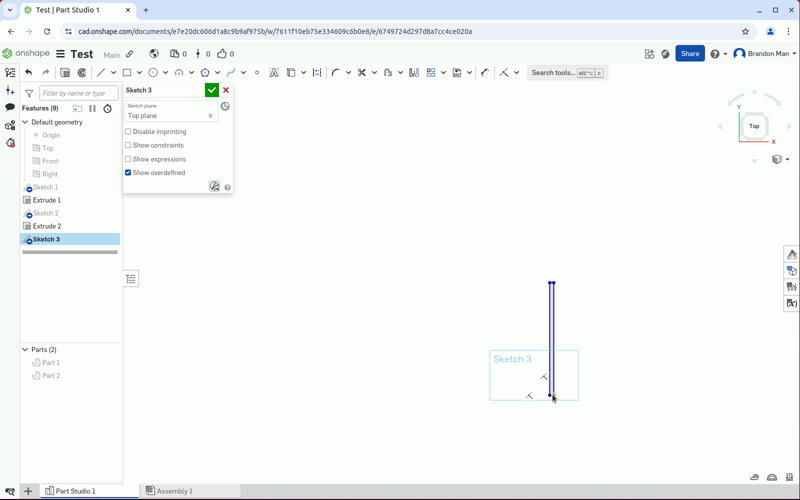
scroll(6)
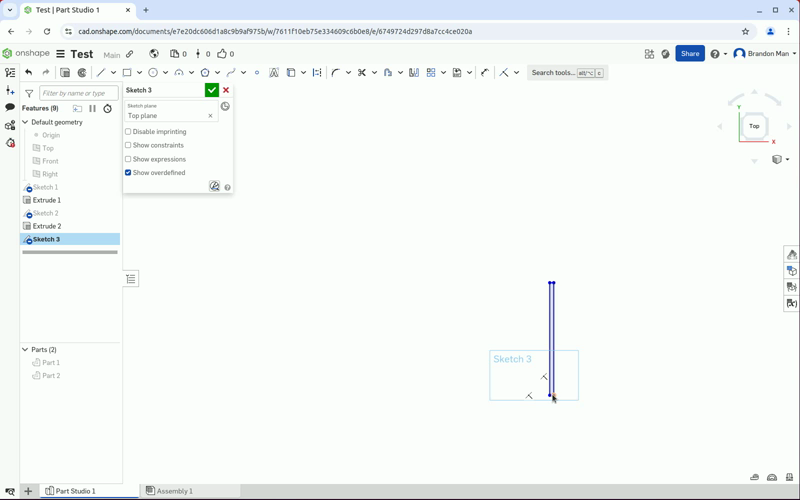
scroll(6)
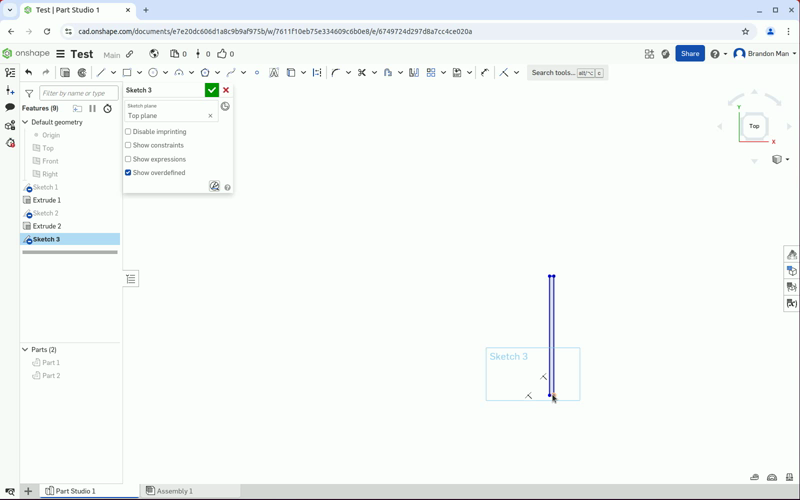
scroll(6)
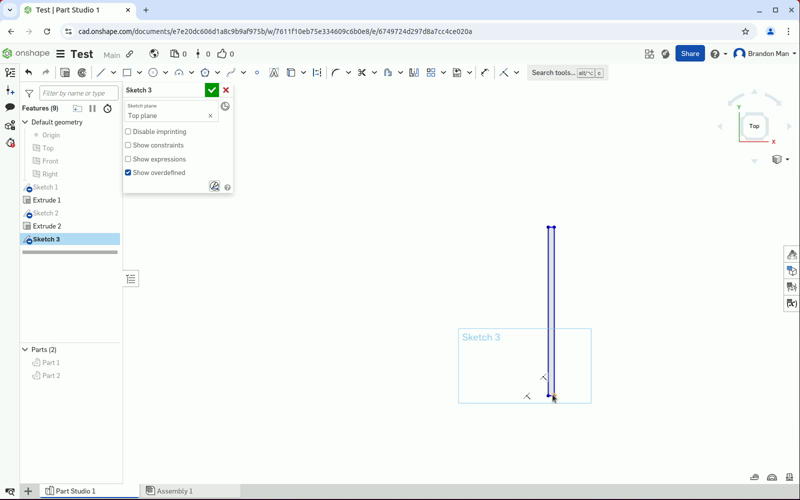
scroll(6)
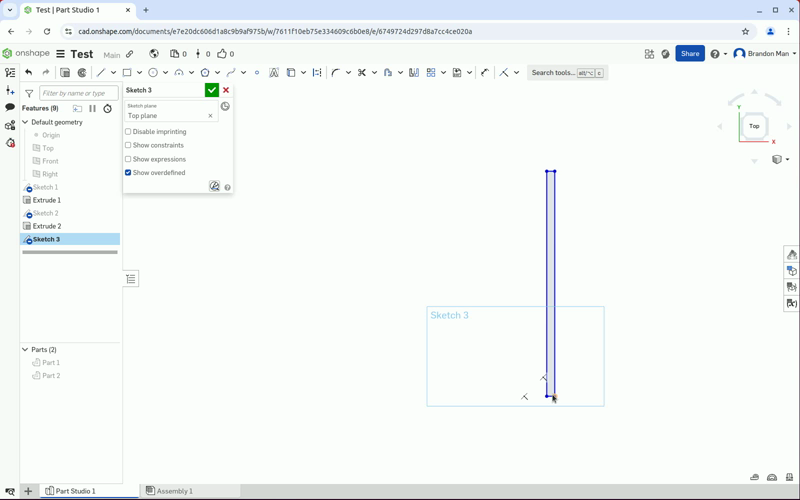
scroll(6)
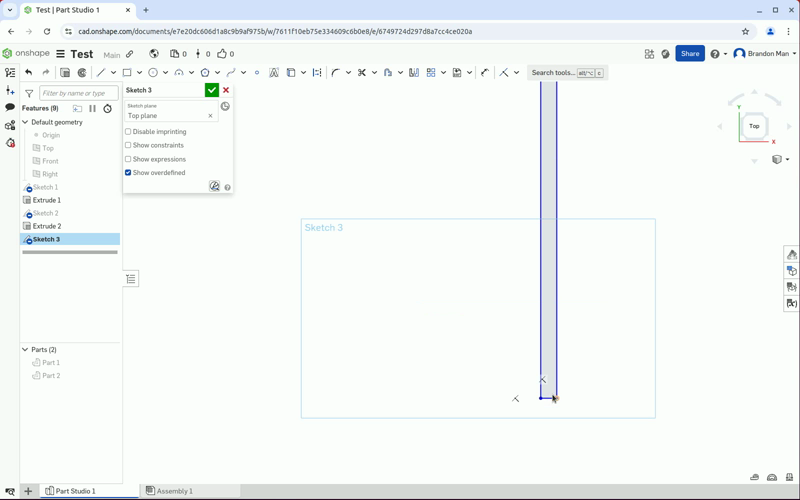
scroll(6)
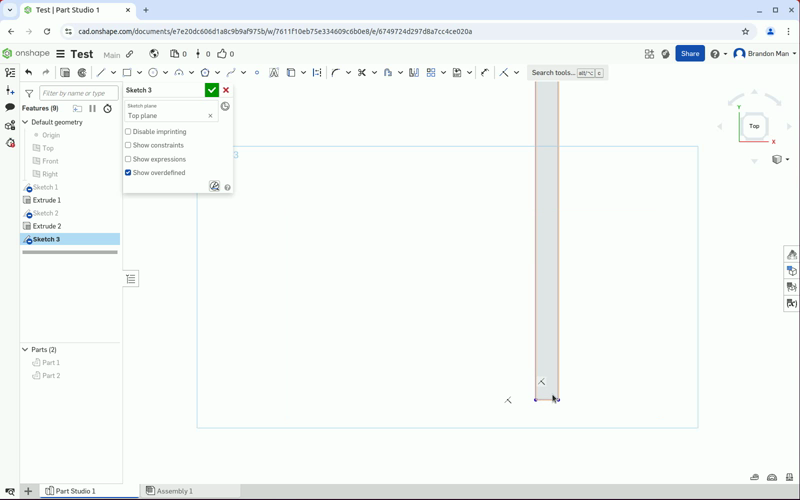
scroll(6)
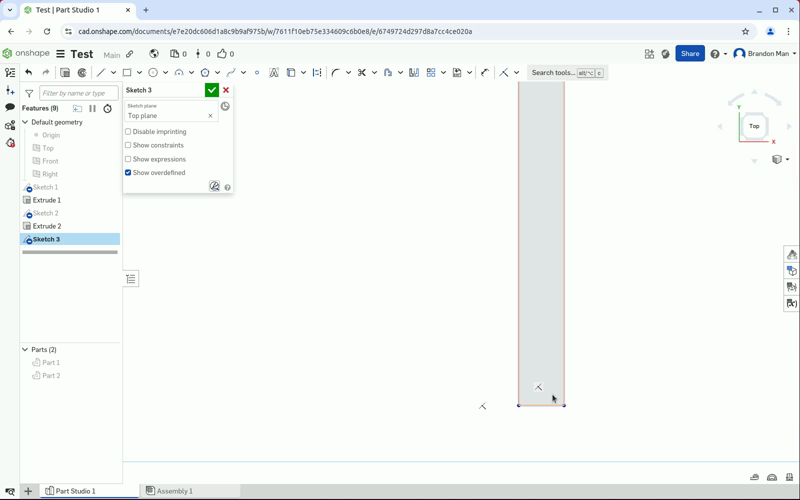
click(552, 394)
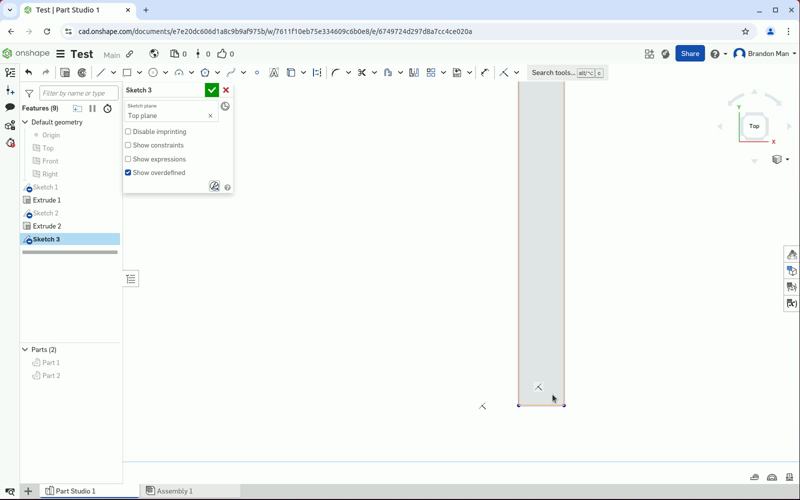
scroll(-6)
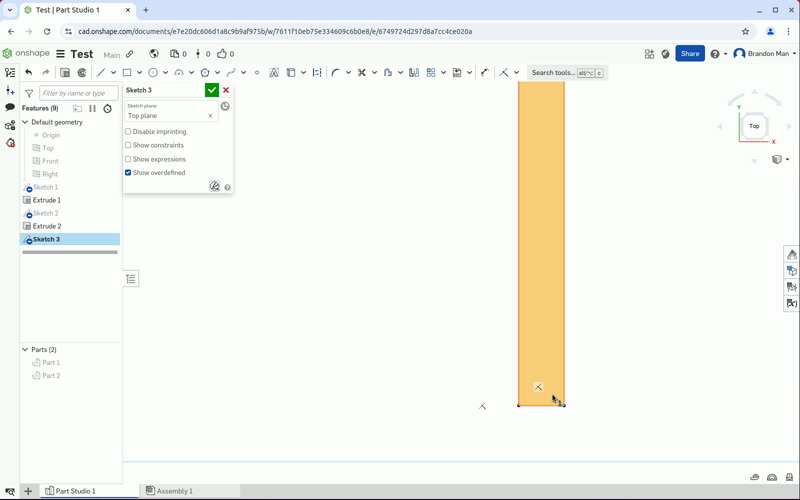
scroll(-6)
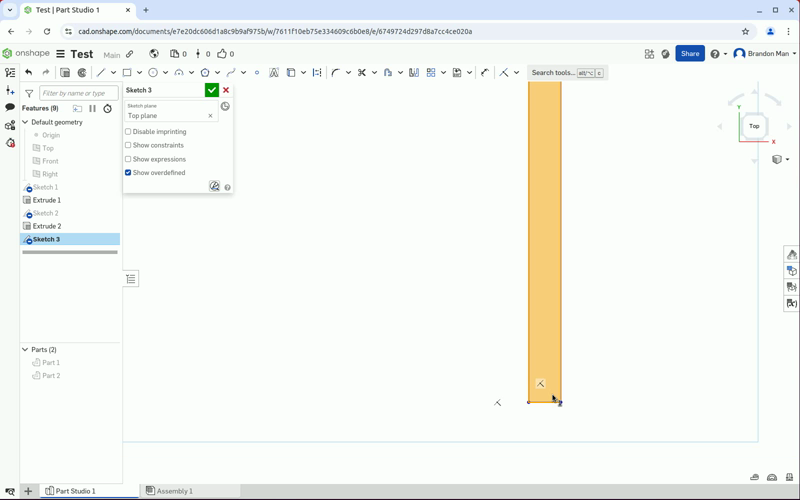
scroll(-6)
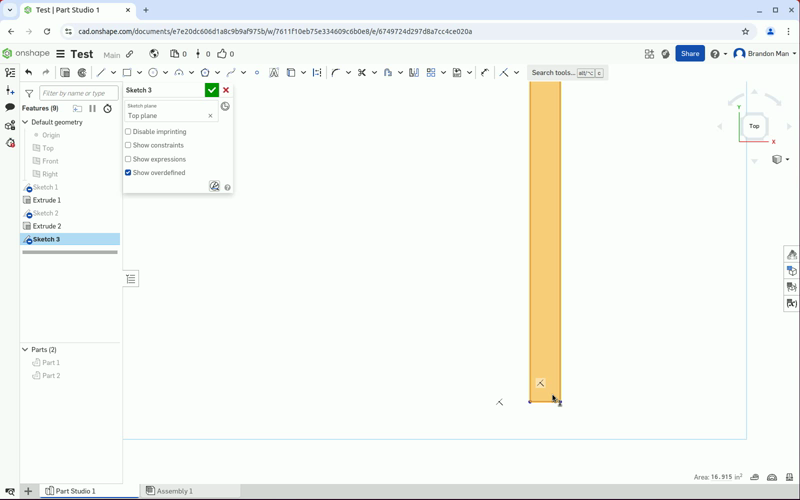
scroll(-6)
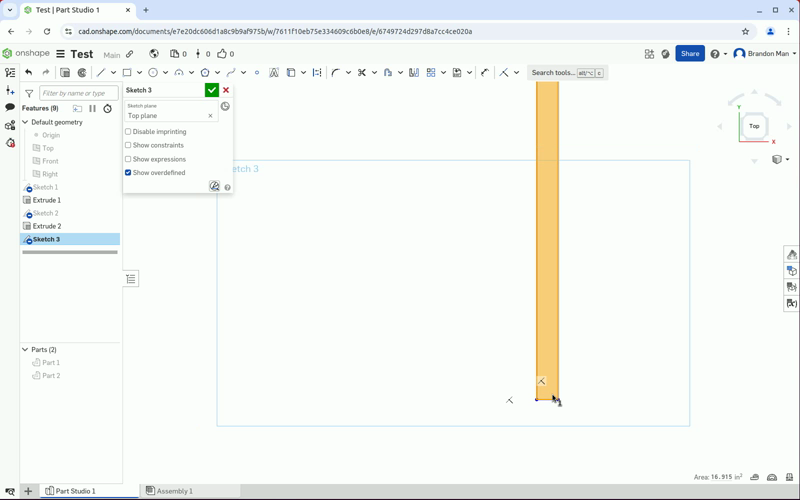
scroll(-6)
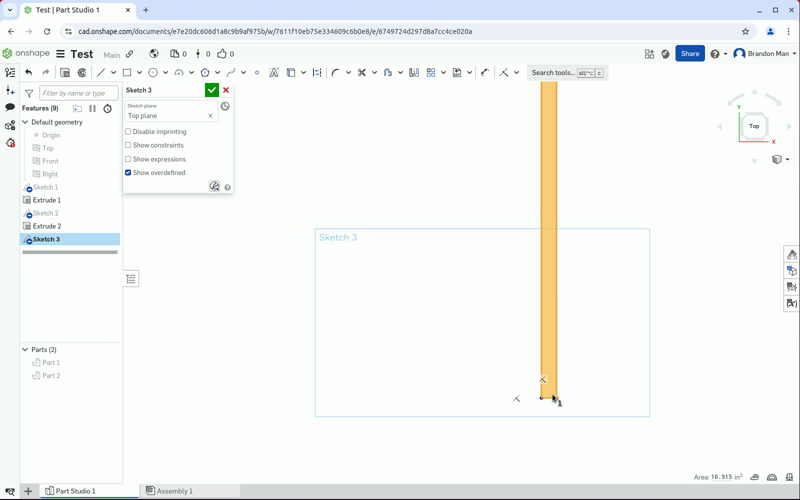
scroll(-6)
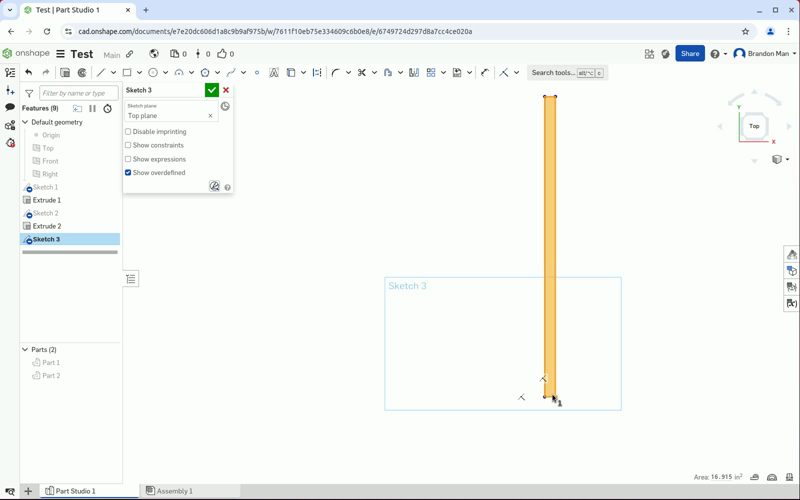
scroll(-6)
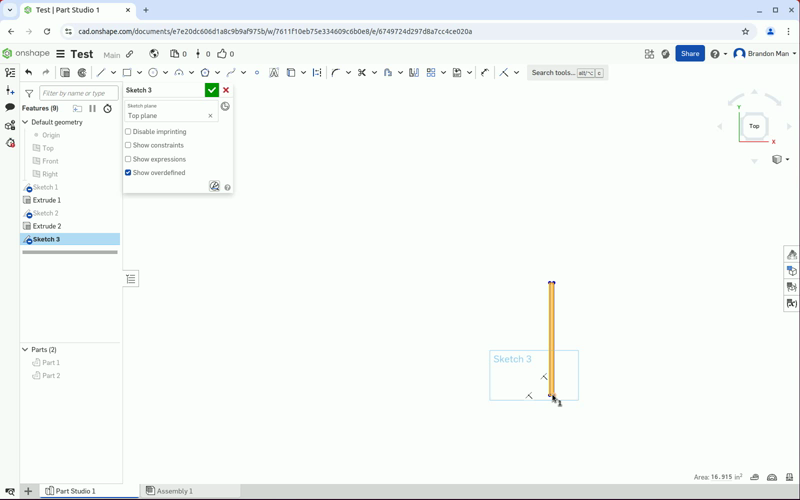
mouse_move(73, 352)
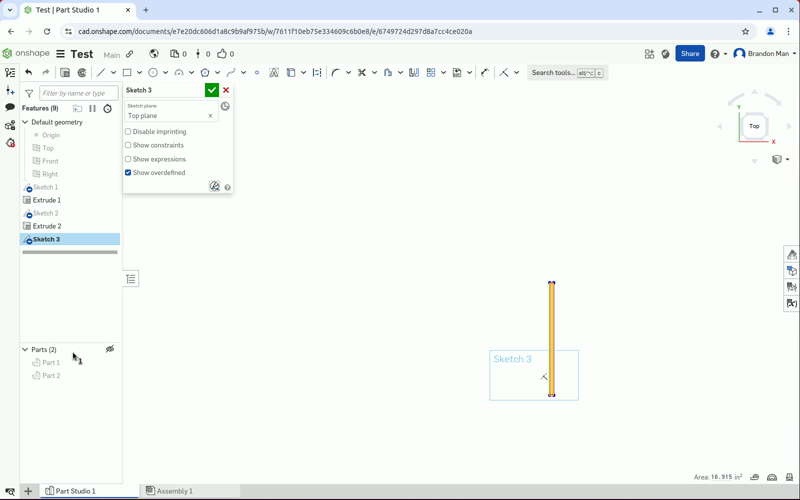
key(shift+y)
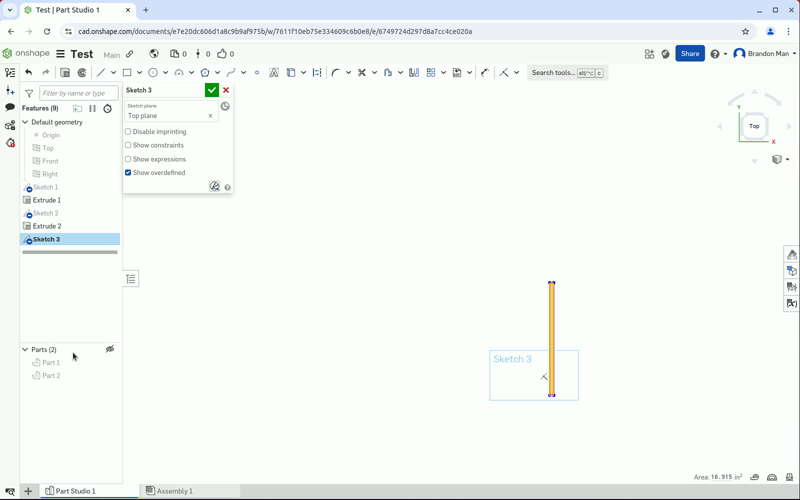
key(shift+e)
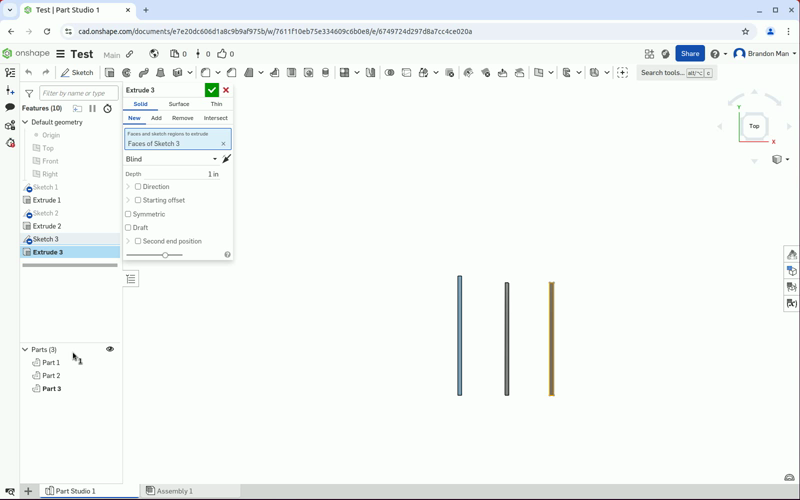
mouse_move(143, 106)
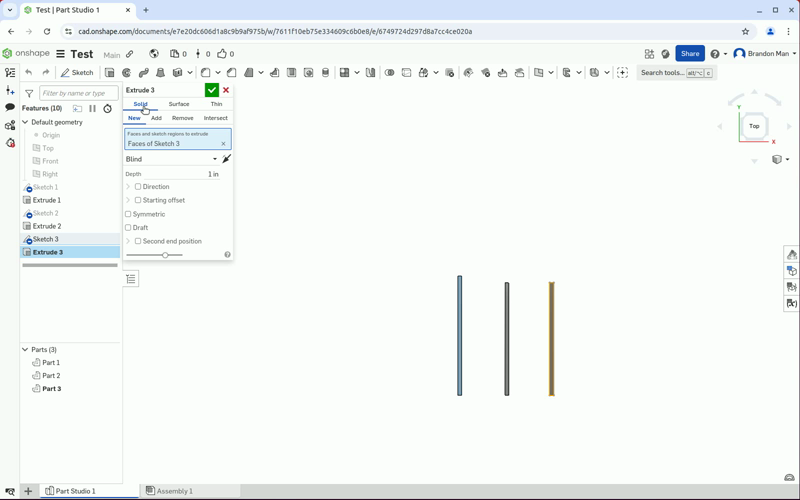
click(143, 106)
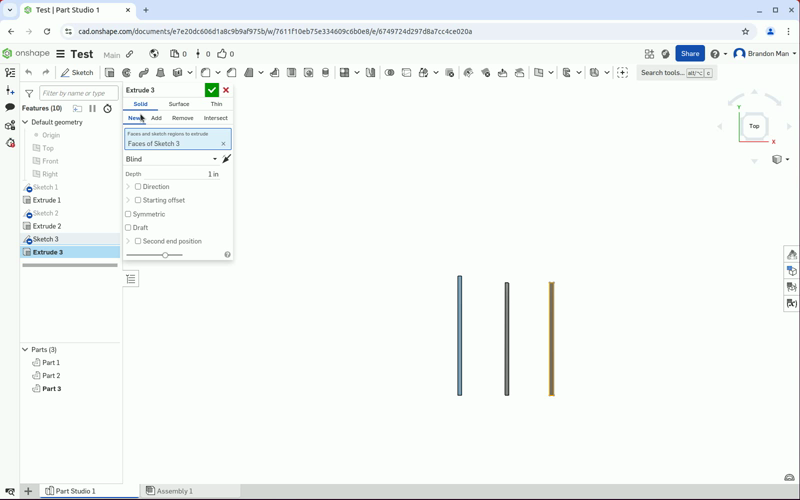
mouse_move(137, 120)
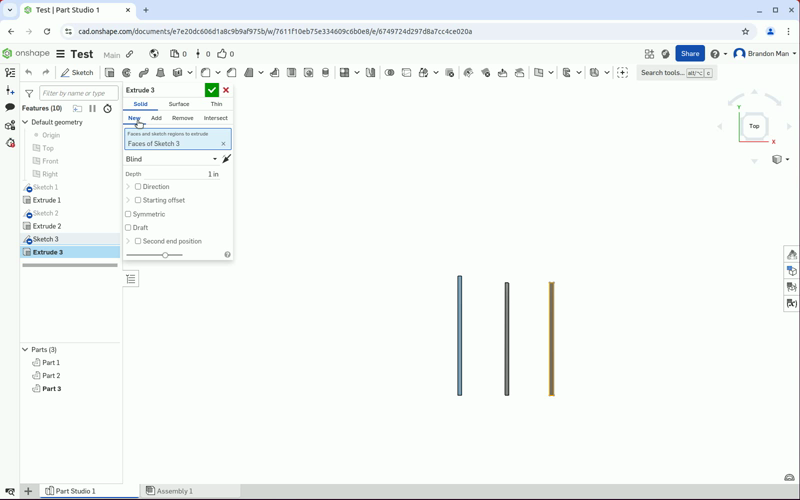
click(137, 120)
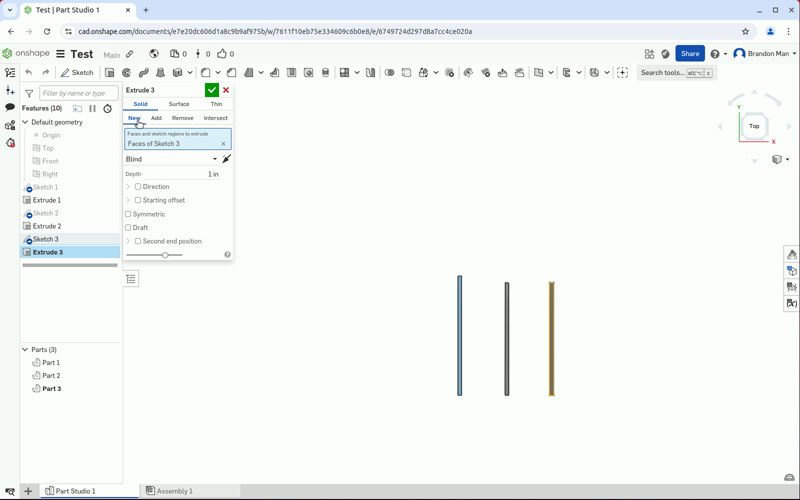
key(tab, 4)
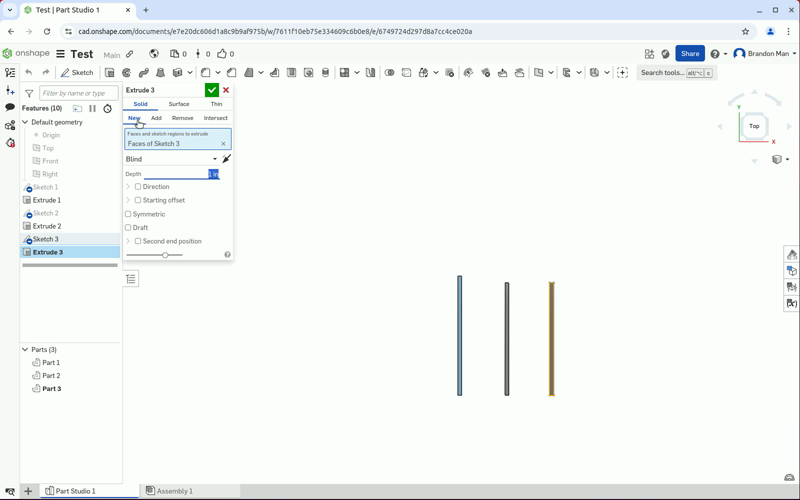
text(2.166)
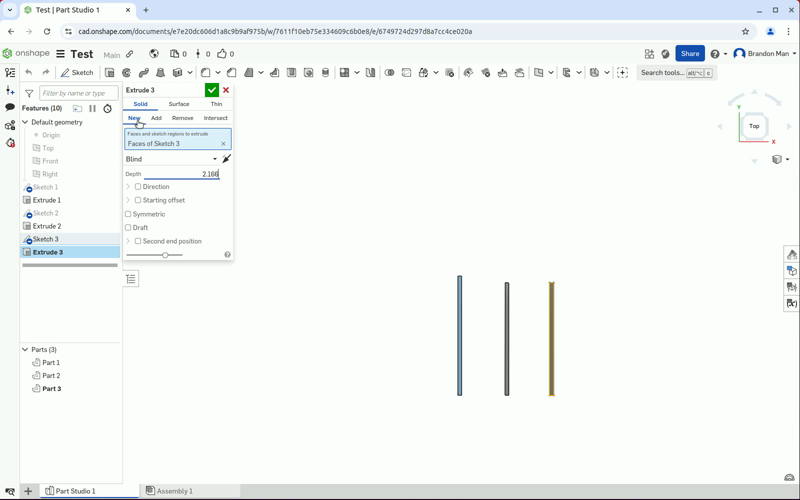
key(enter)
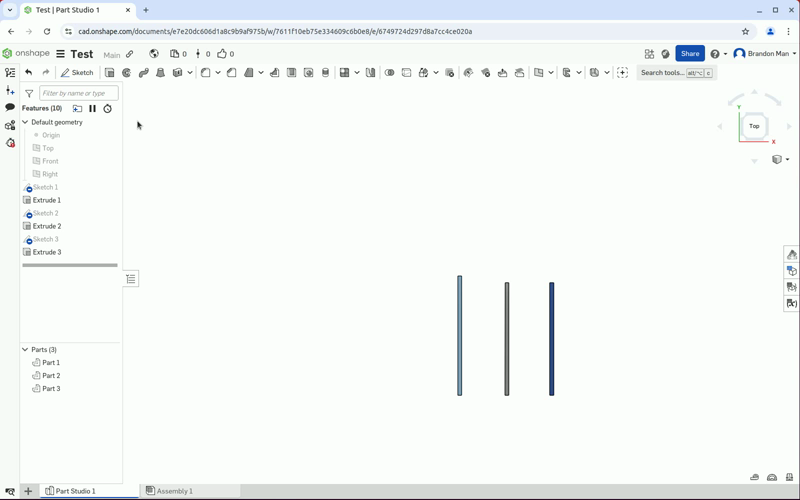
key(shift+h)
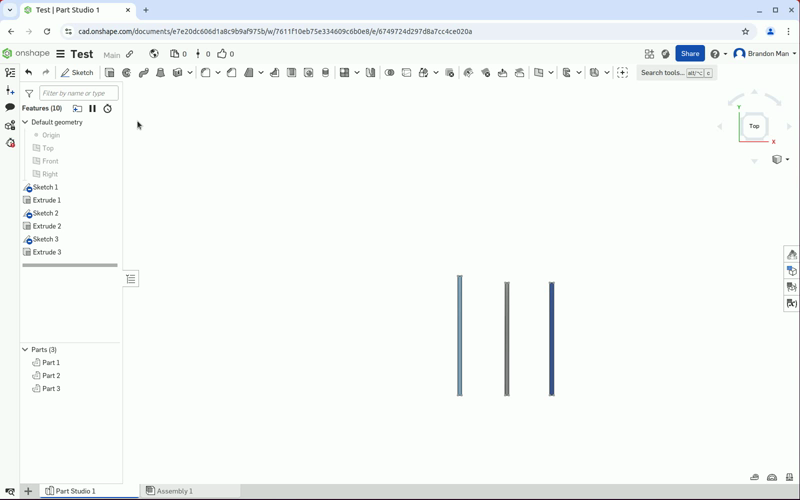
key(shift+h)
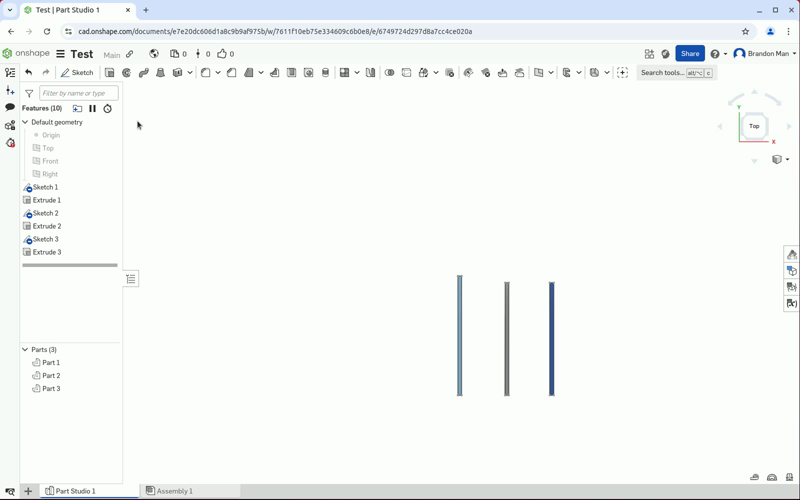
key(shift+7)
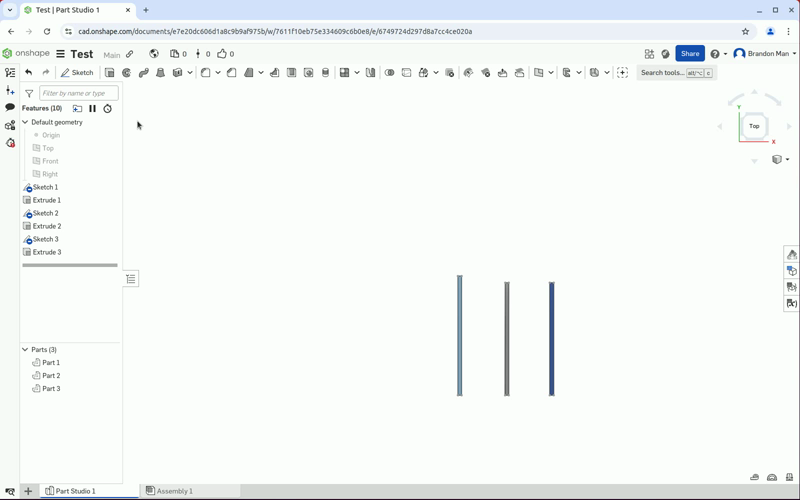
key(up, 3)
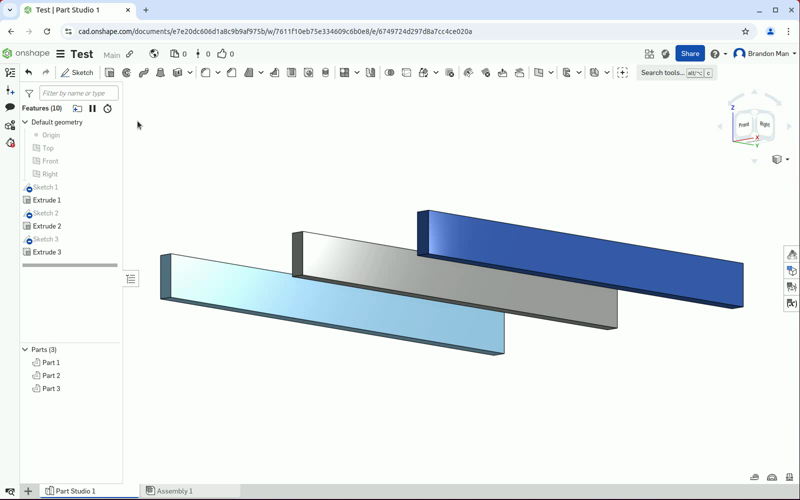
key(left, 3)
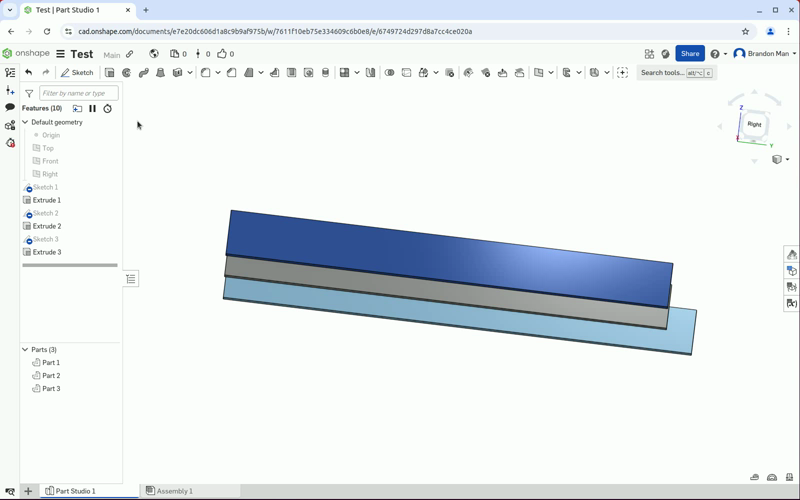
key(right, 3)
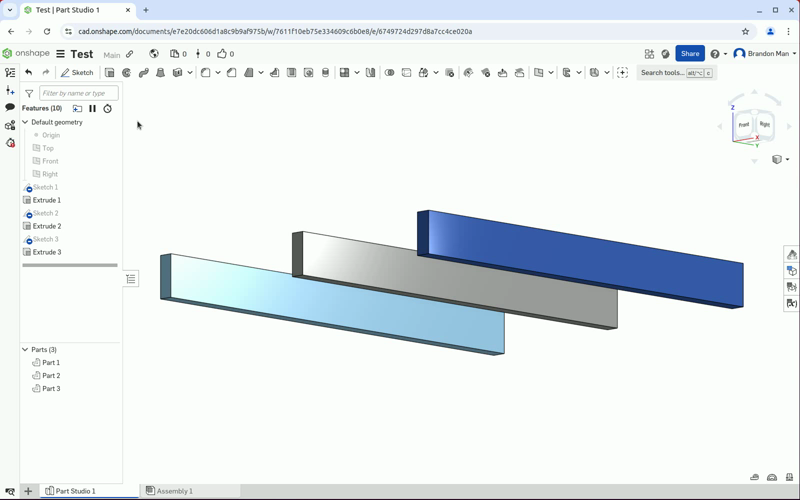
key(down, 3)
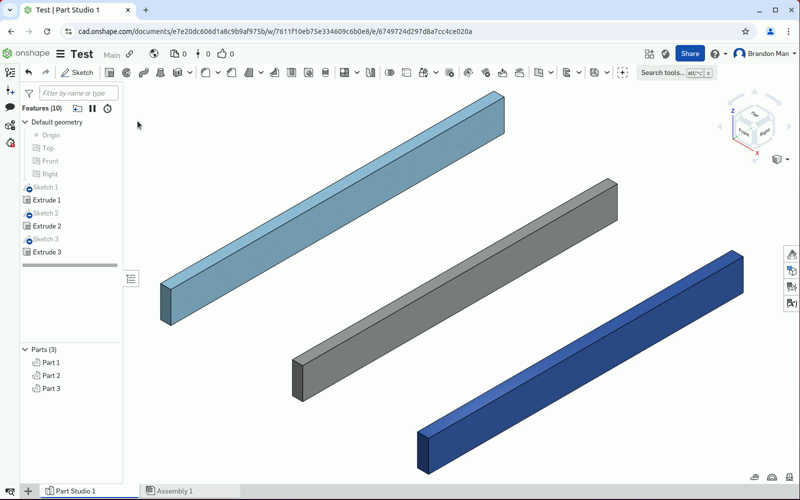
mouse_move(73, 189)
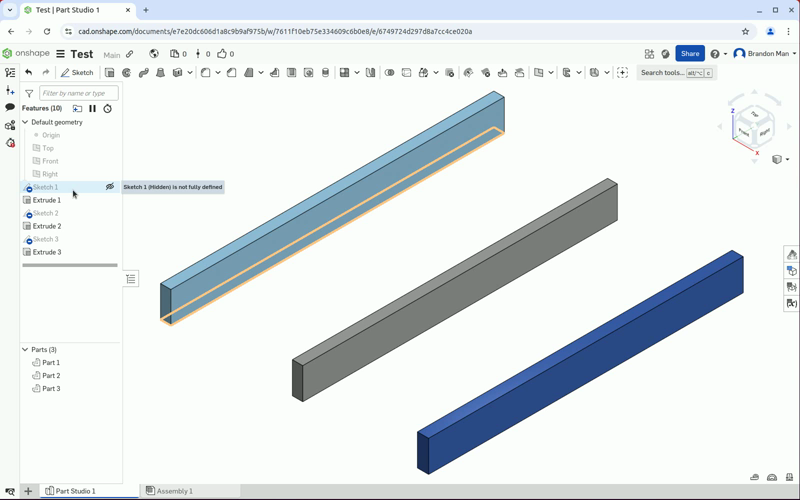
click(73, 189)